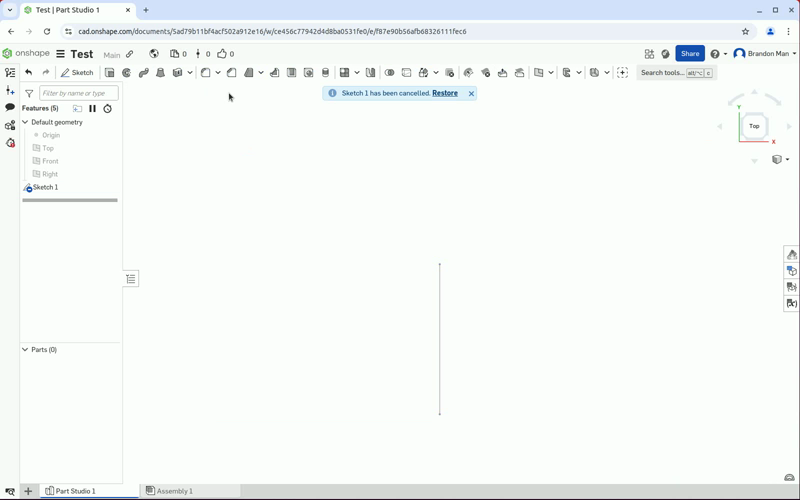
key(shift+h)
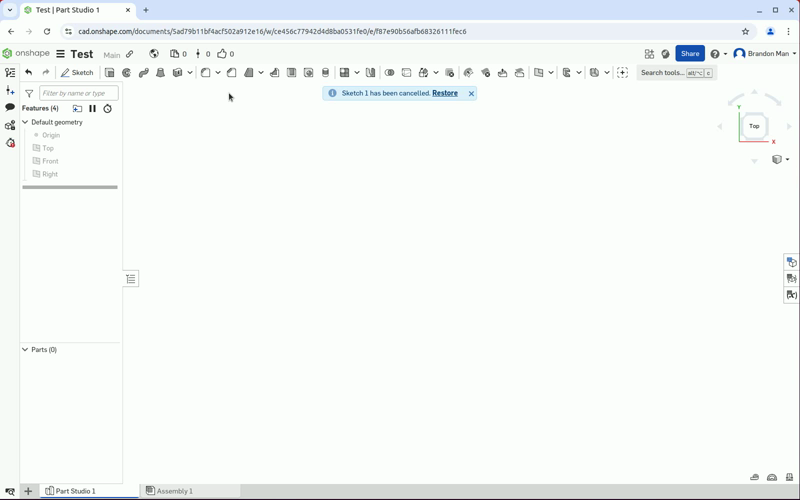
mouse_move(73, 352)
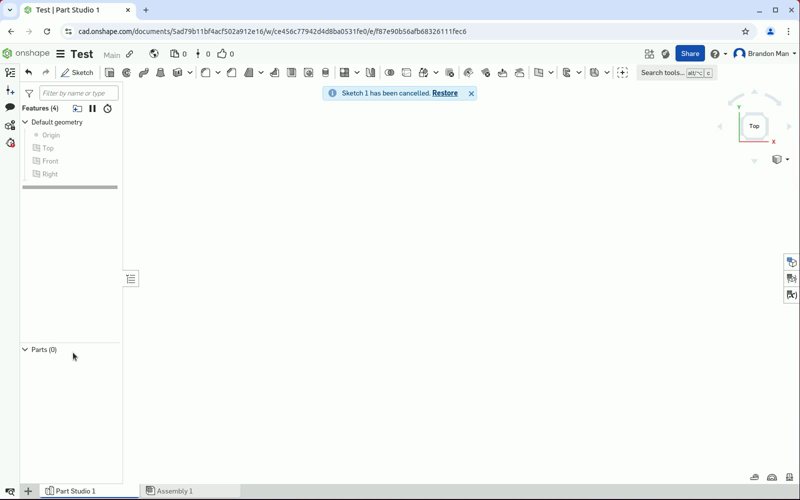
key(y)
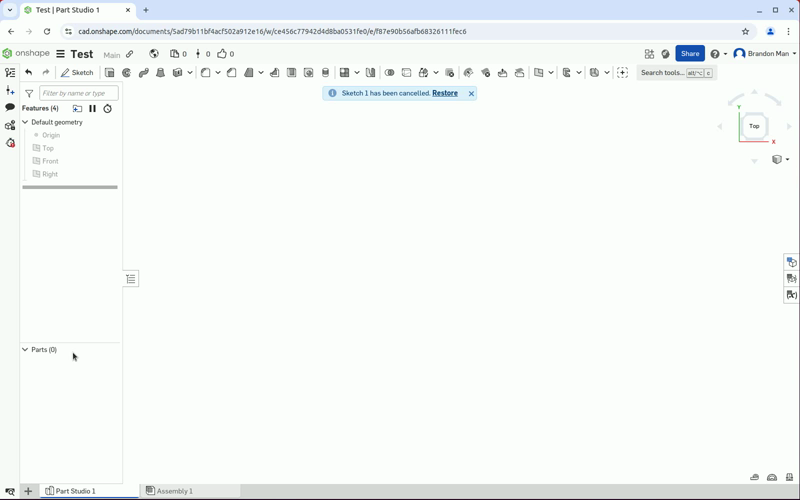
key(shift+p)
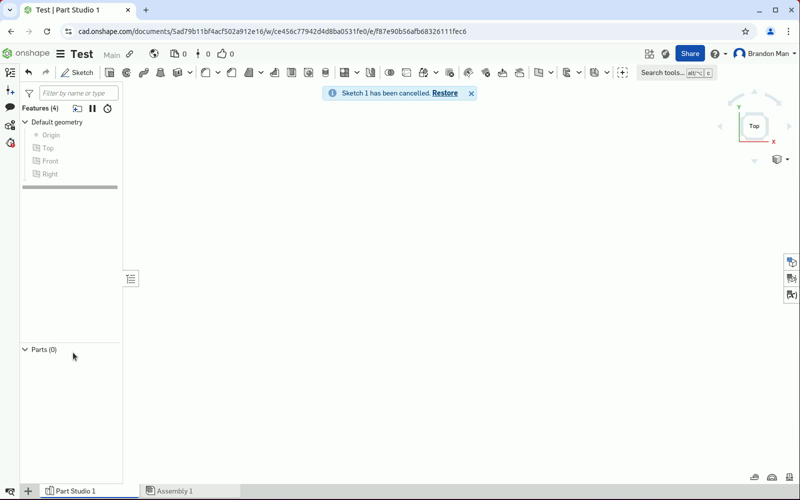
key(space)
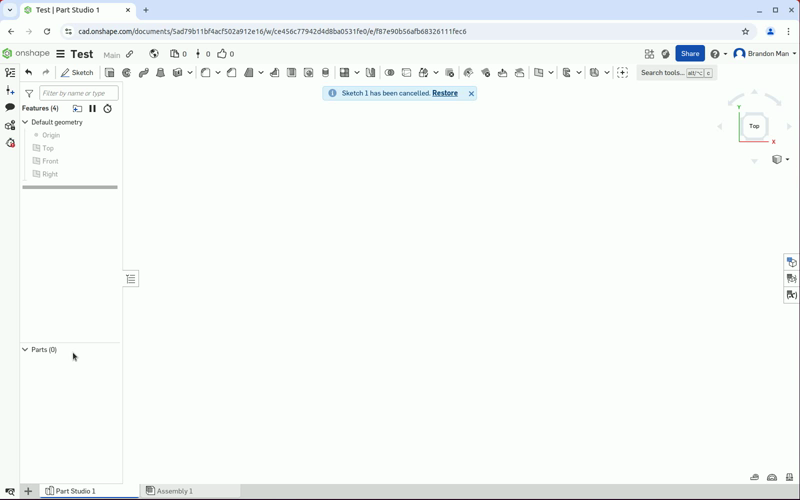
key_down(shift)
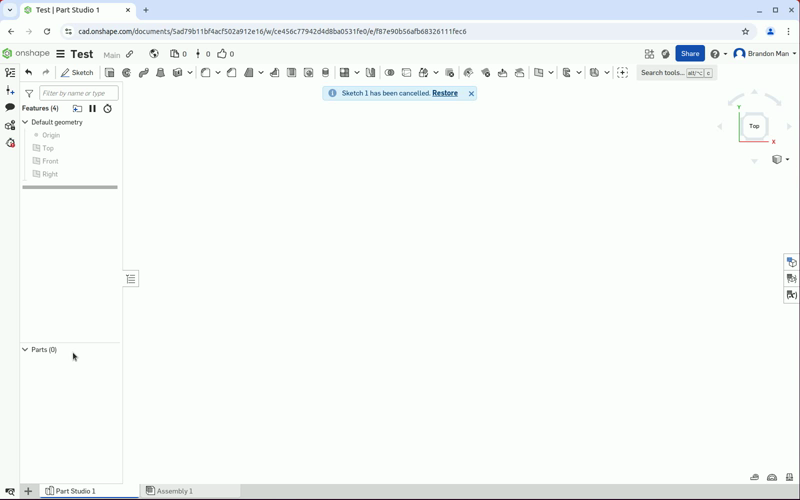
key(up)
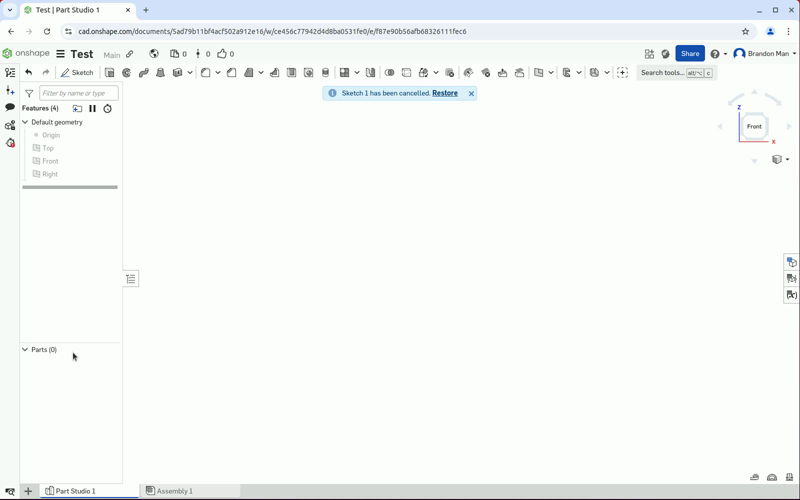
key_up(shift)
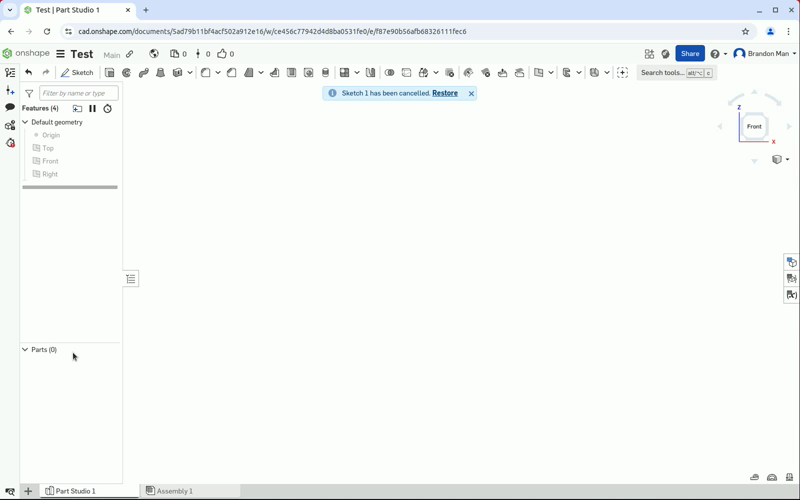
key(space)
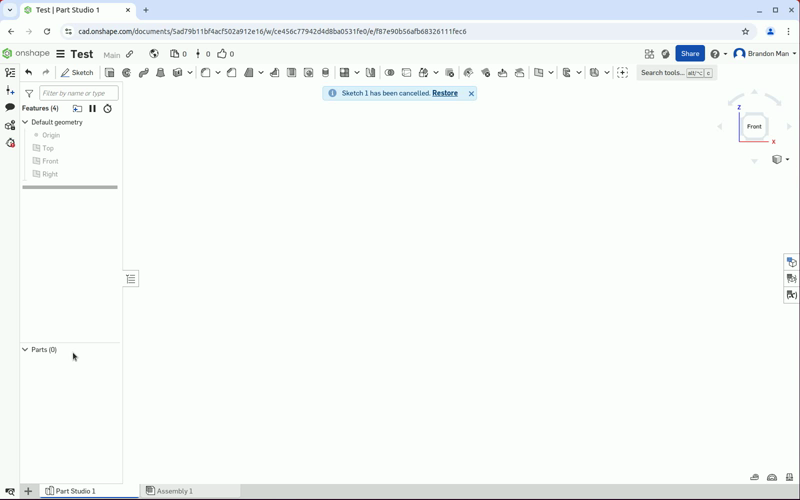
key_down(shift)
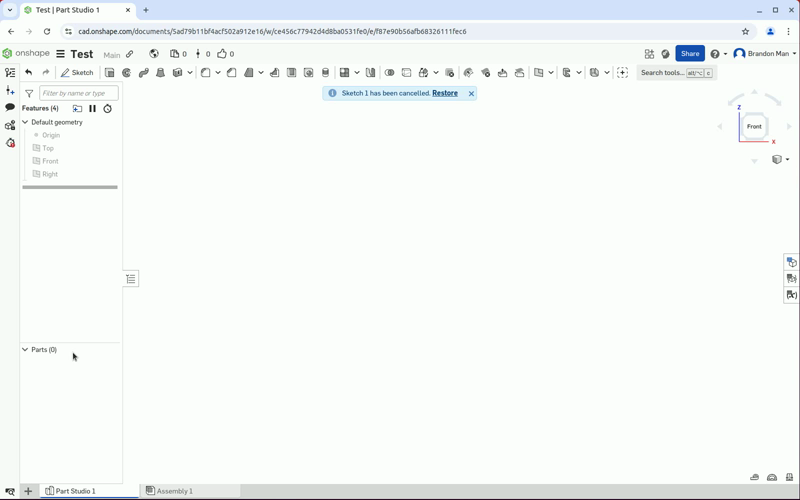
key(left)
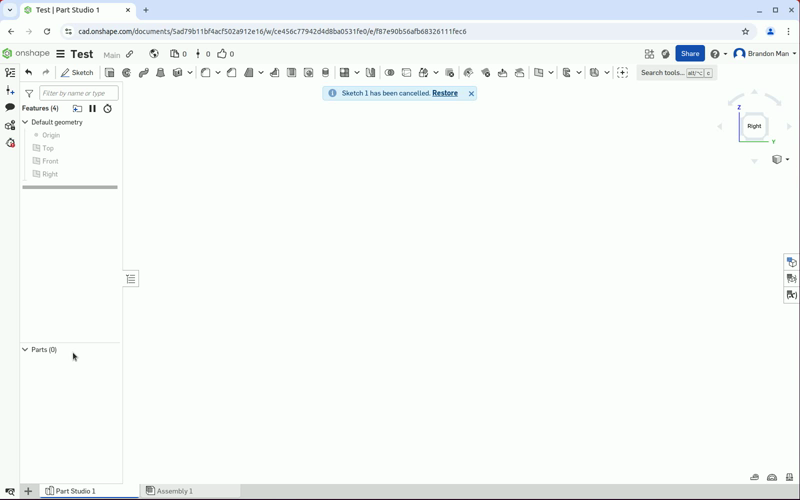
key_up(shift)
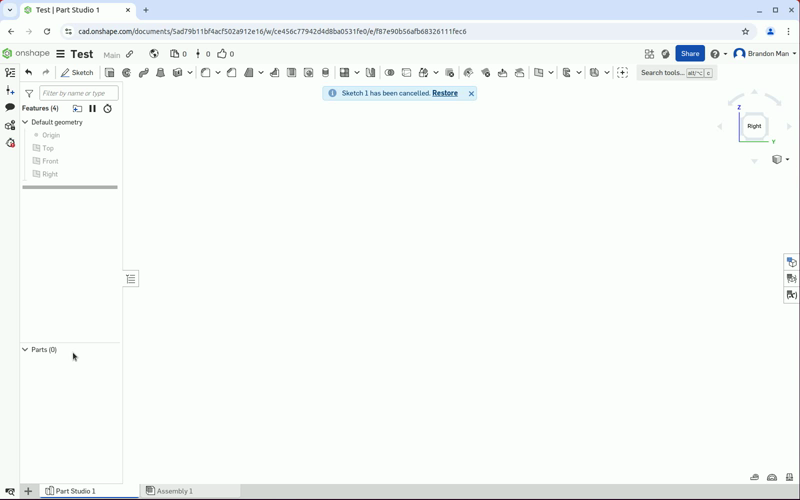
mouse_move(73, 352)
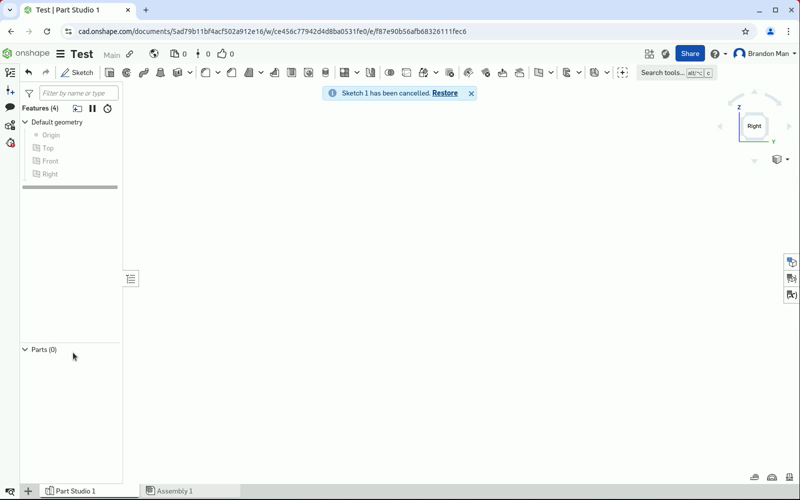
key(shift+y)
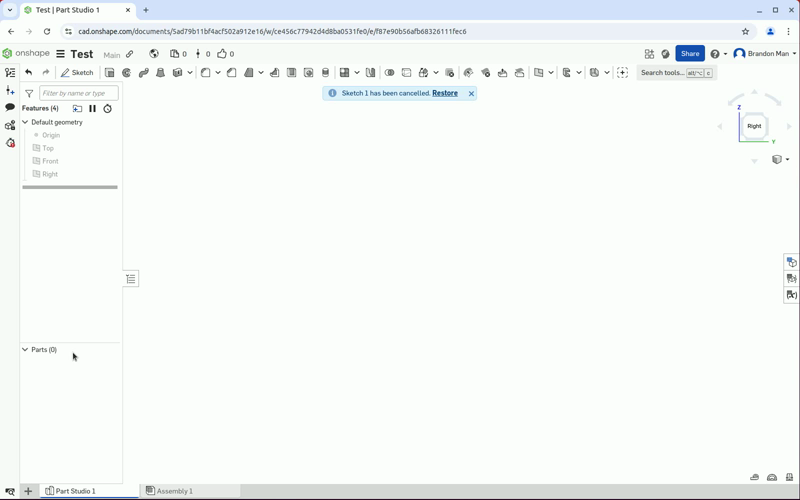
key(shift+s)
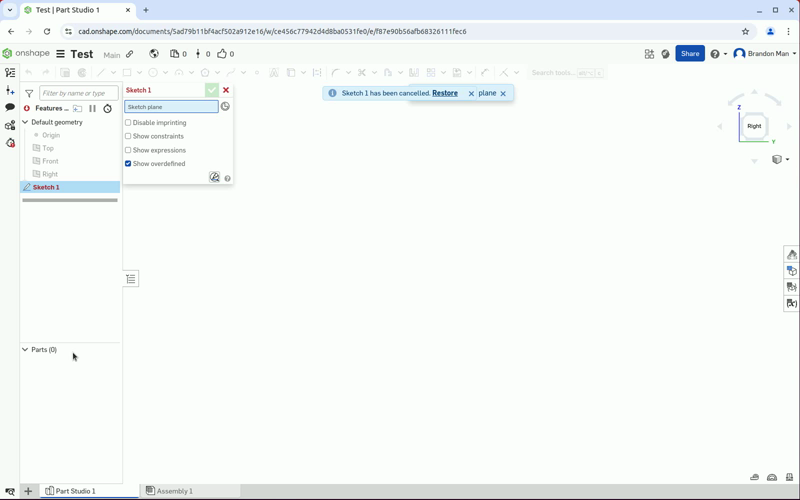
mouse_move(73, 176)
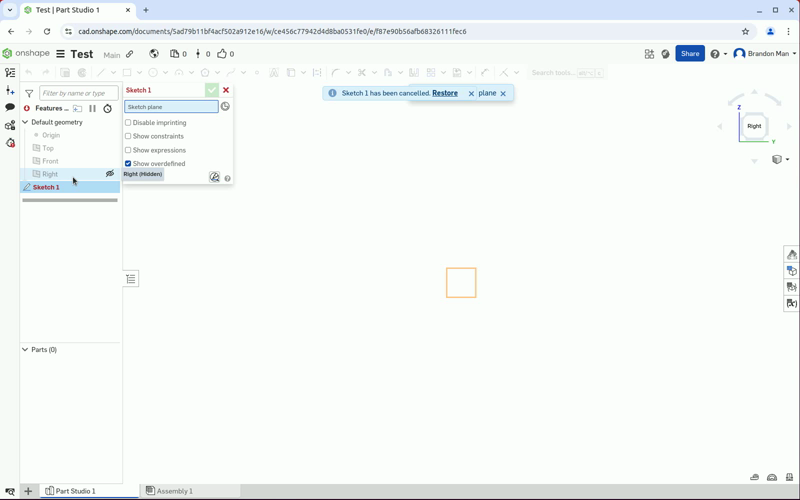
click(73, 176)
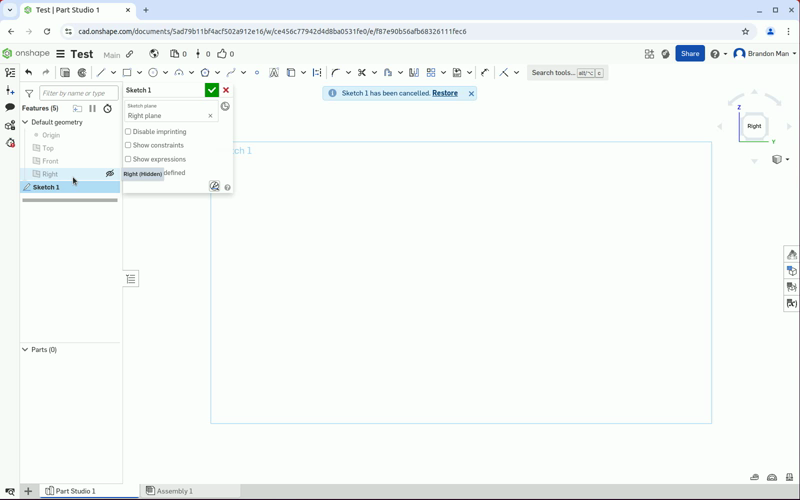
mouse_move(73, 352)
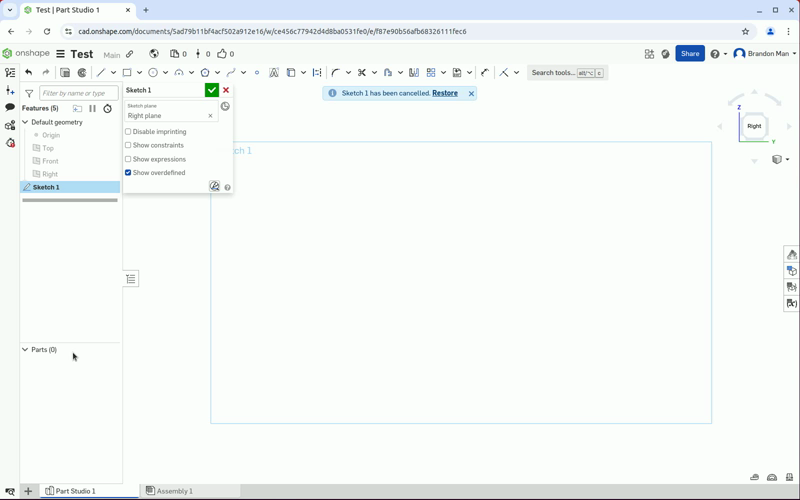
key(y)
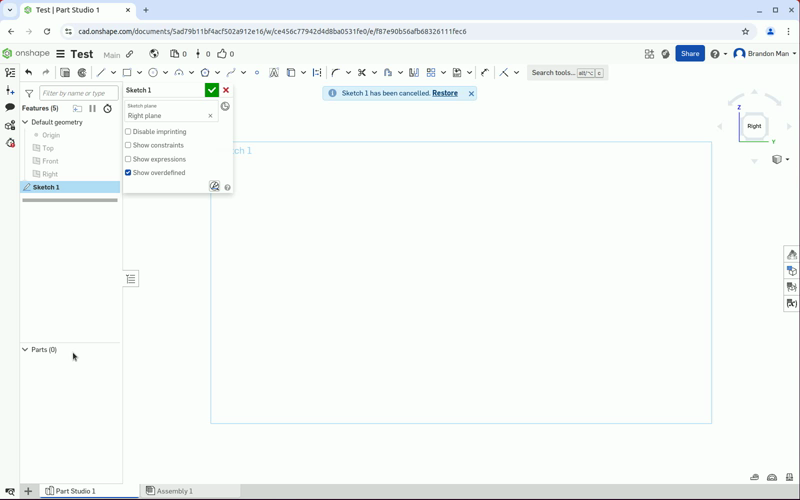
key(l)
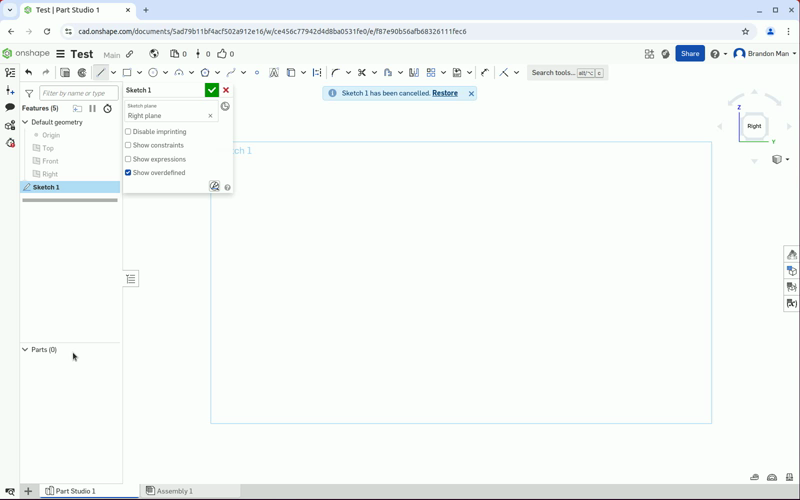
key_down(shift)
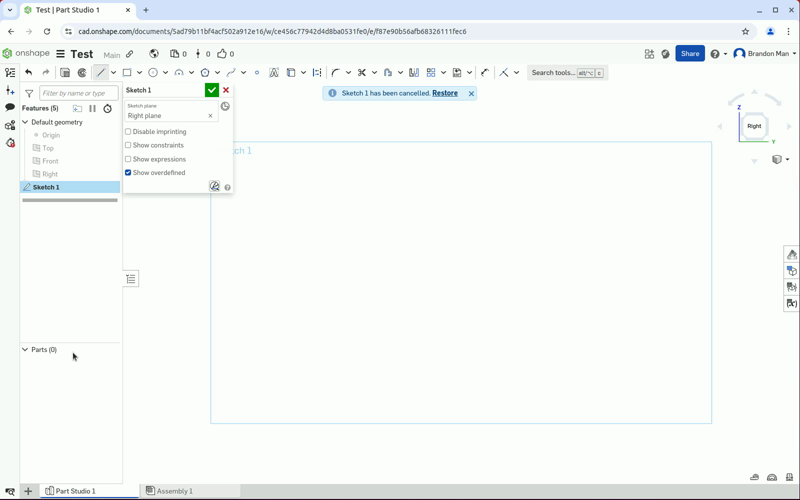
mouse_move(429, 186)
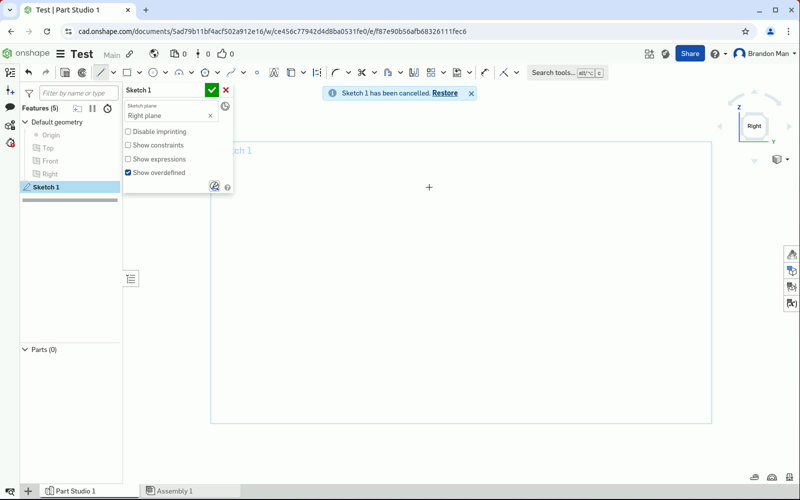
click(429, 186)
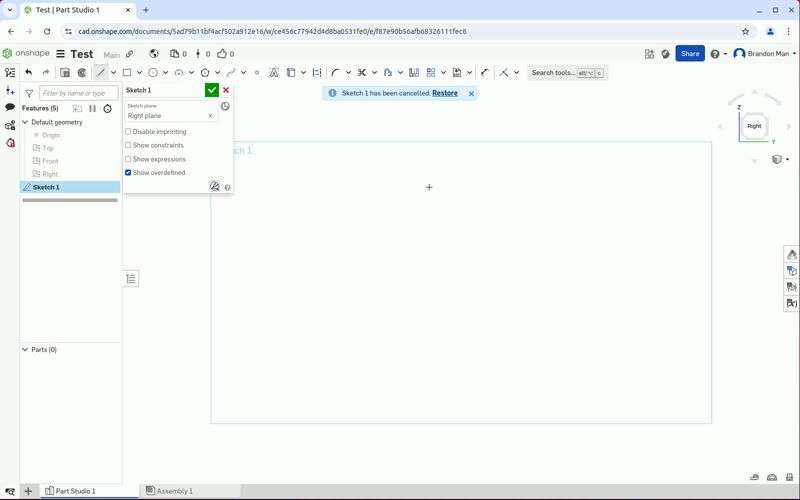
key_up(shift)
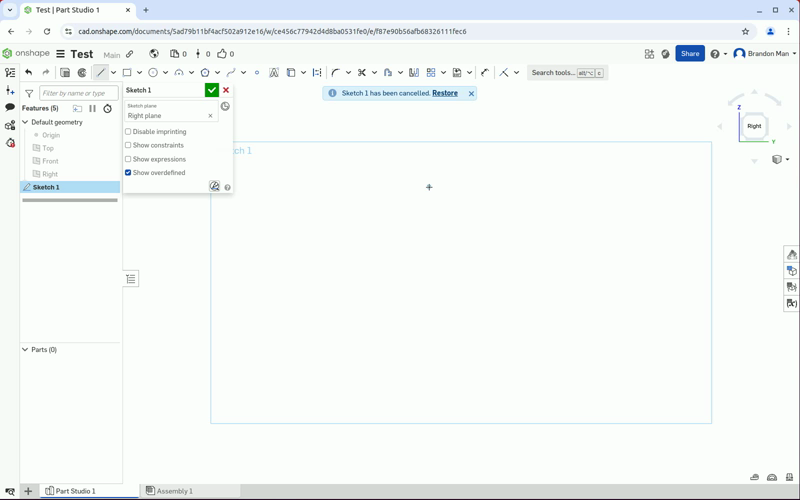
key_down(shift)
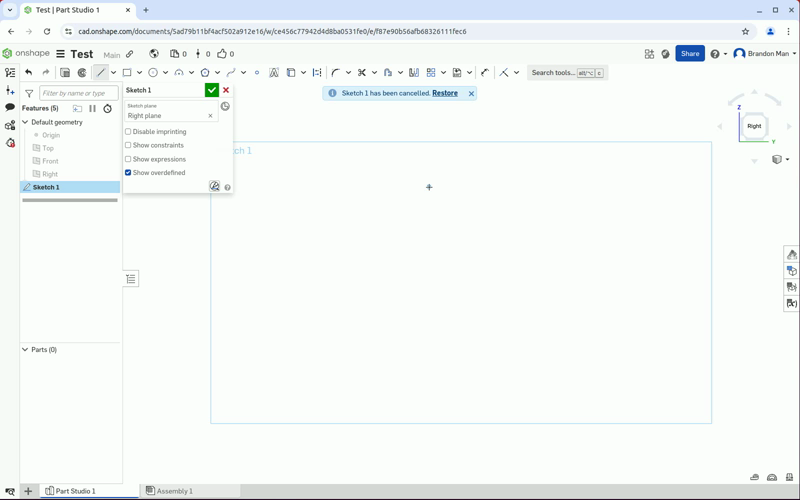
mouse_move(461, 282)
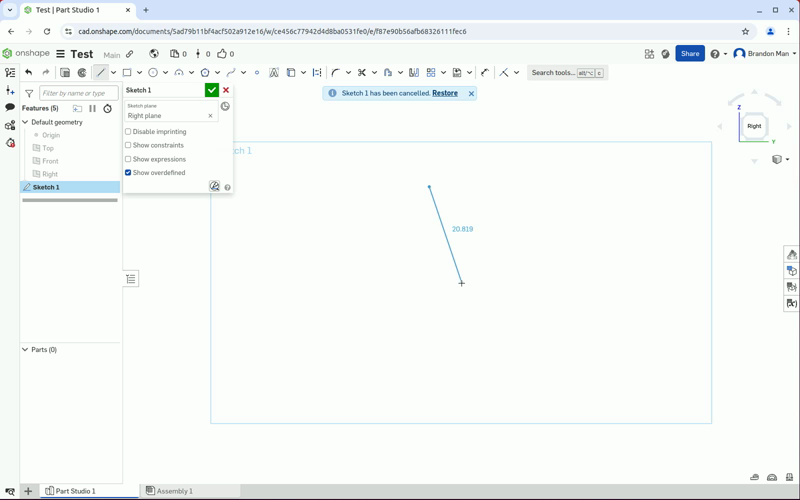
click(461, 282)
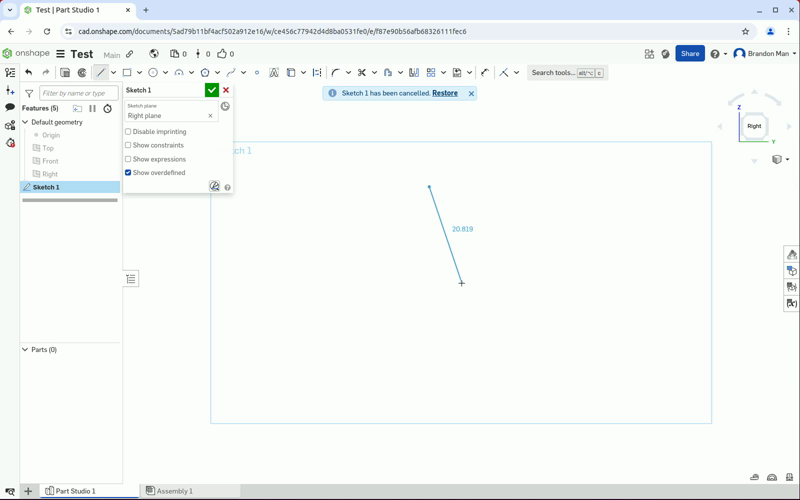
key_up(shift)
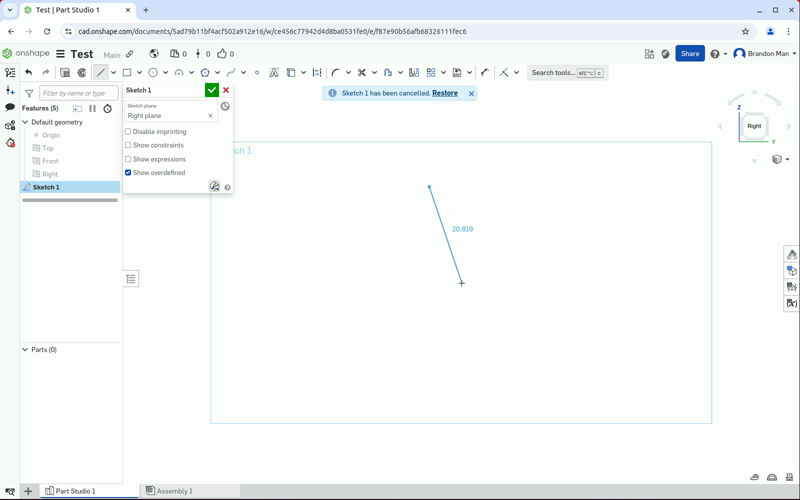
key_down(shift)
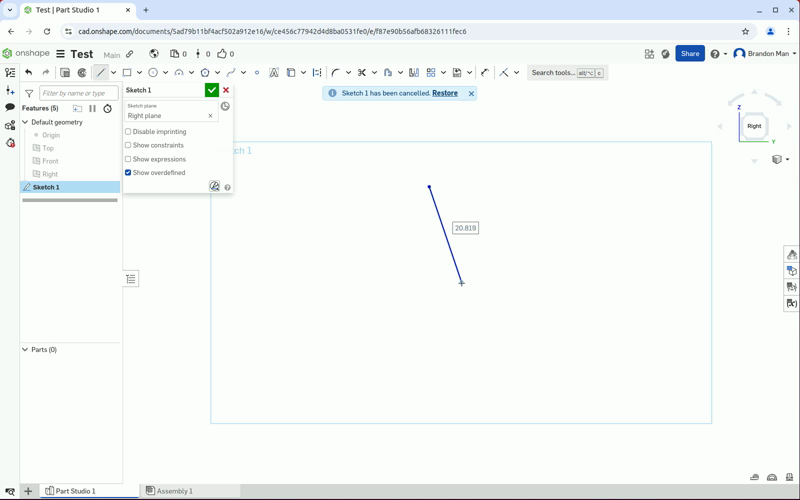
mouse_move(491, 282)
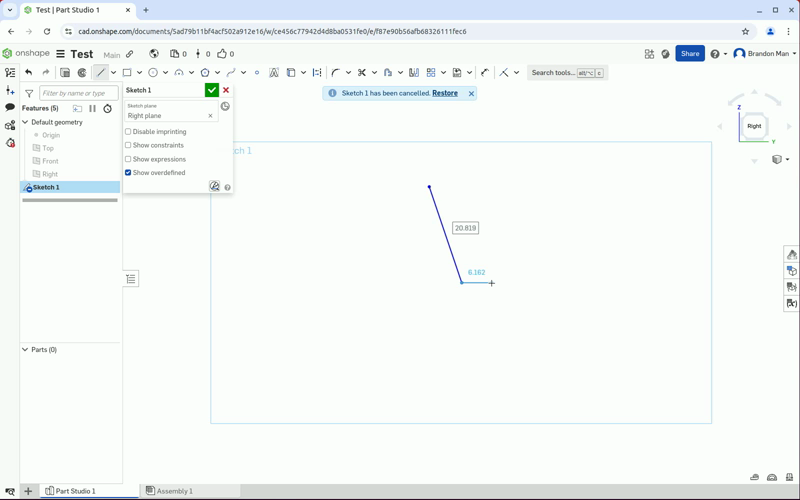
mouse_move(466, 282)
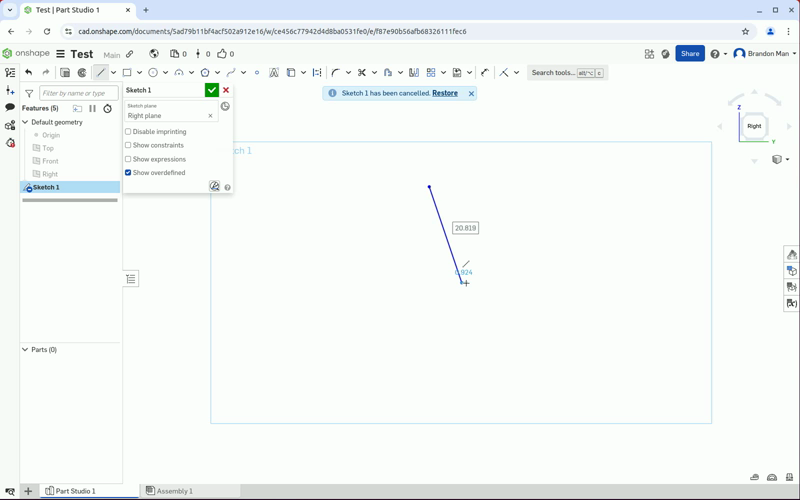
scroll(6)
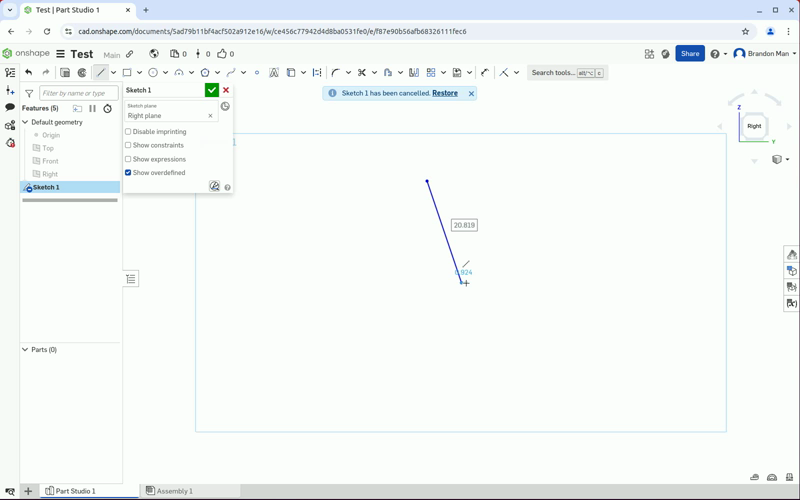
scroll(6)
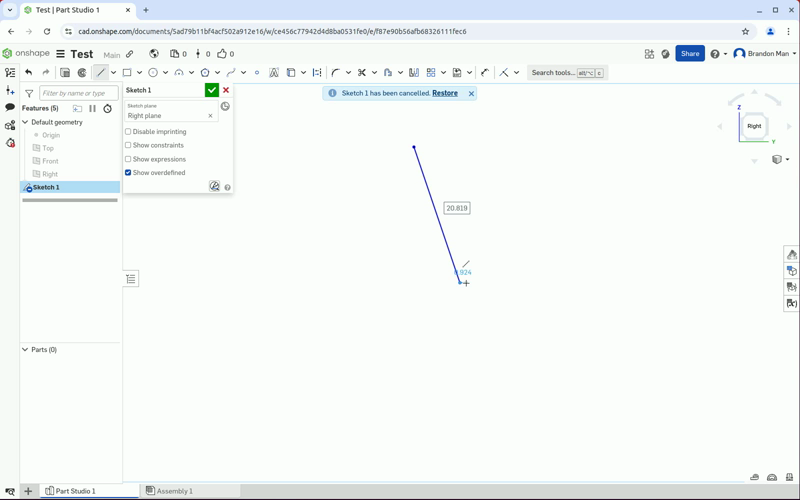
scroll(6)
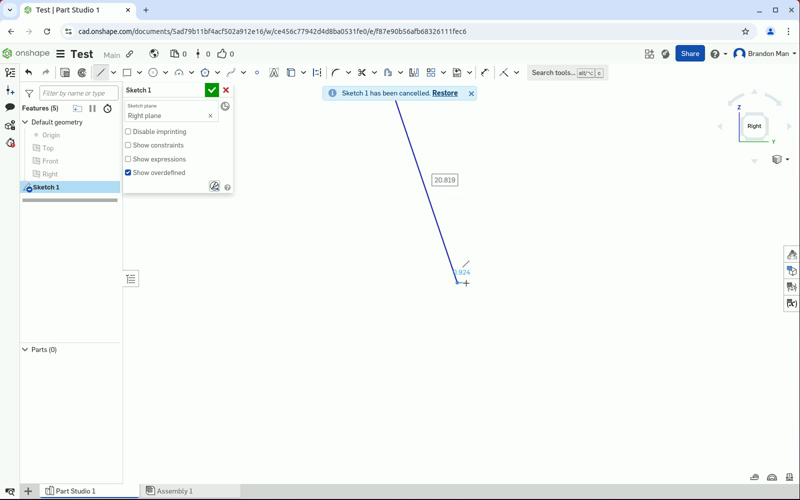
scroll(6)
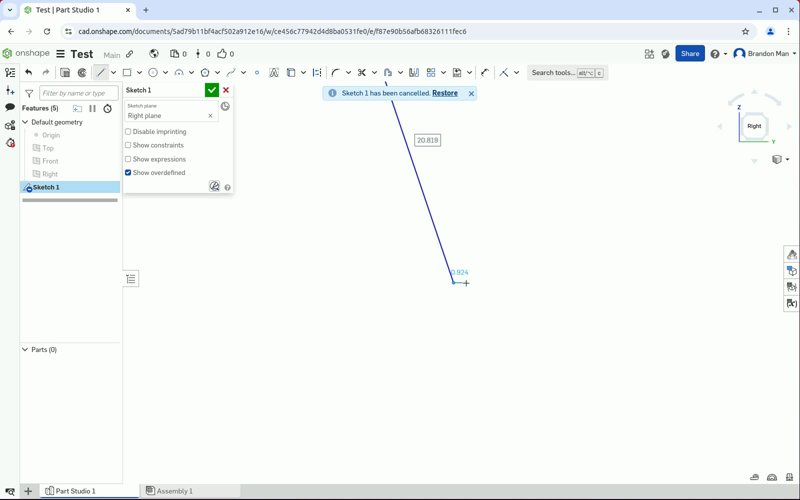
scroll(6)
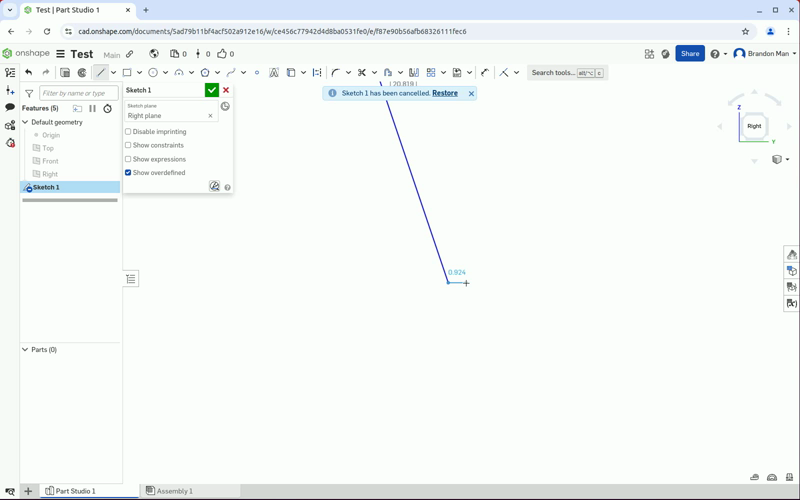
scroll(6)
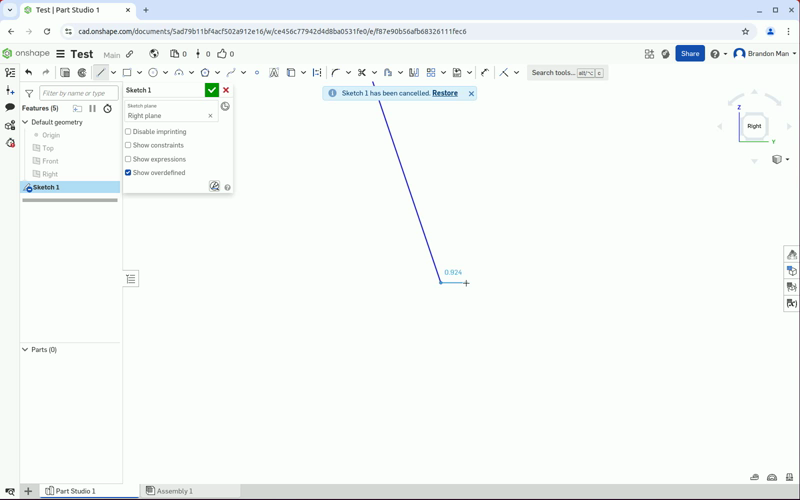
scroll(6)
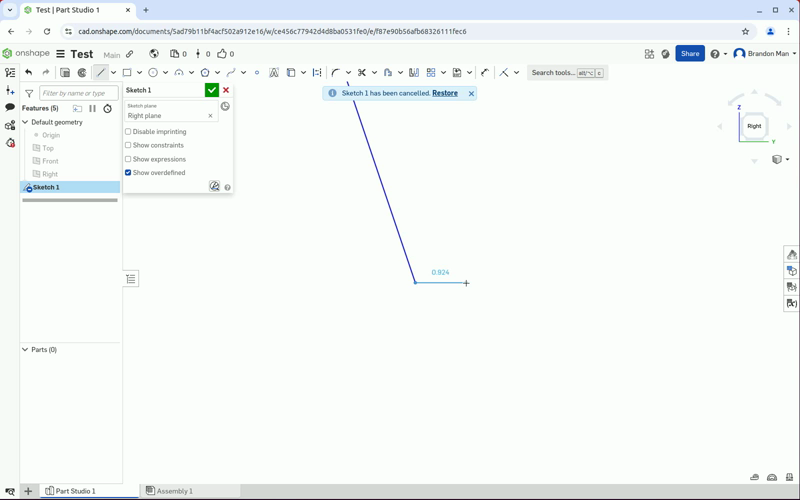
click(466, 282)
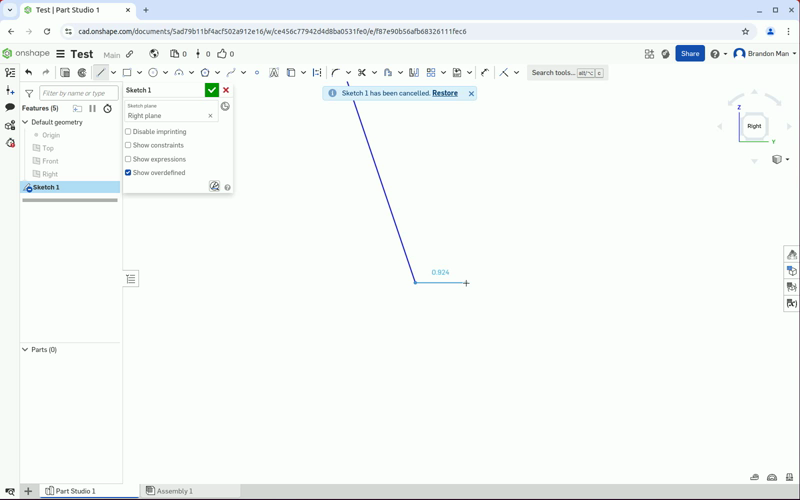
scroll(-6)
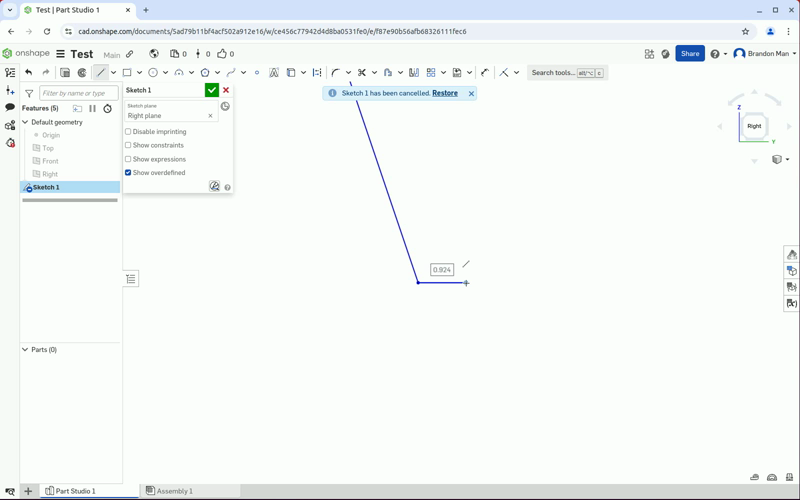
scroll(-6)
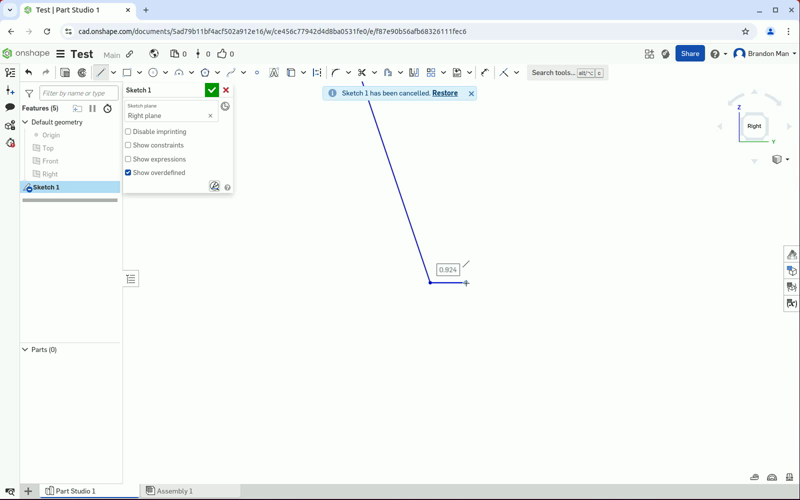
scroll(-6)
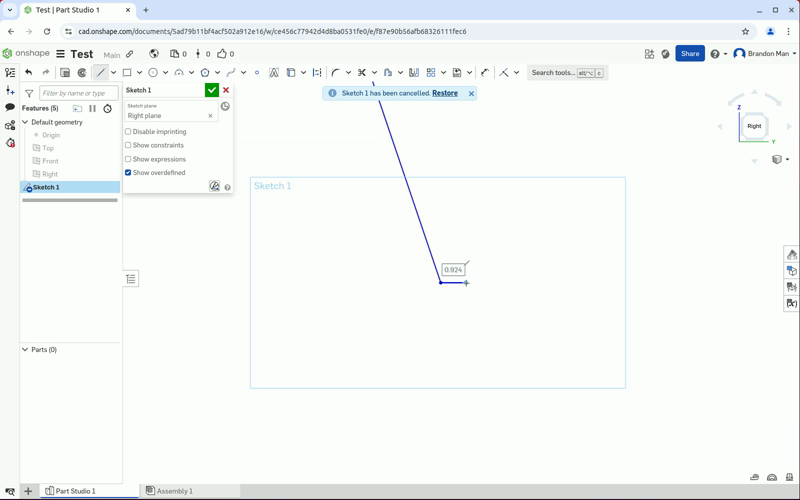
scroll(-6)
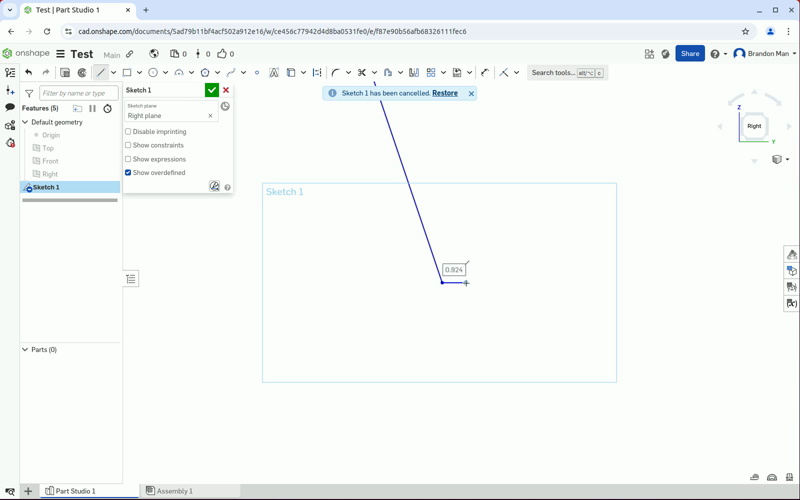
scroll(-6)
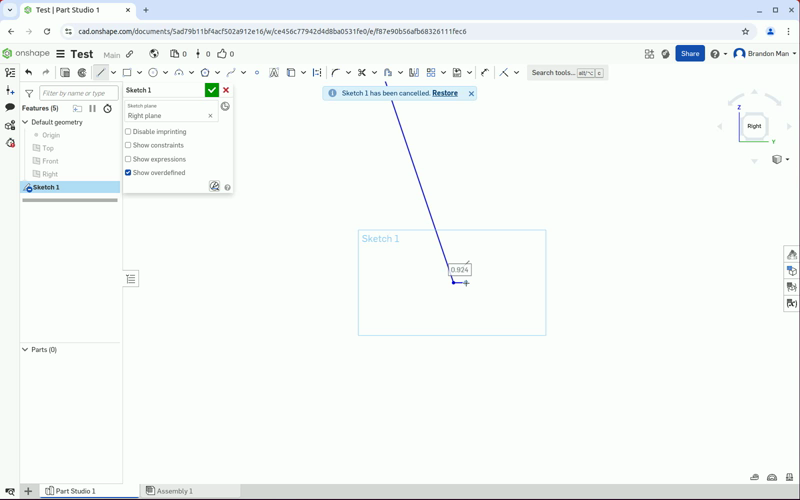
scroll(-6)
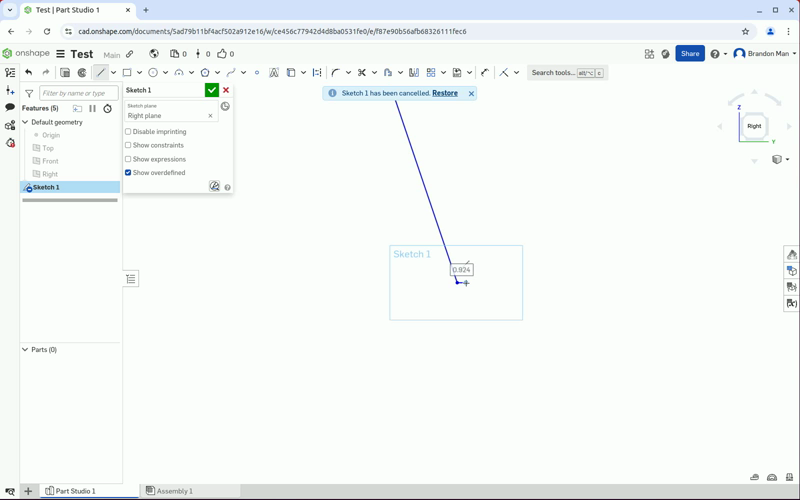
scroll(-6)
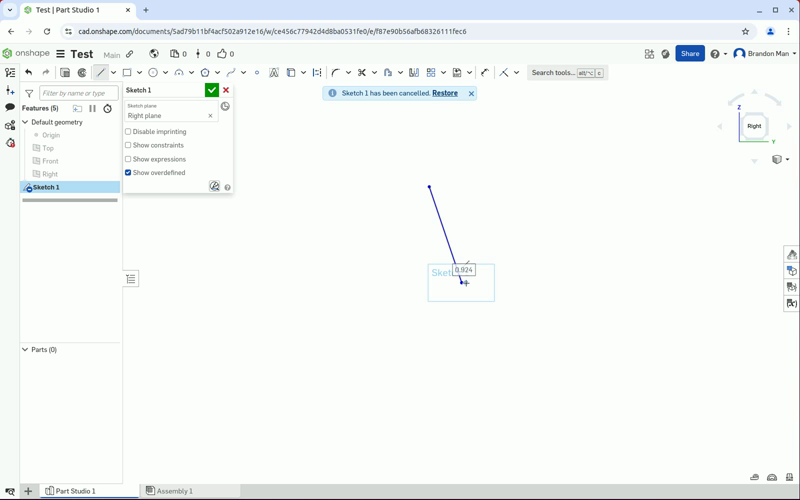
key_up(shift)
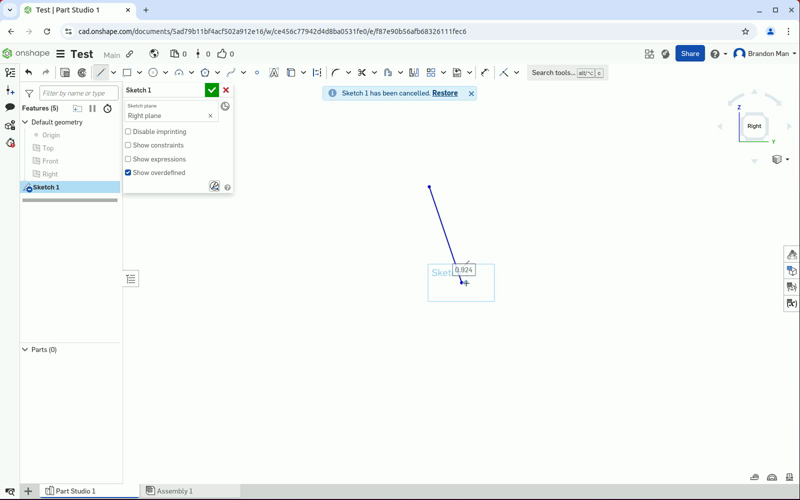
key_down(shift)
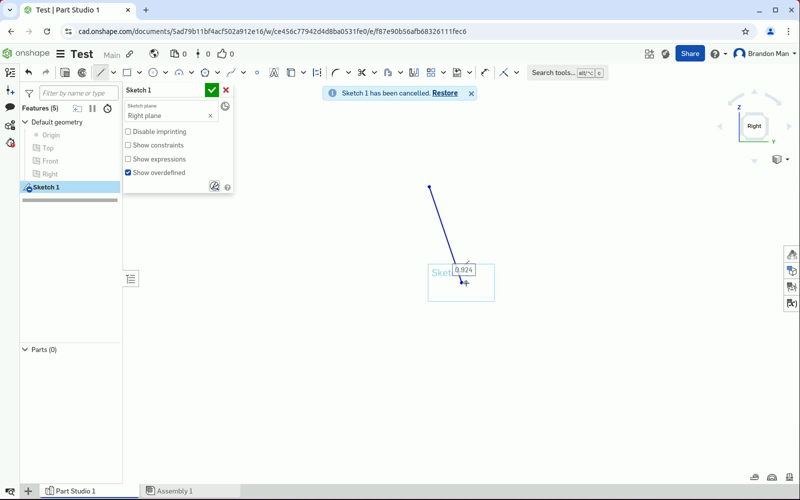
mouse_move(434, 184)
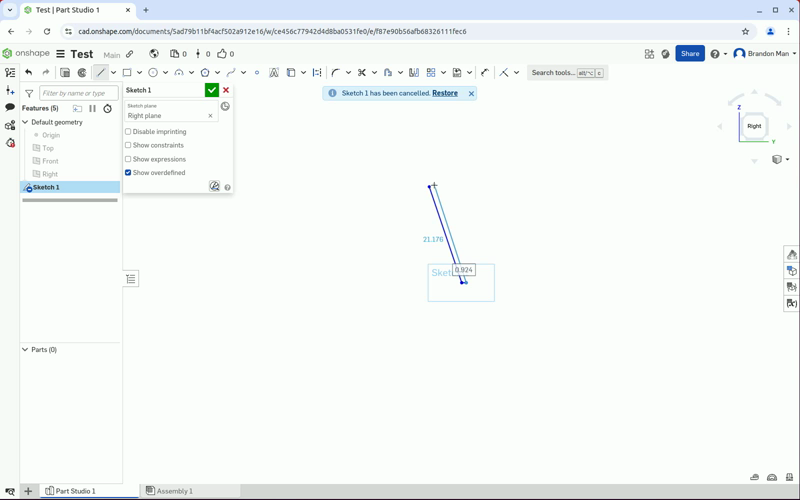
click(434, 184)
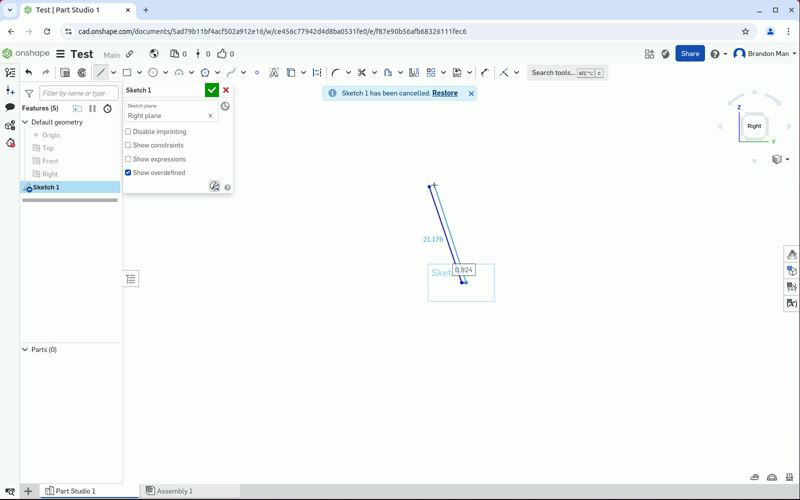
key_up(shift)
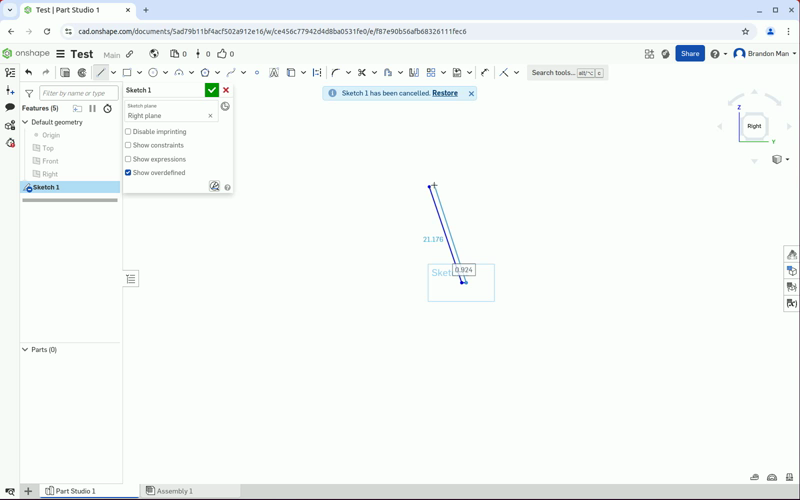
mouse_move(464, 184)
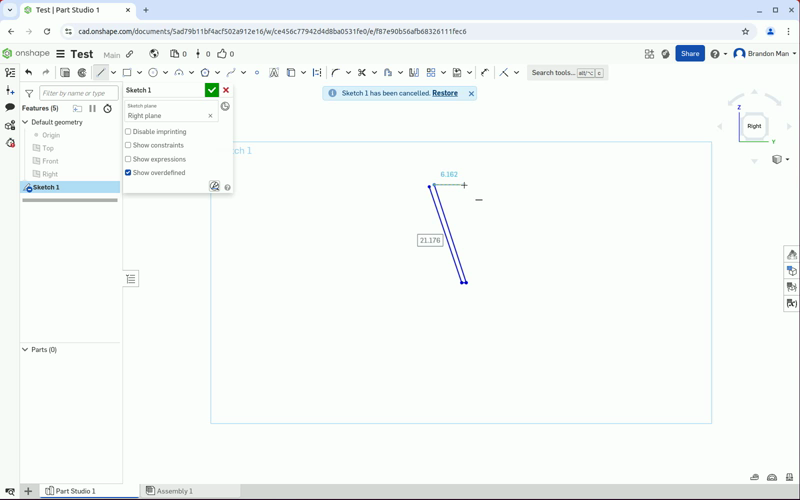
key_down(shift)
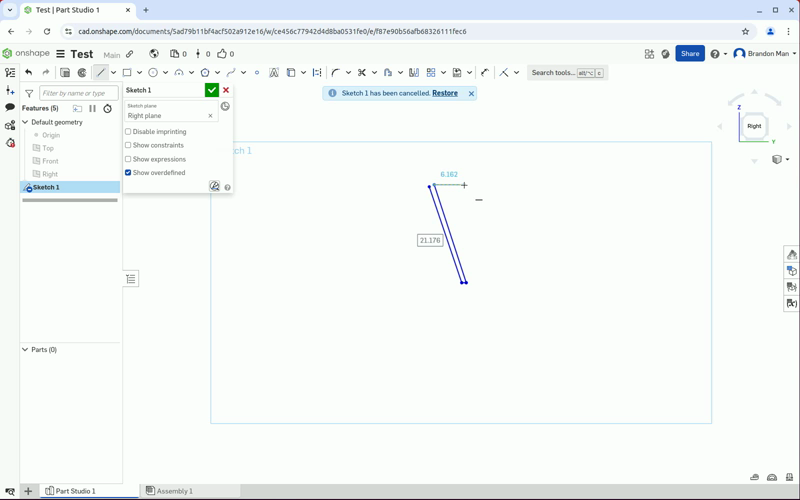
mouse_move(429, 186)
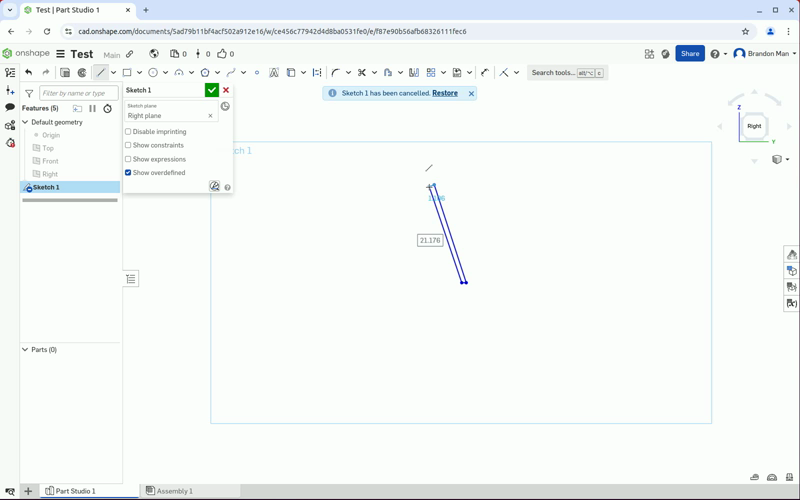
scroll(6)
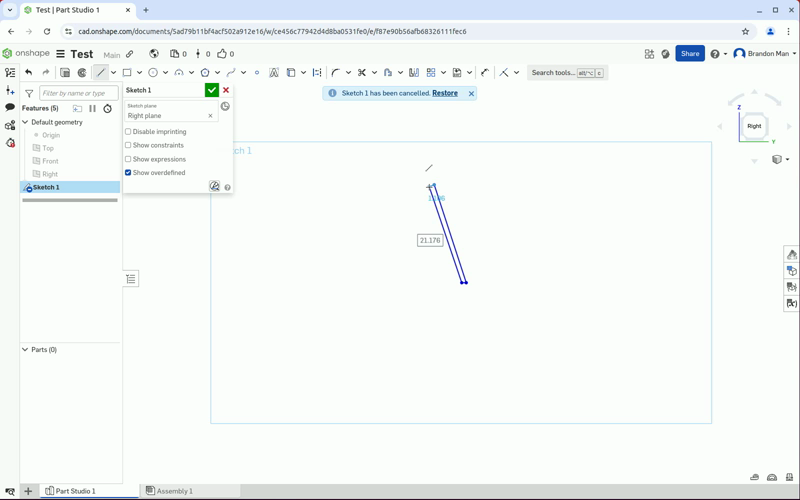
scroll(6)
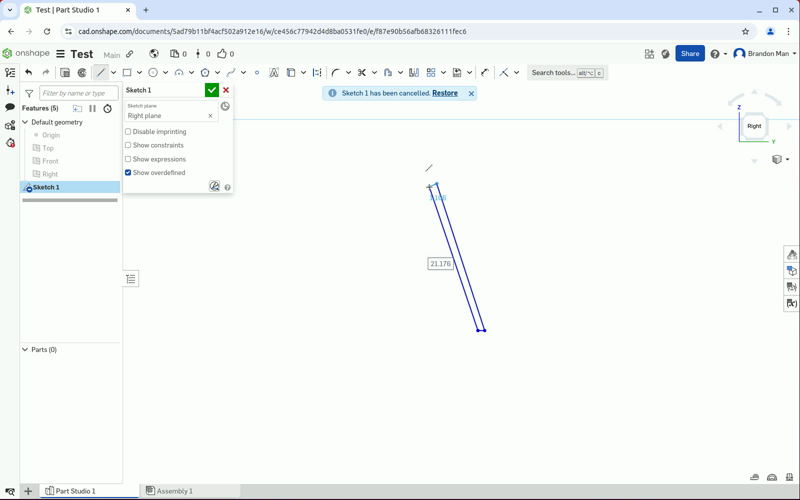
scroll(6)
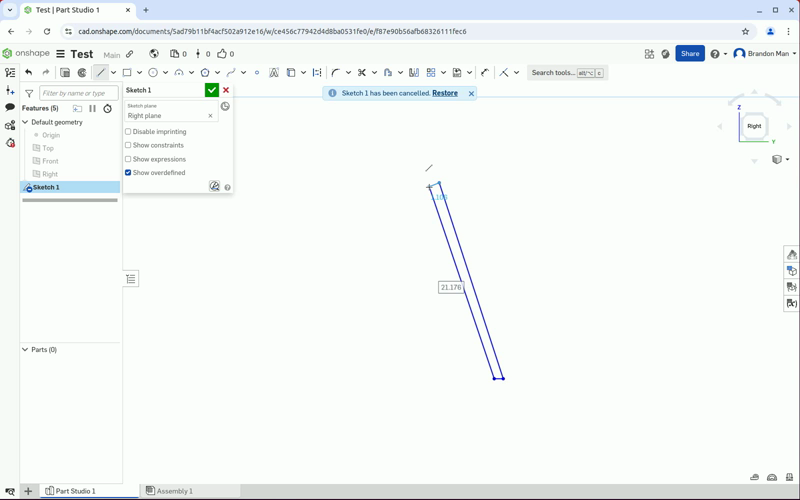
scroll(6)
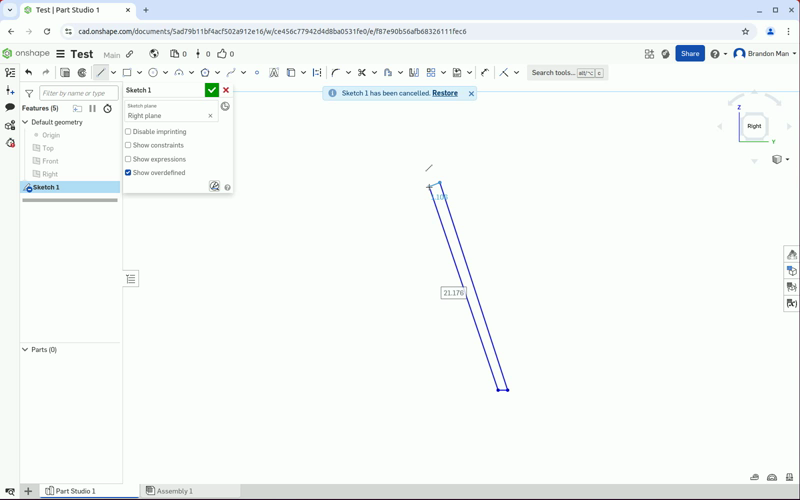
scroll(6)
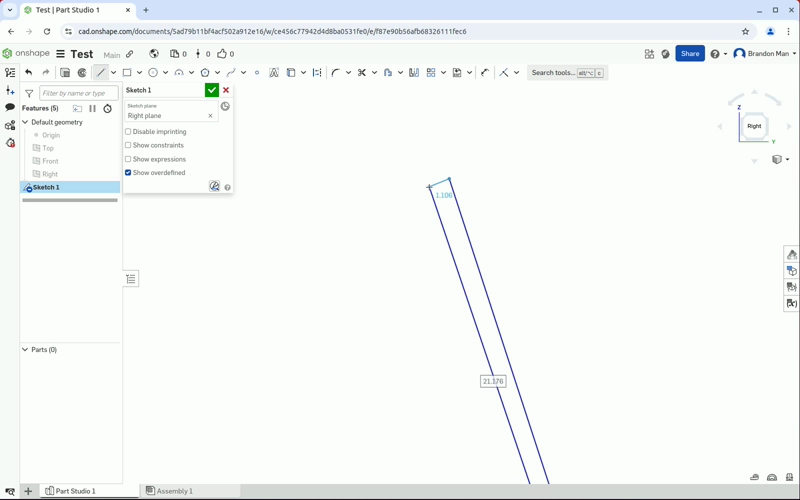
scroll(6)
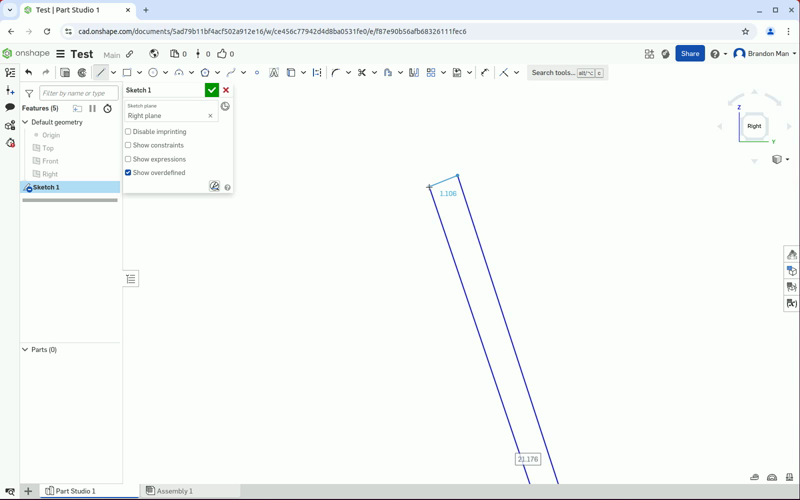
scroll(6)
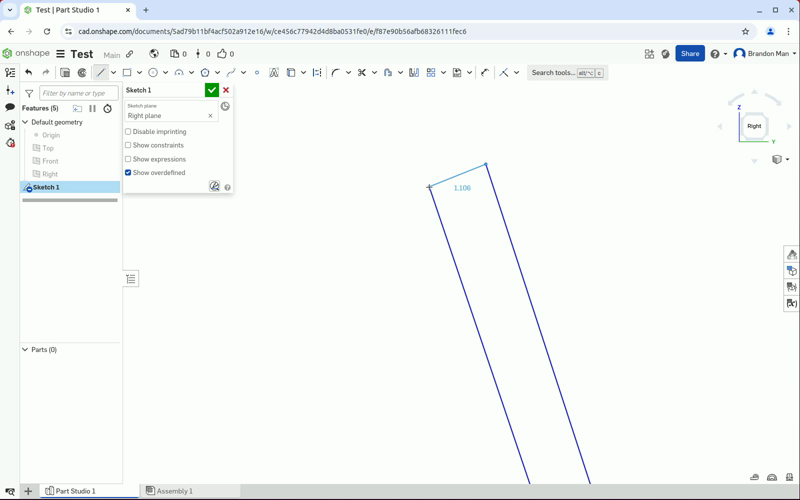
key_up(shift)
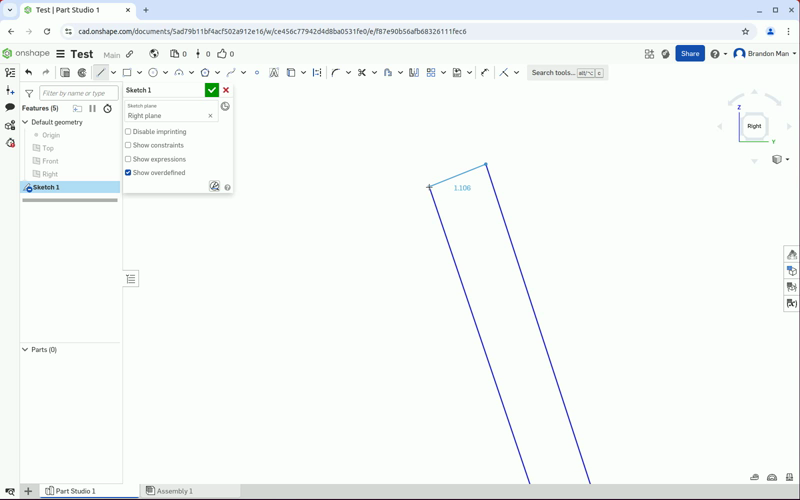
click(429, 186)
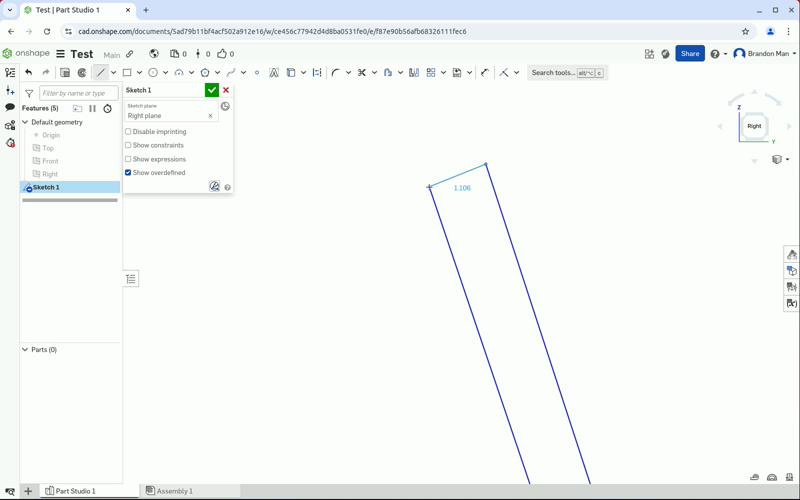
scroll(-6)
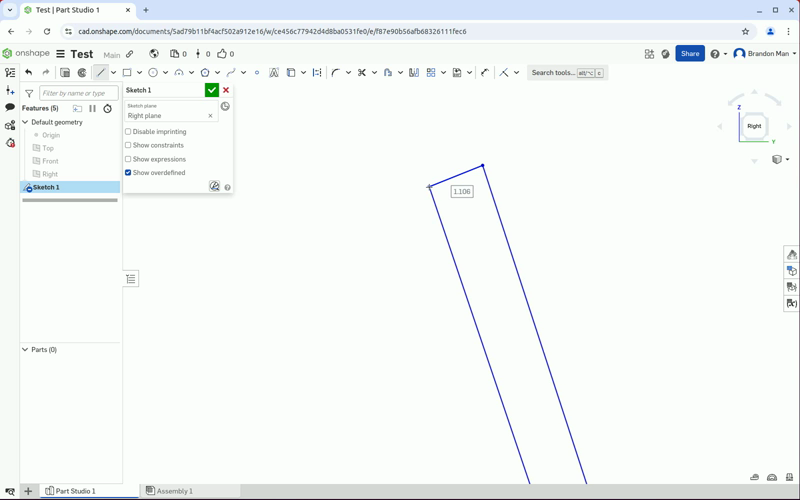
scroll(-6)
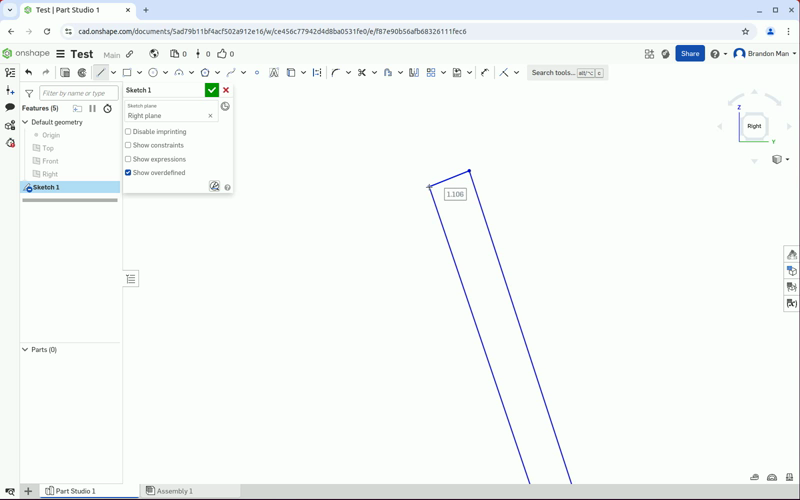
scroll(-6)
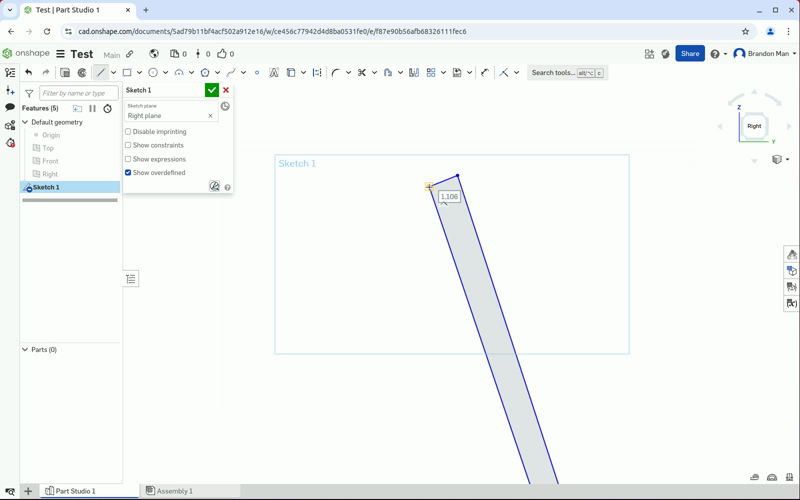
scroll(-6)
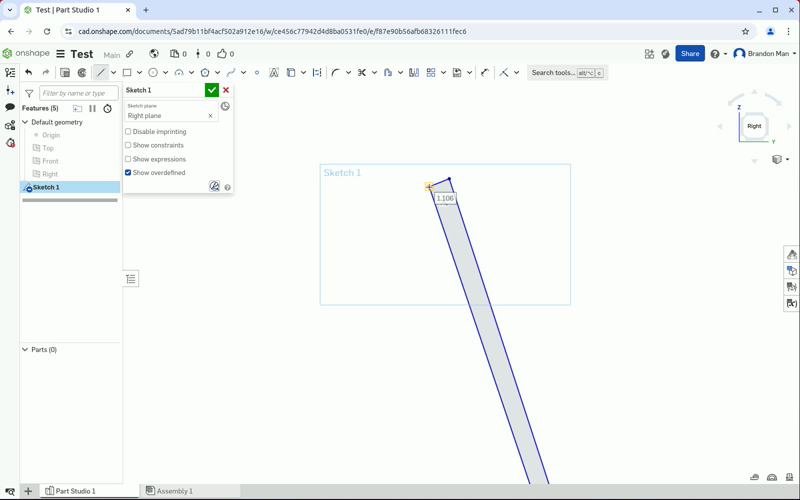
scroll(-6)
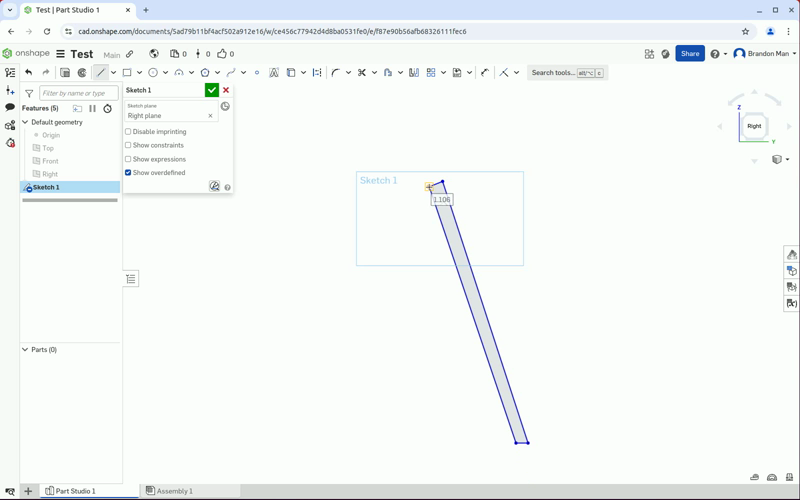
scroll(-6)
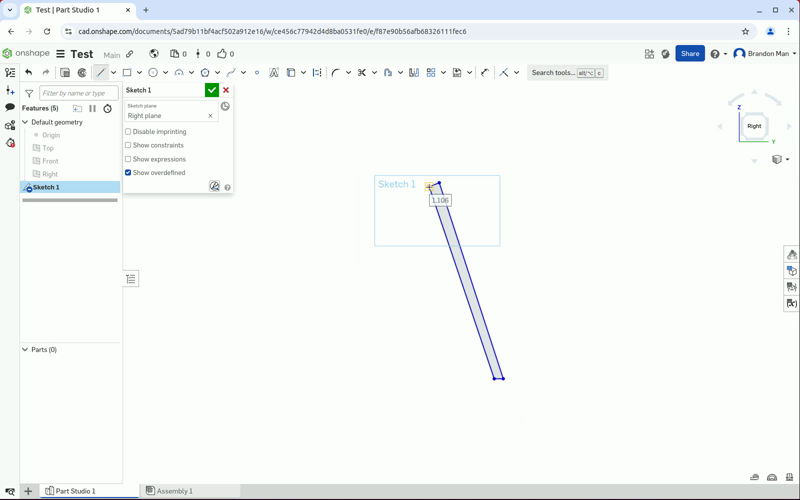
scroll(-6)
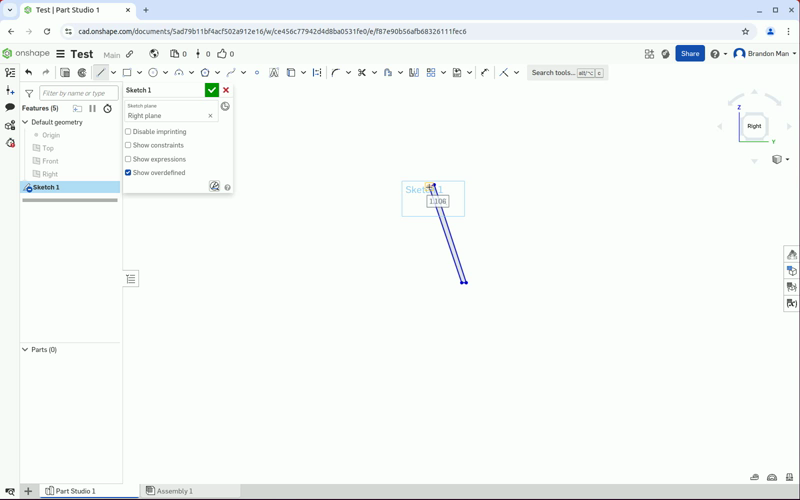
key(esc)
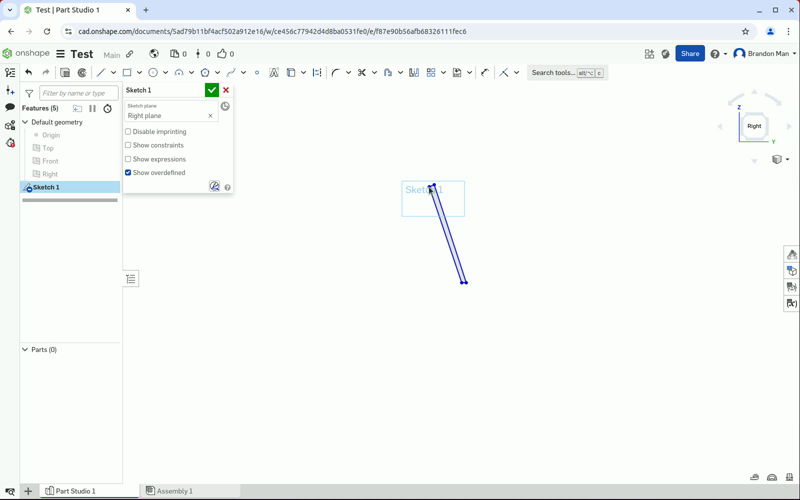
mouse_move(462, 281)
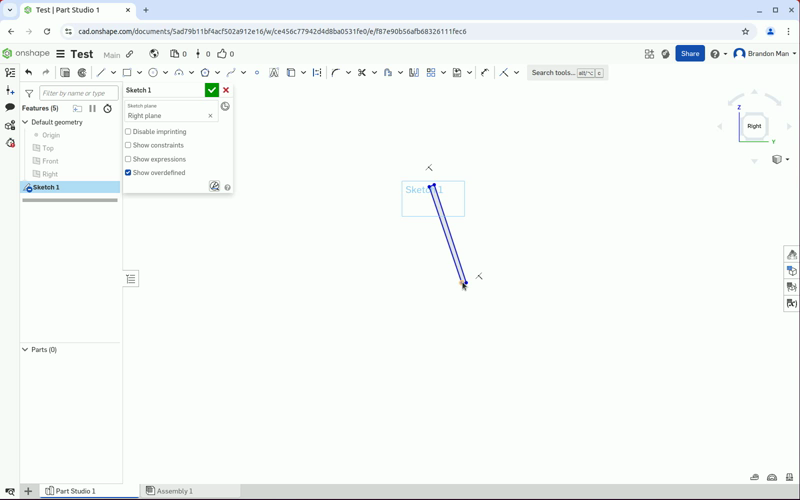
scroll(6)
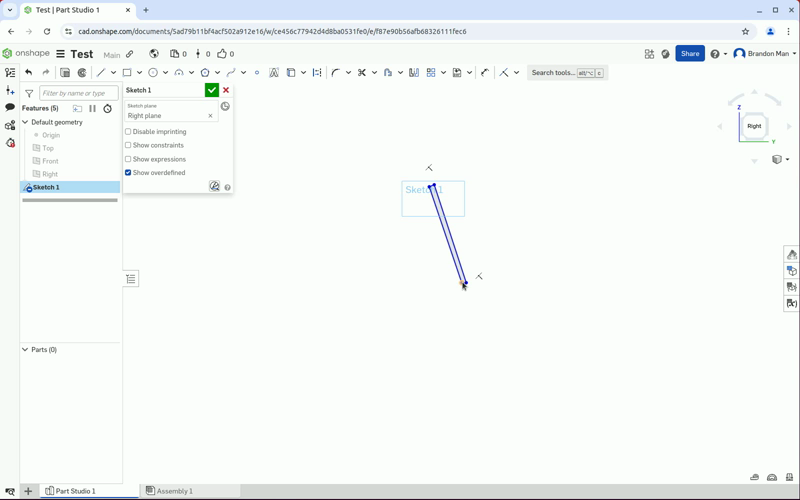
scroll(6)
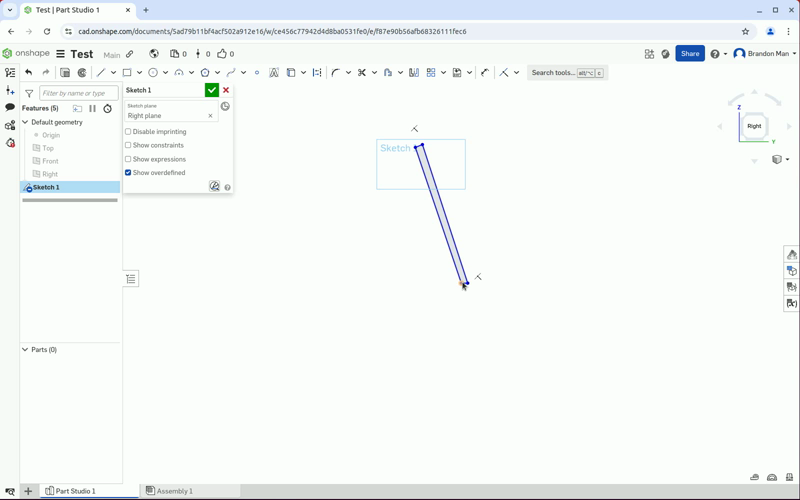
scroll(6)
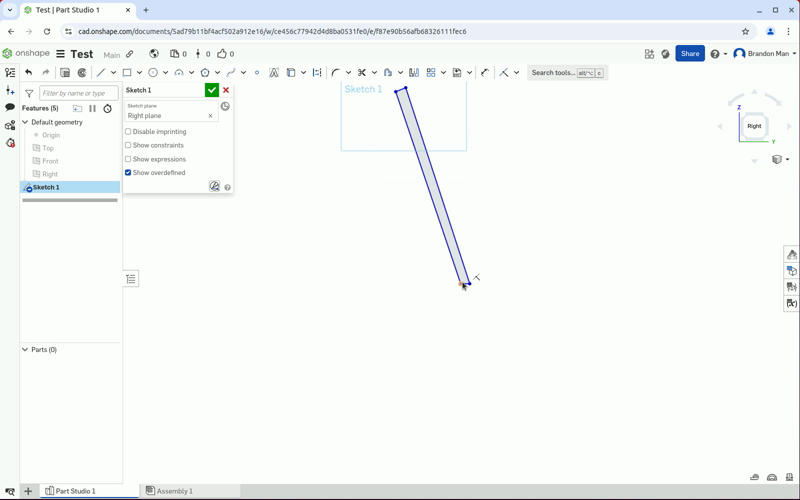
scroll(6)
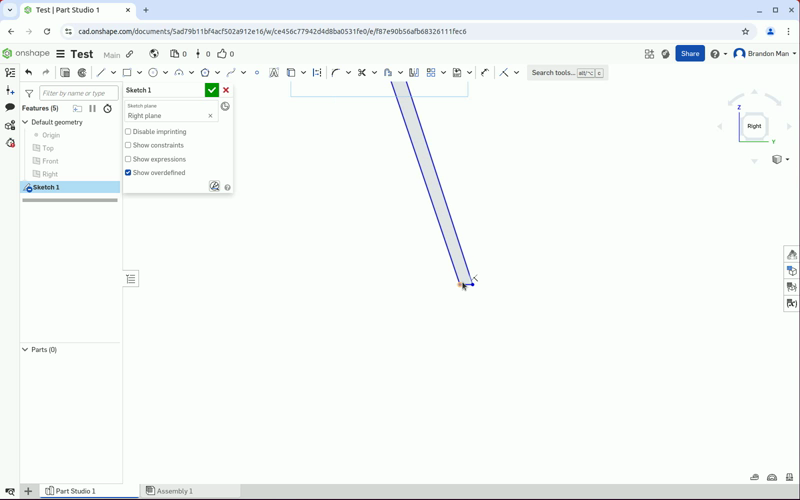
scroll(6)
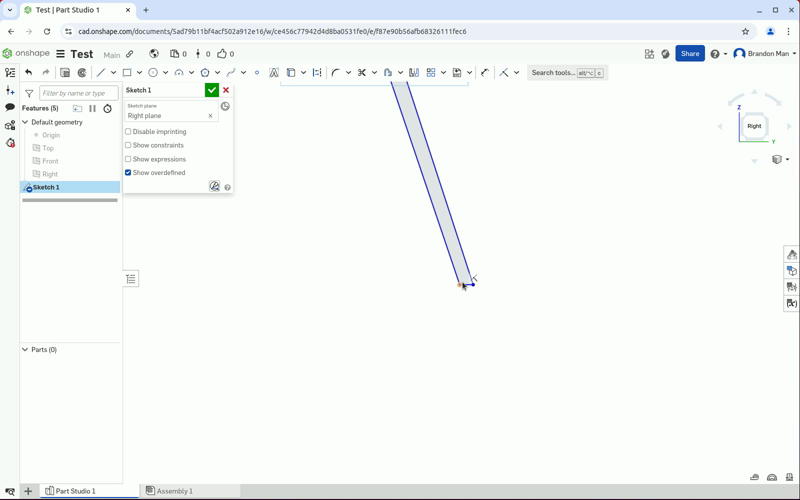
scroll(6)
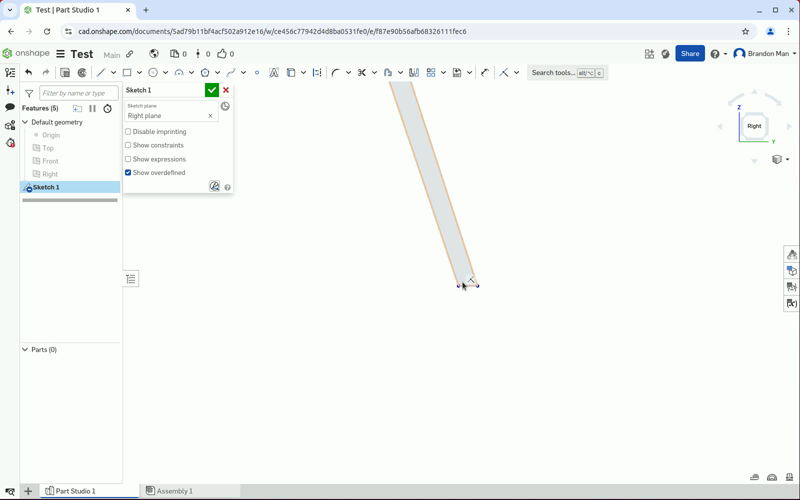
scroll(6)
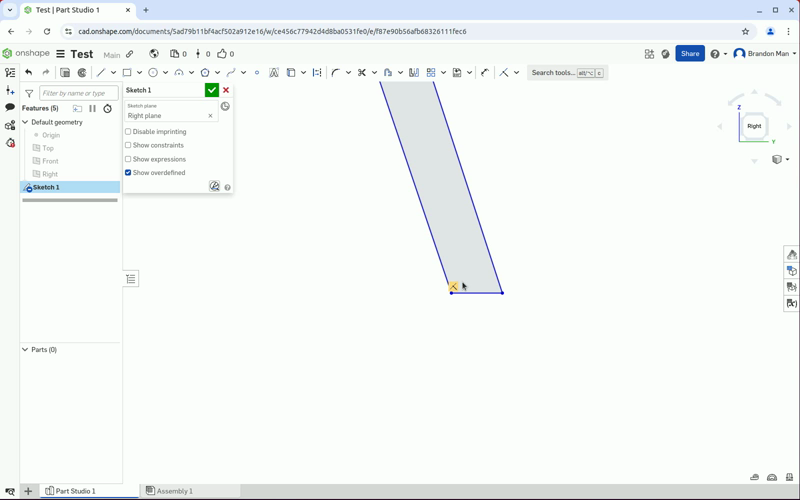
click(462, 281)
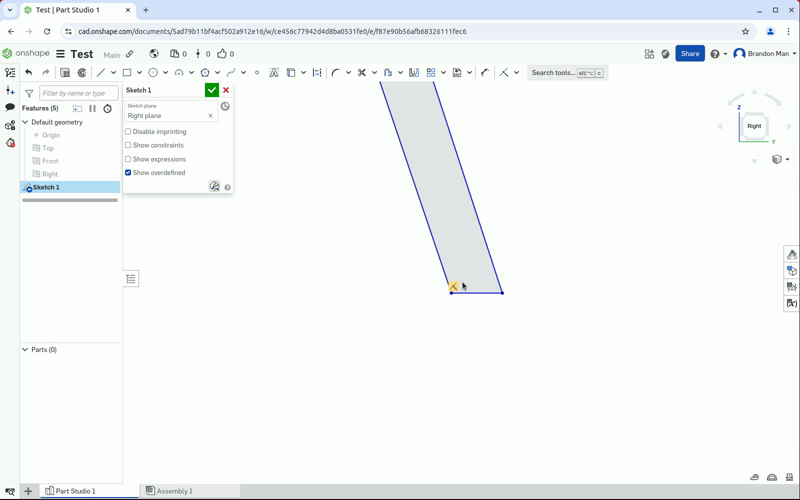
scroll(-6)
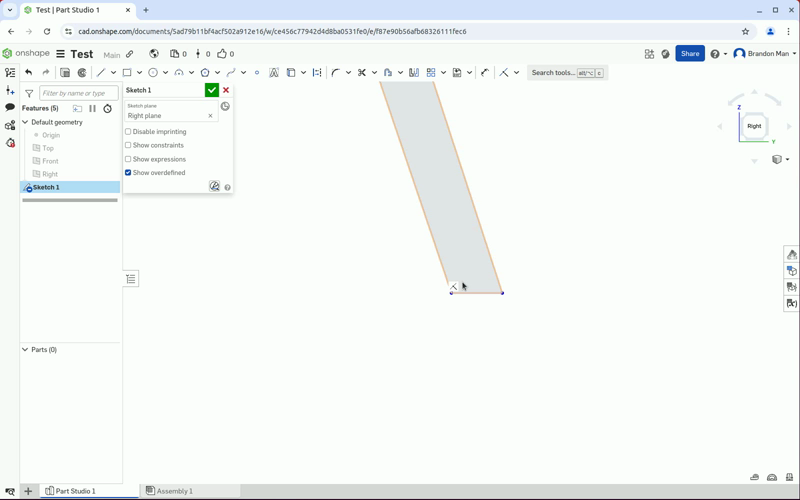
scroll(-6)
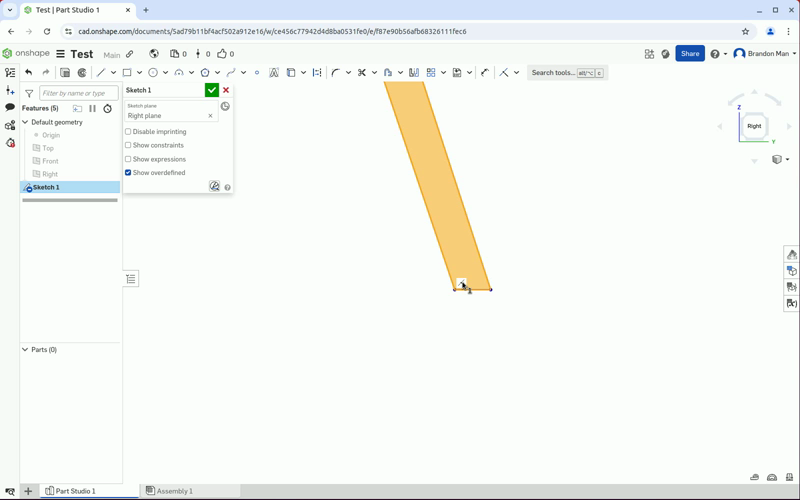
scroll(-6)
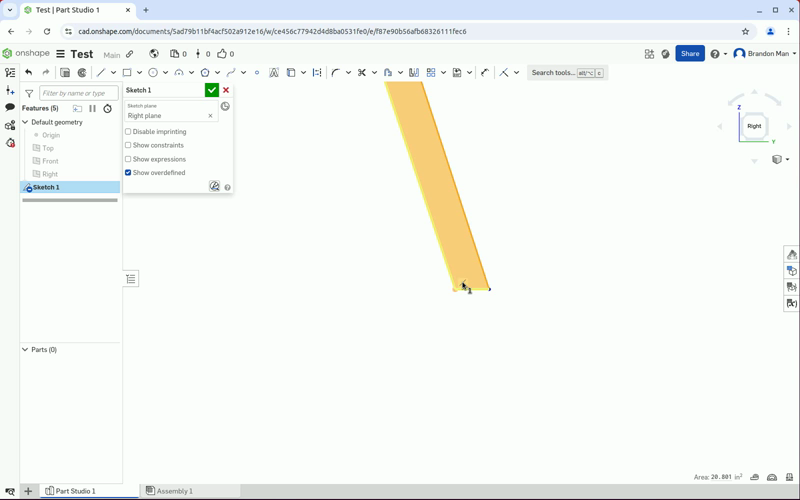
scroll(-6)
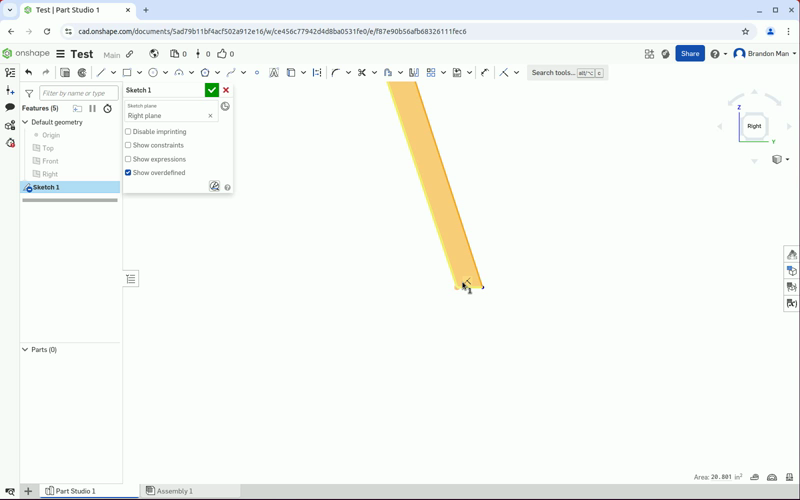
scroll(-6)
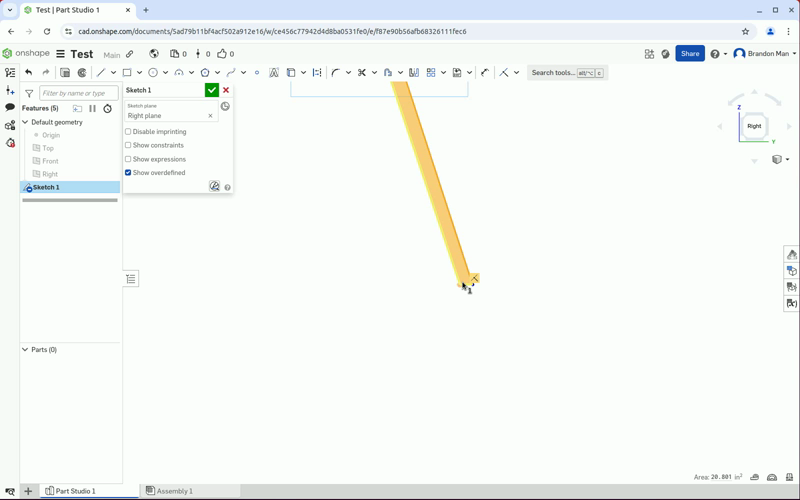
scroll(-6)
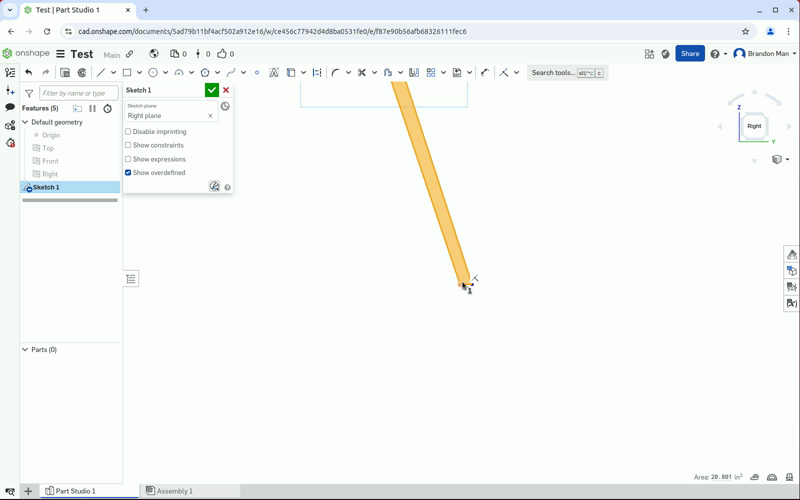
scroll(-6)
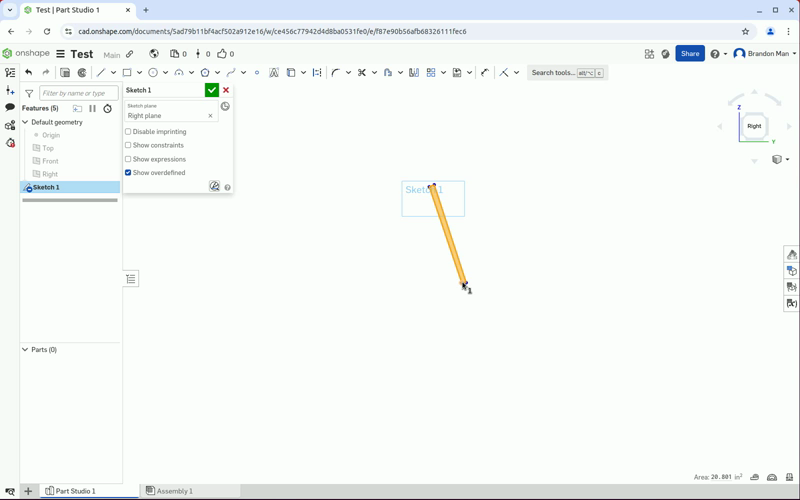
mouse_move(73, 352)
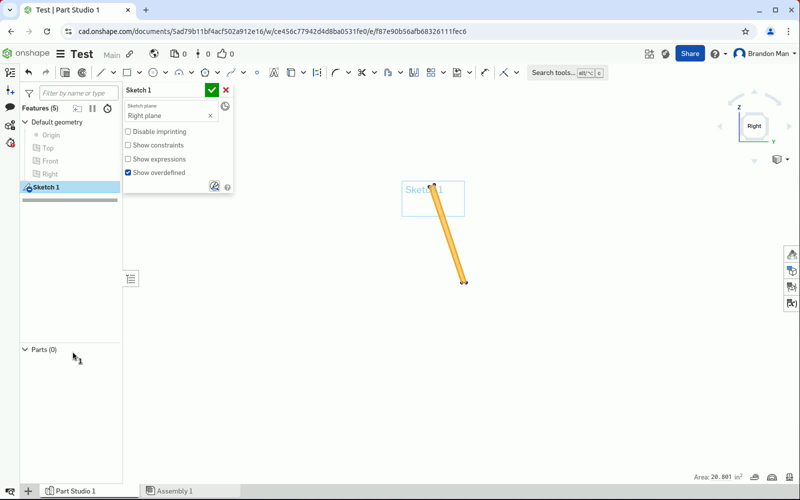
key(shift+y)
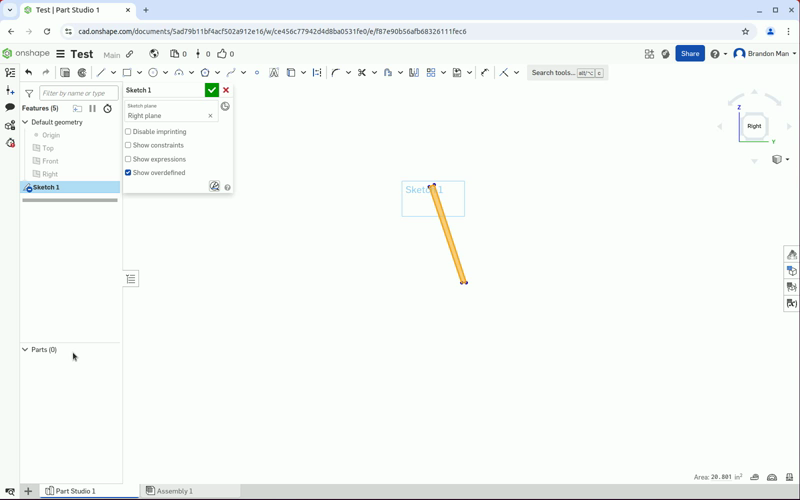
key(shift+e)
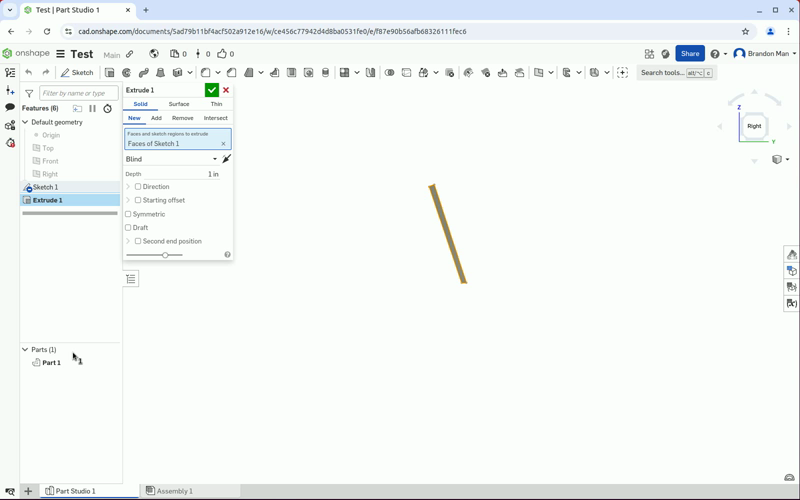
mouse_move(143, 106)
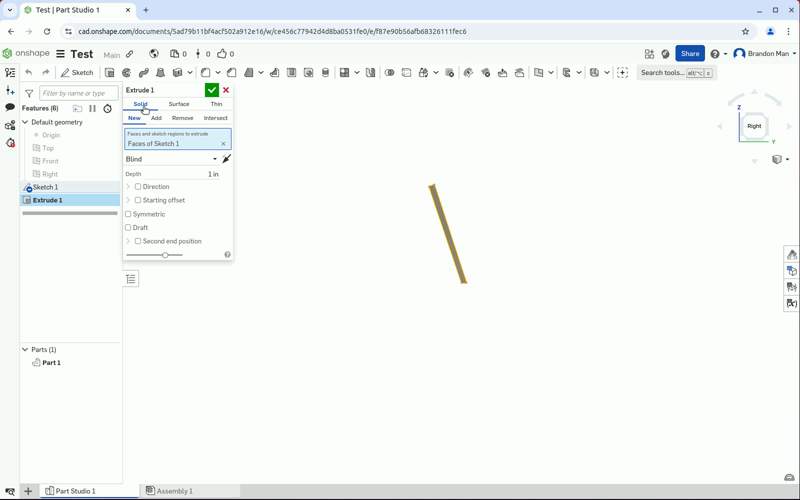
click(143, 106)
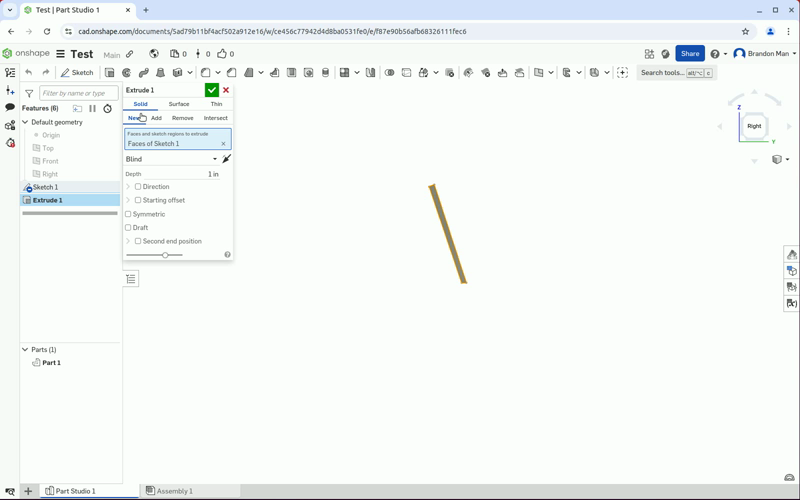
mouse_move(137, 120)
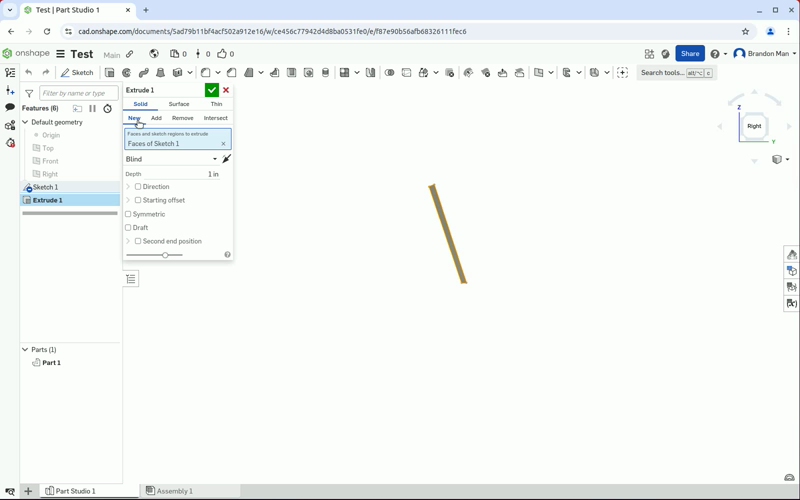
click(137, 120)
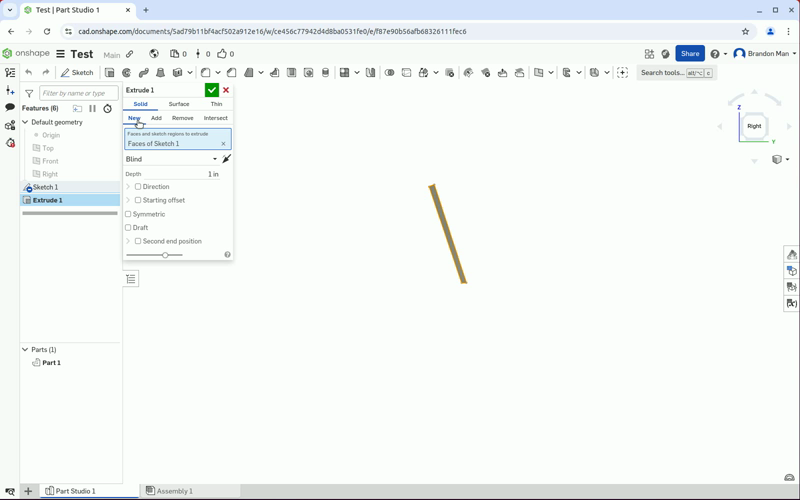
key(tab, 4)
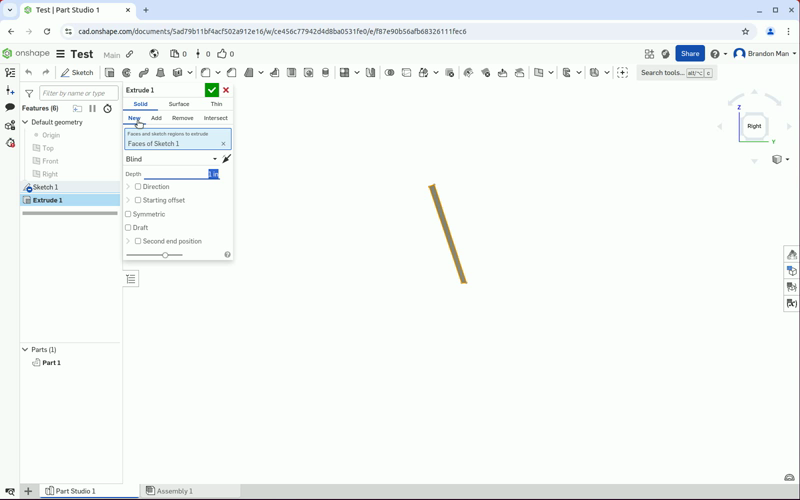
text(52.956)
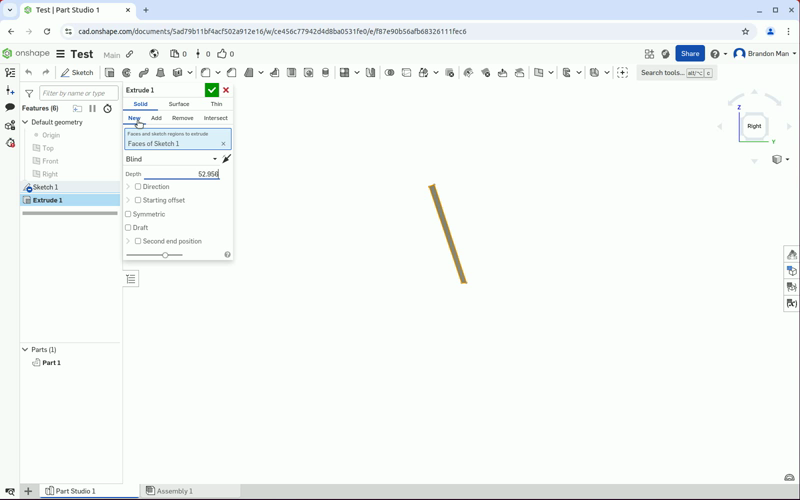
key(tab, 3)
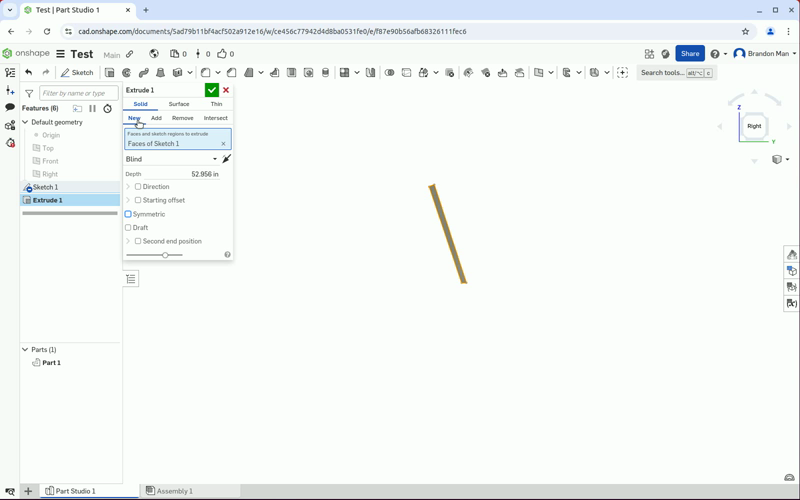
key(space)
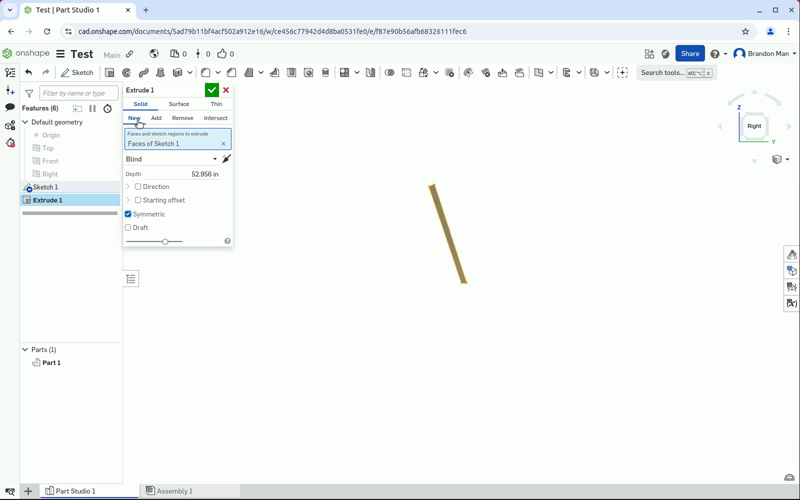
key(enter)
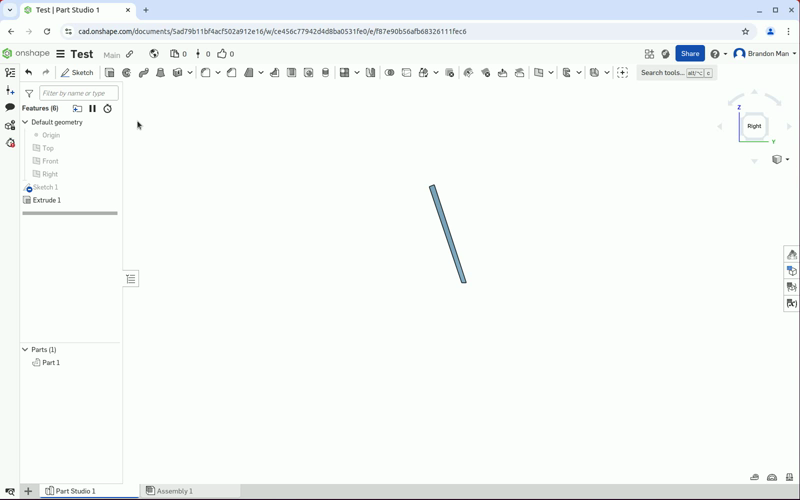
key(shift+h)
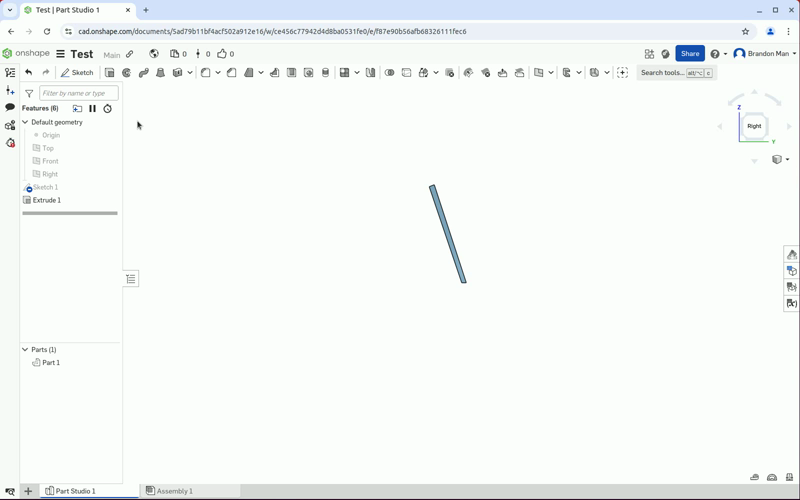
key(shift+h)
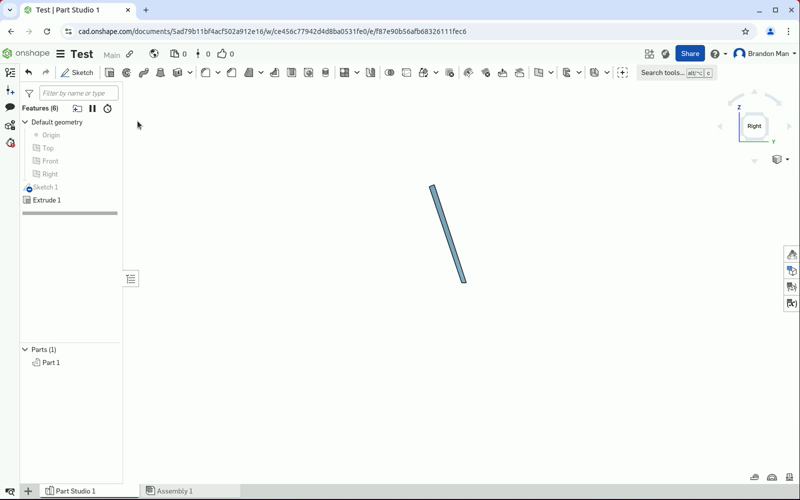
mouse_move(73, 189)
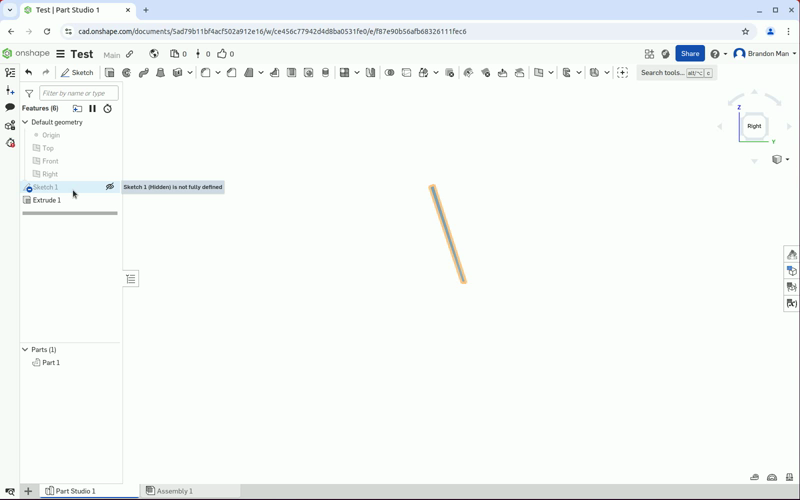
click(73, 189)
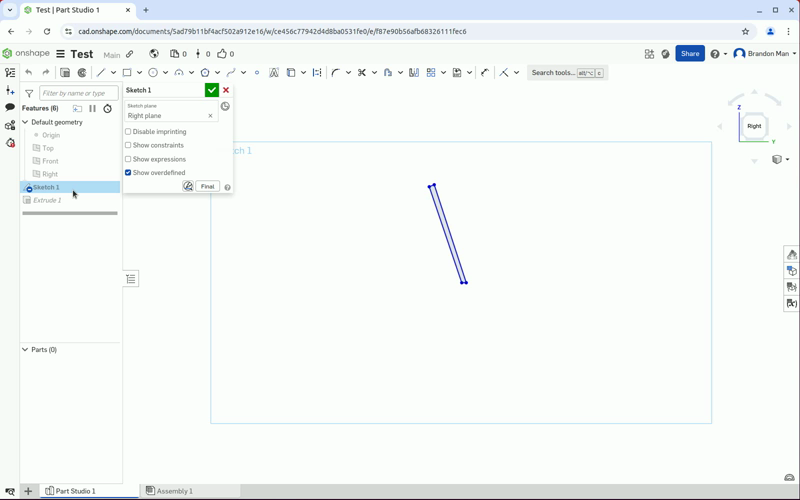
mouse_move(229, 92)
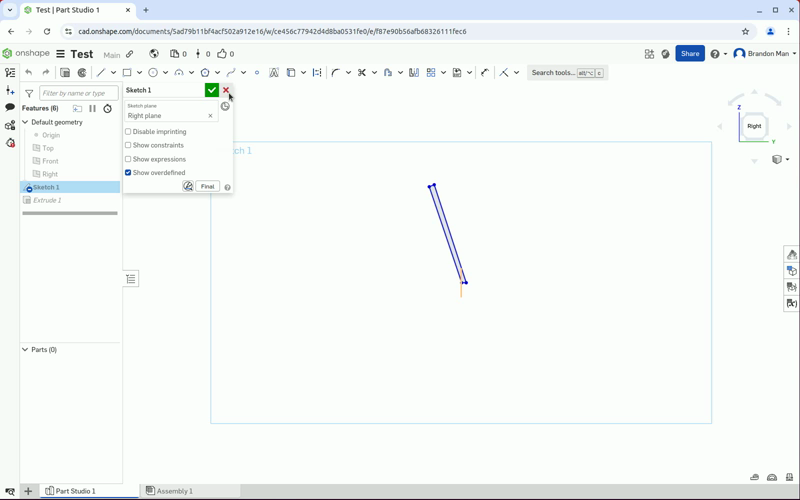
click(229, 92)
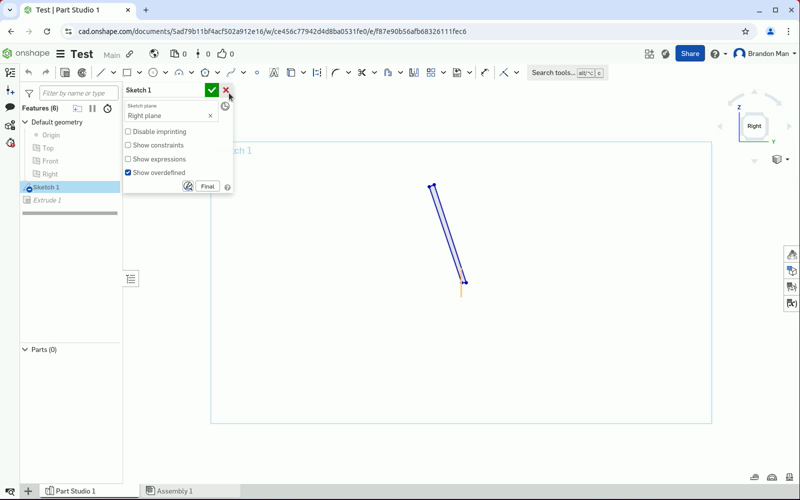
key(shift+s)
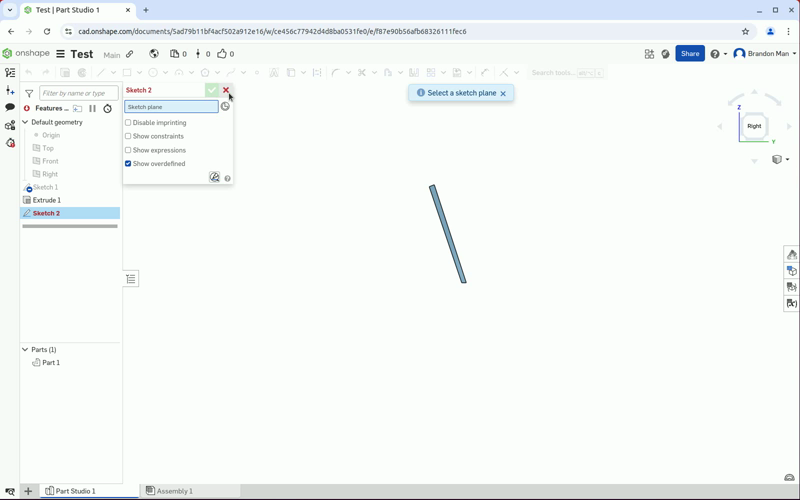
mouse_move(73, 176)
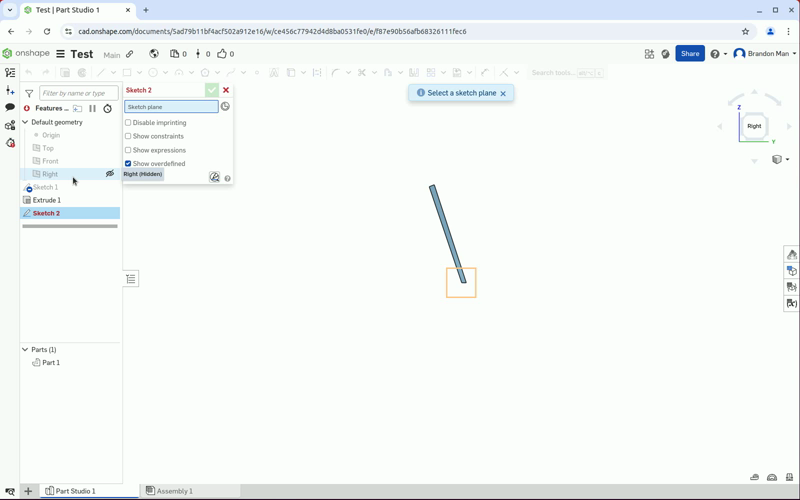
click(73, 176)
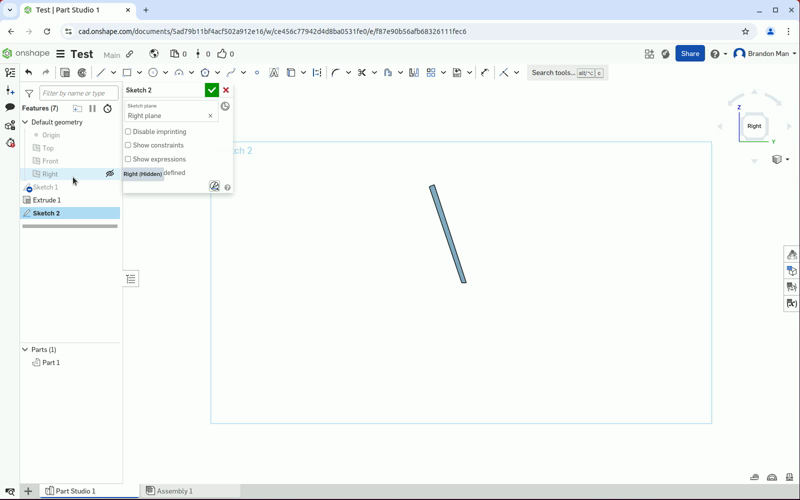
mouse_move(73, 352)
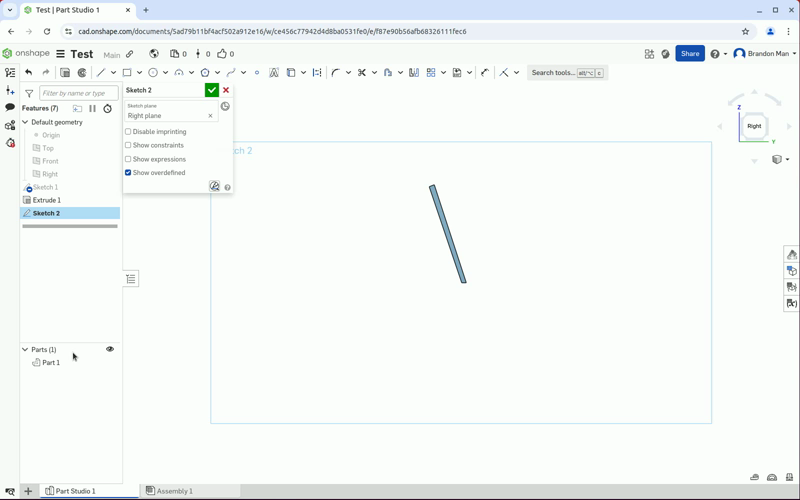
key(y)
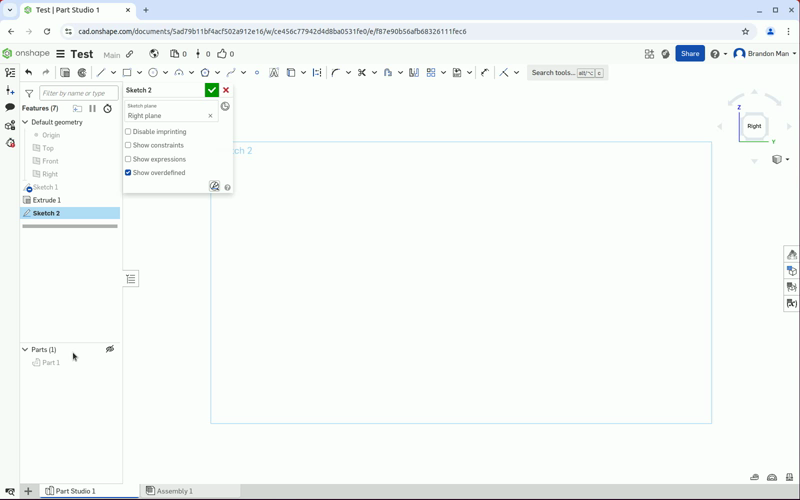
key(l)
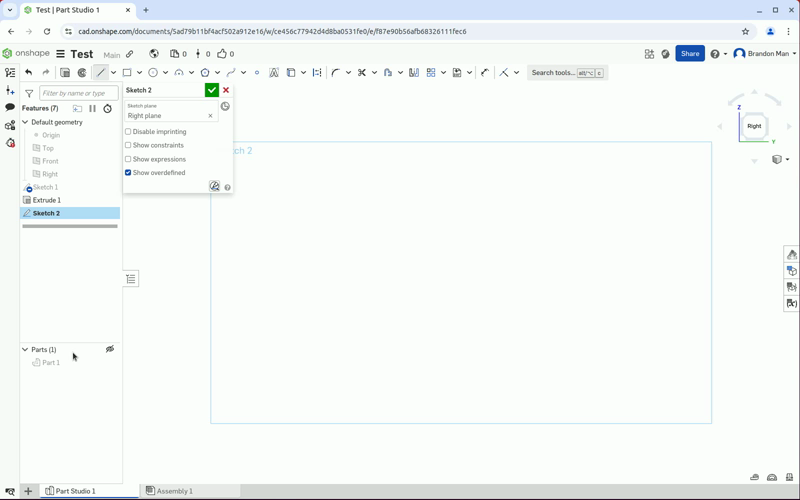
key_down(shift)
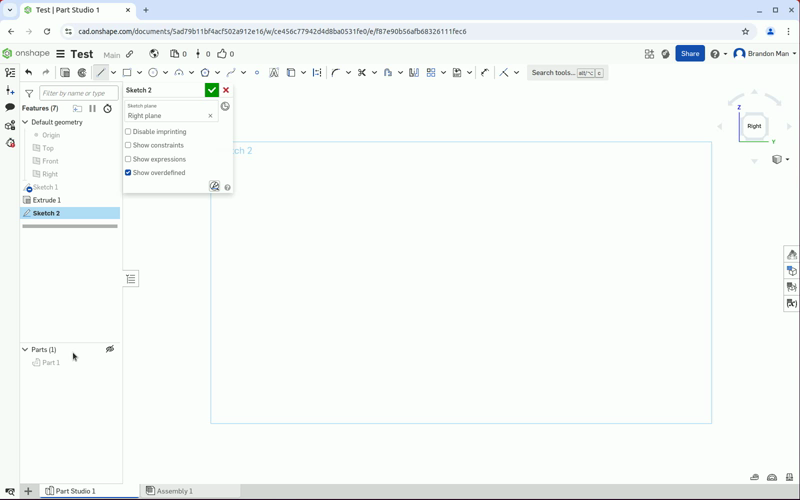
mouse_move(429, 379)
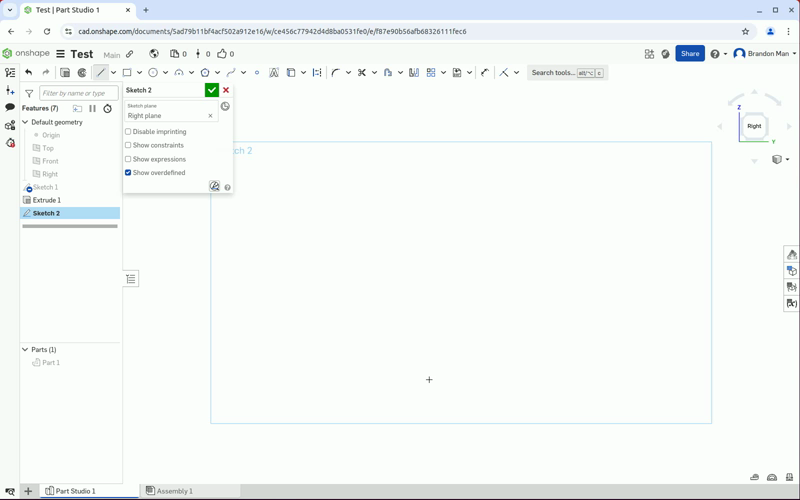
click(429, 379)
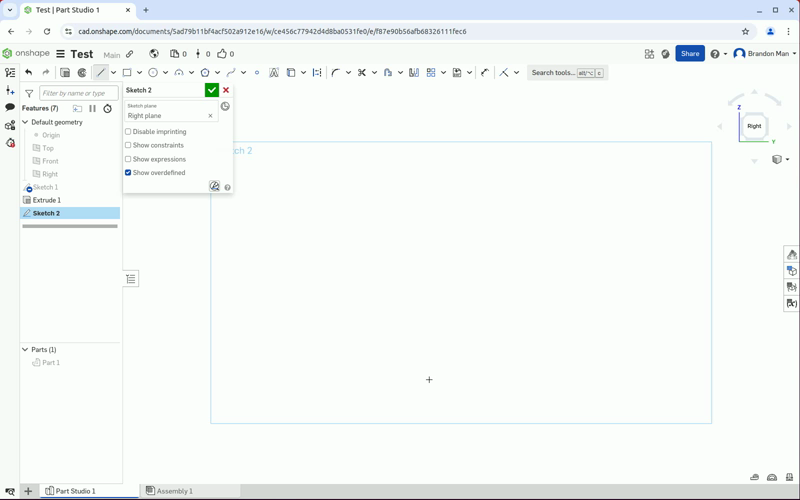
key_up(shift)
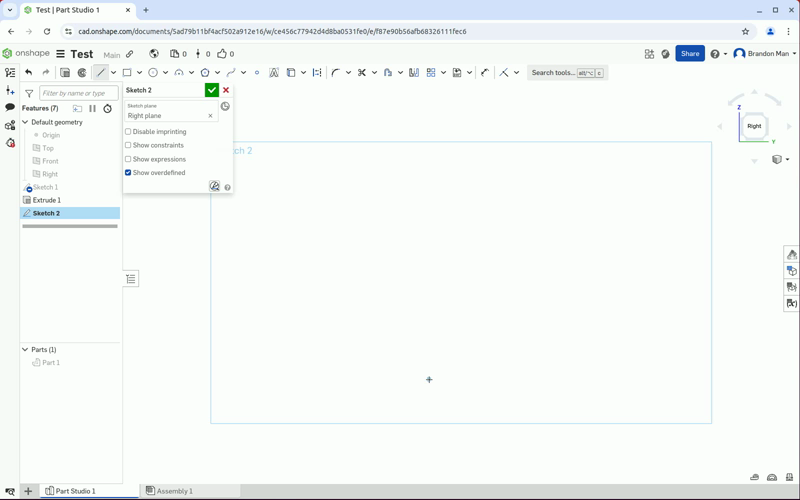
key_down(shift)
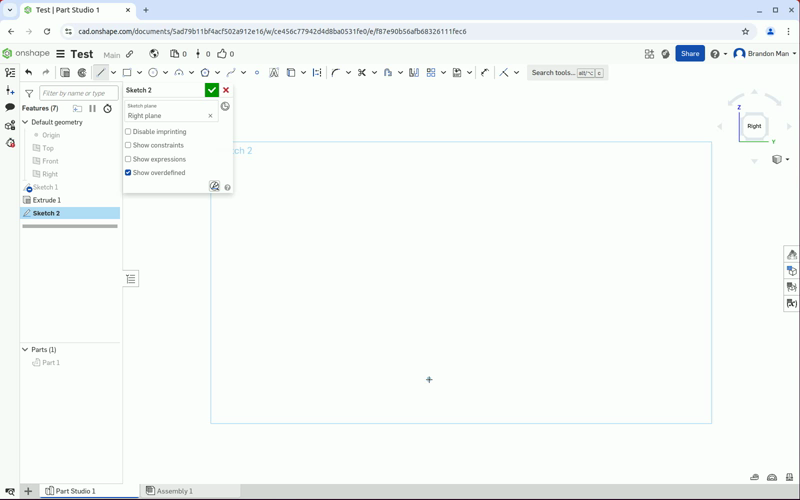
mouse_move(459, 379)
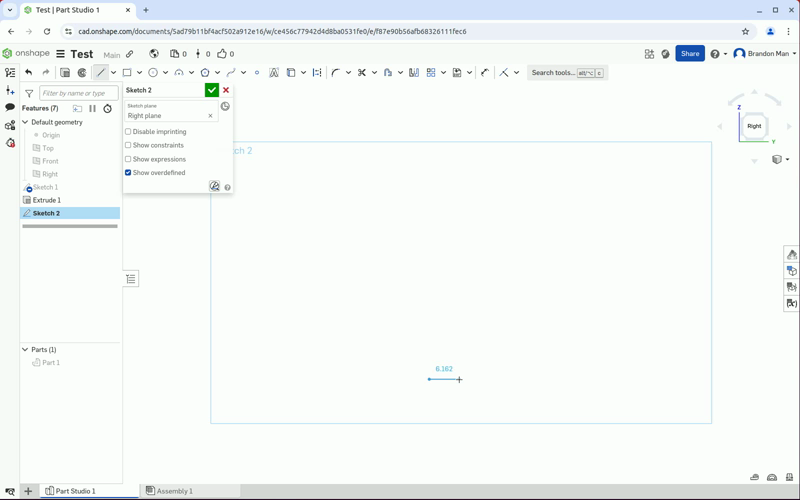
mouse_move(434, 381)
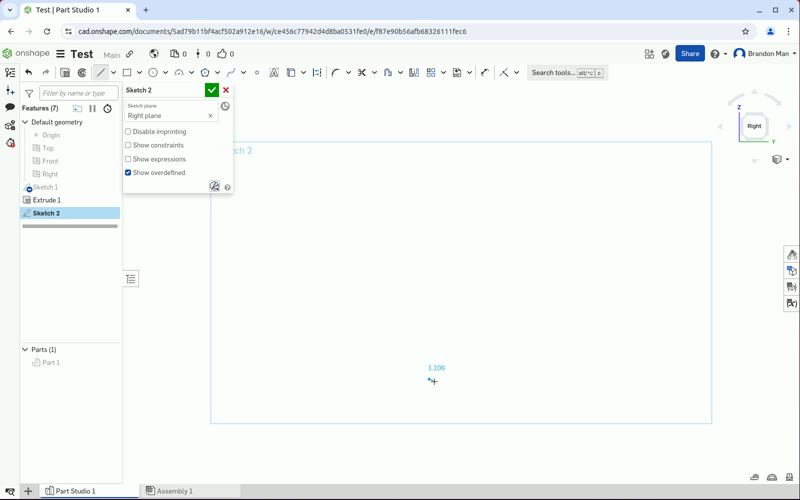
scroll(6)
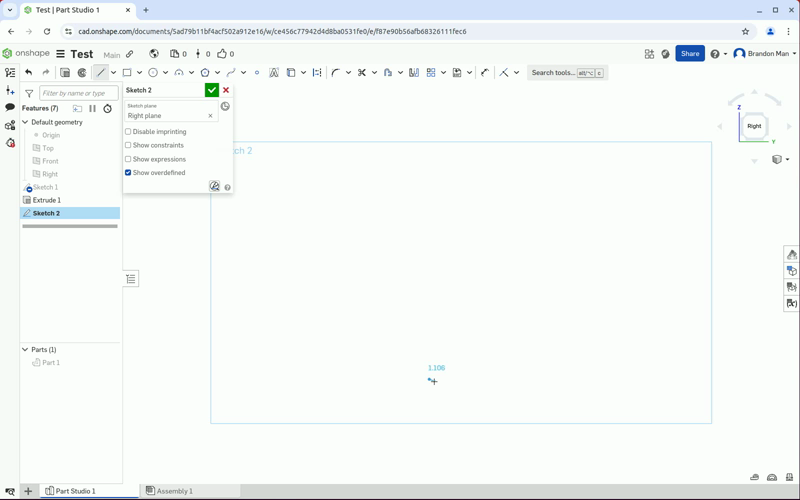
scroll(6)
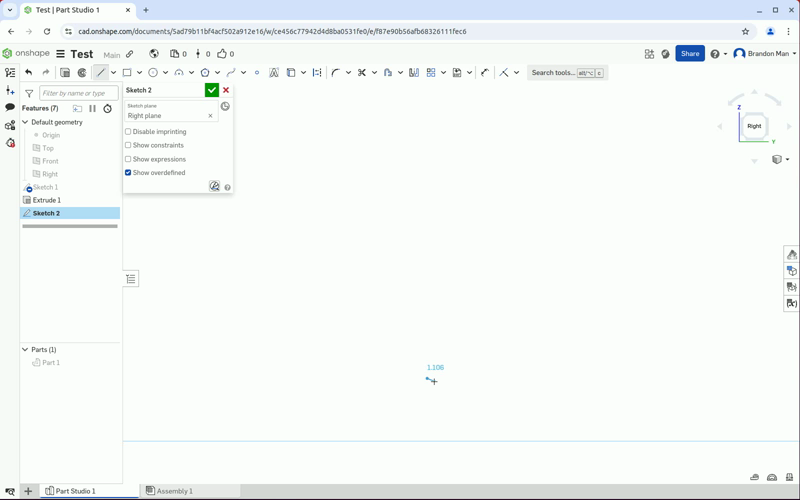
scroll(6)
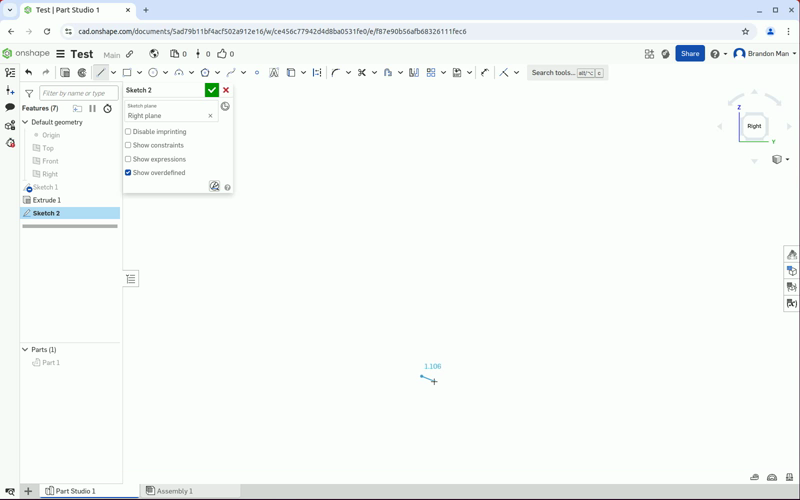
scroll(6)
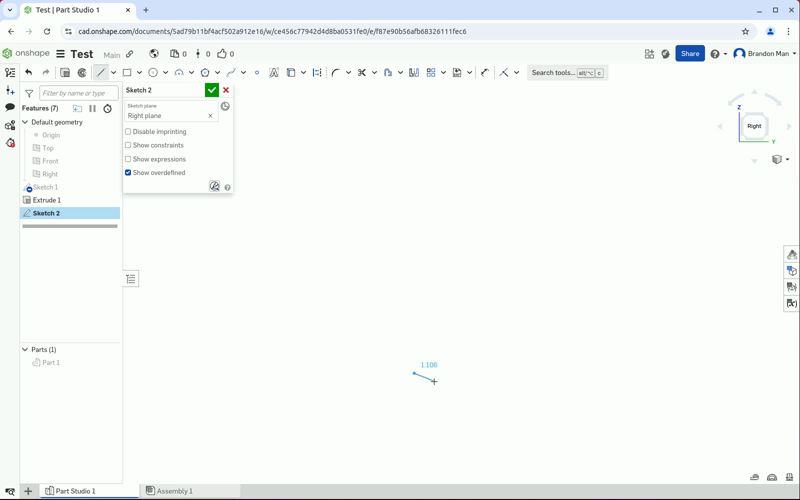
scroll(6)
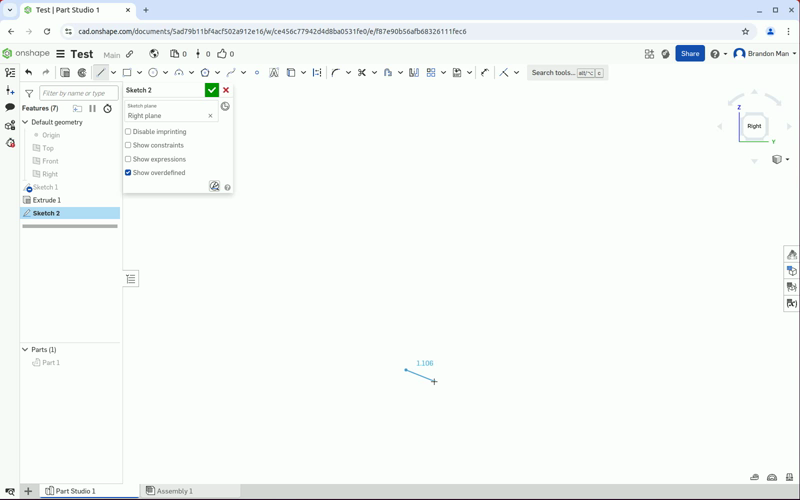
scroll(6)
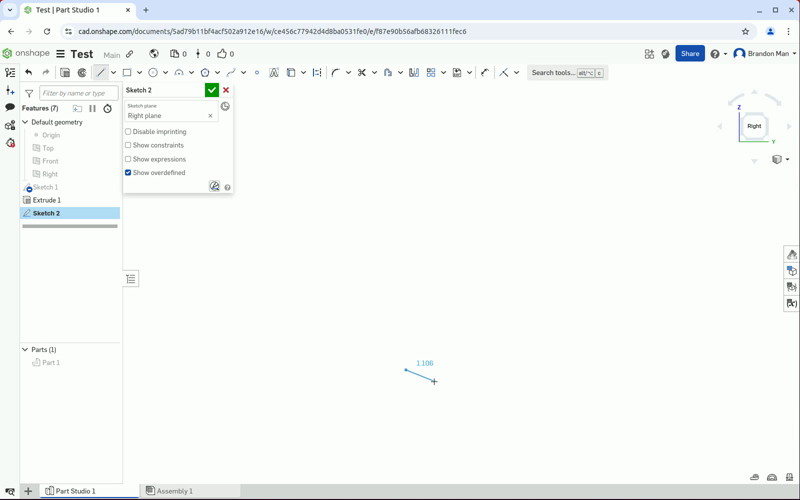
scroll(6)
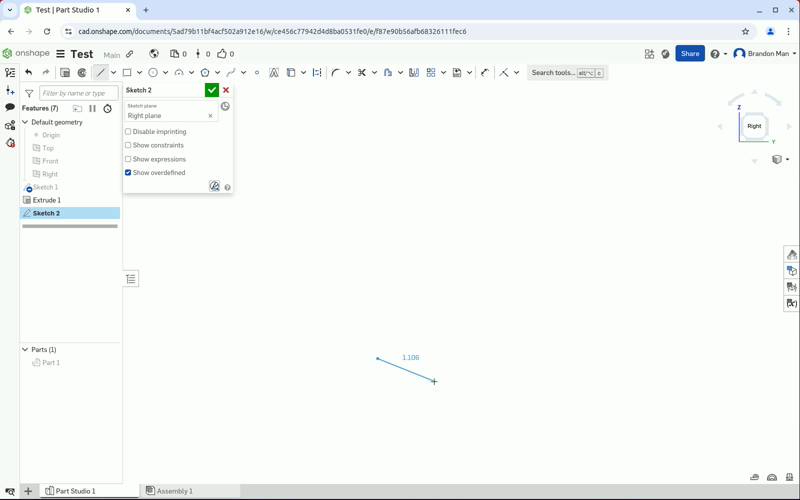
click(434, 381)
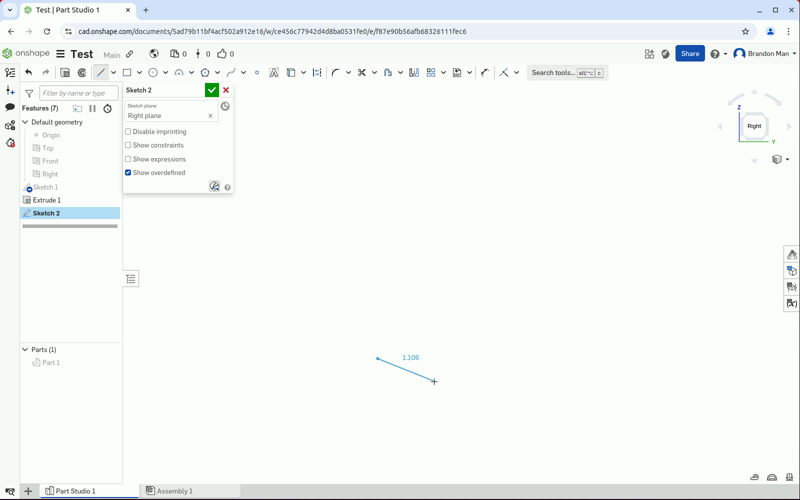
scroll(-6)
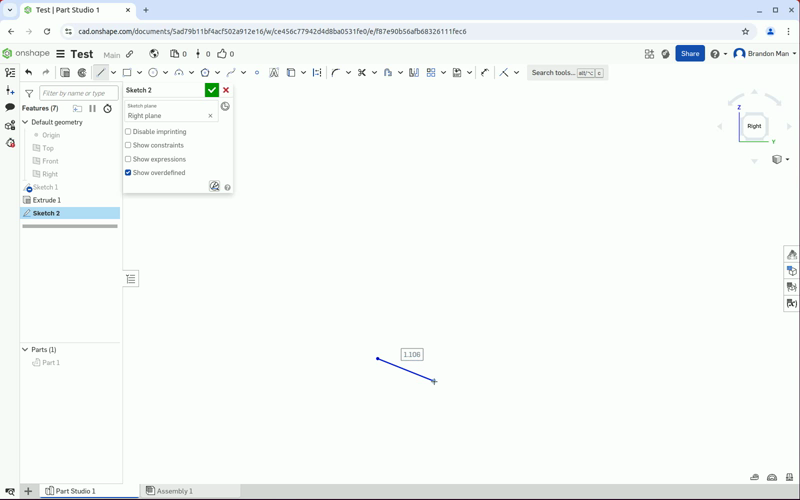
scroll(-6)
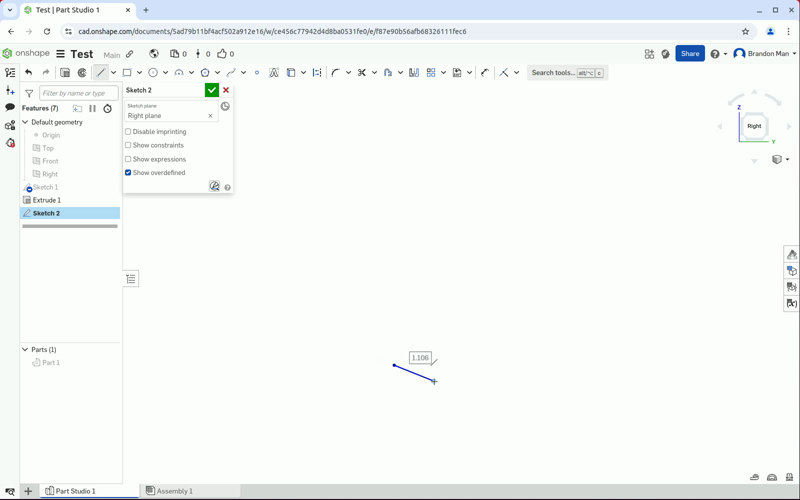
scroll(-6)
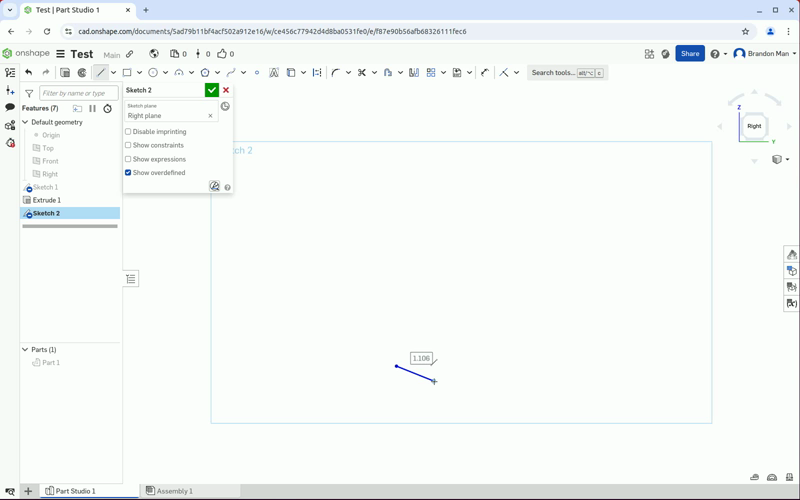
scroll(-6)
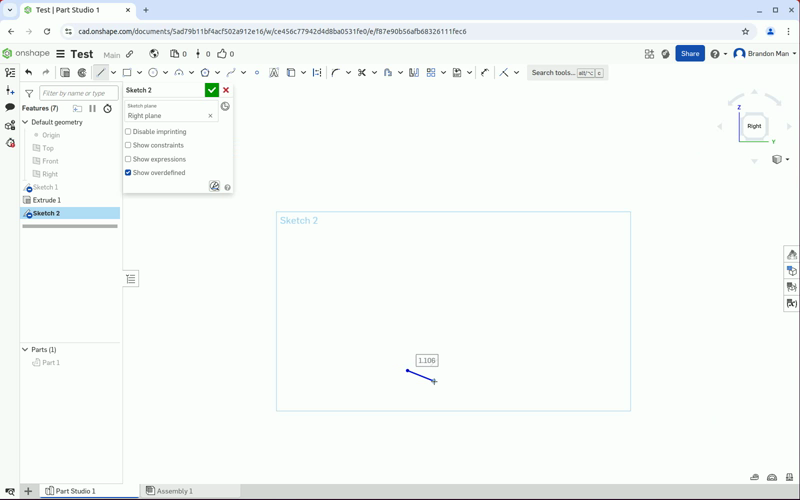
scroll(-6)
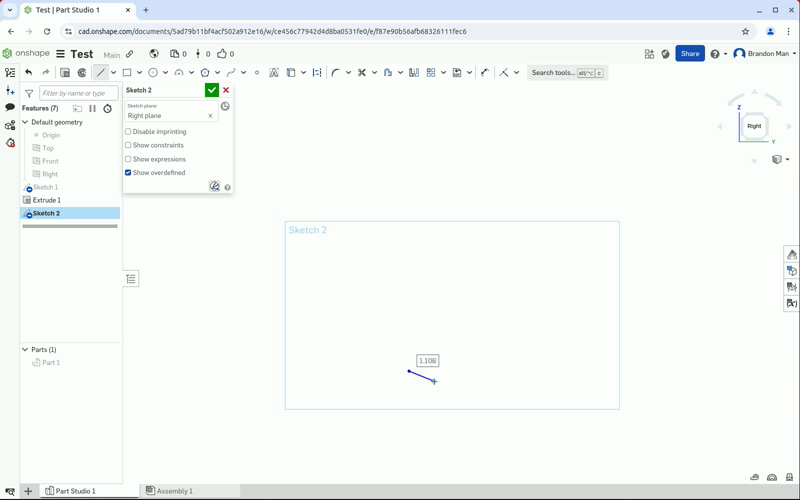
scroll(-6)
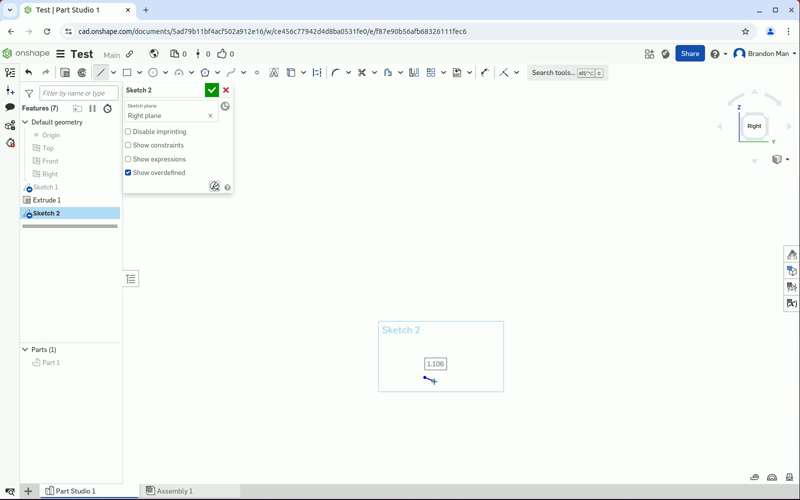
scroll(-6)
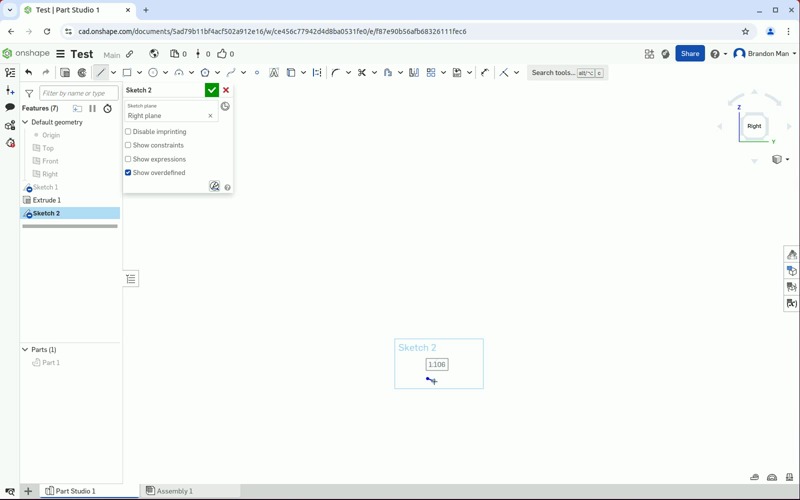
key_up(shift)
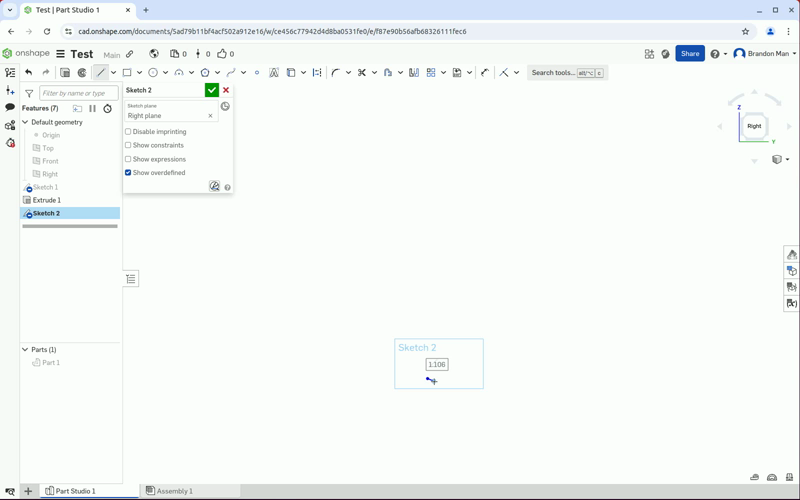
key_down(shift)
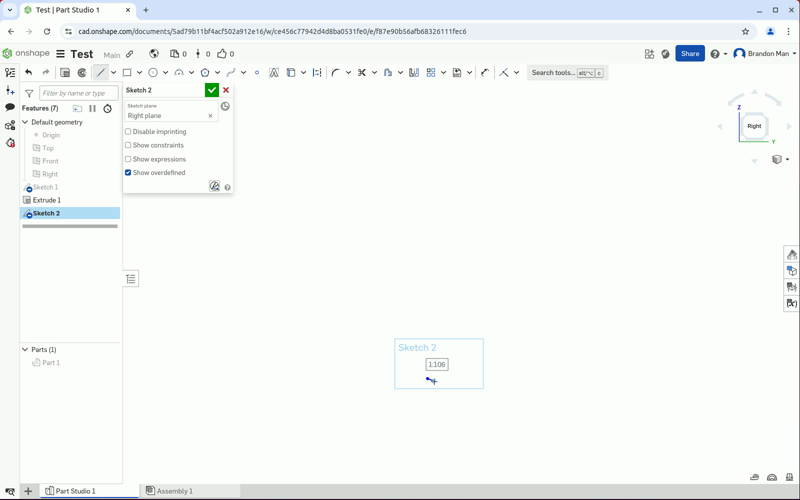
mouse_move(466, 282)
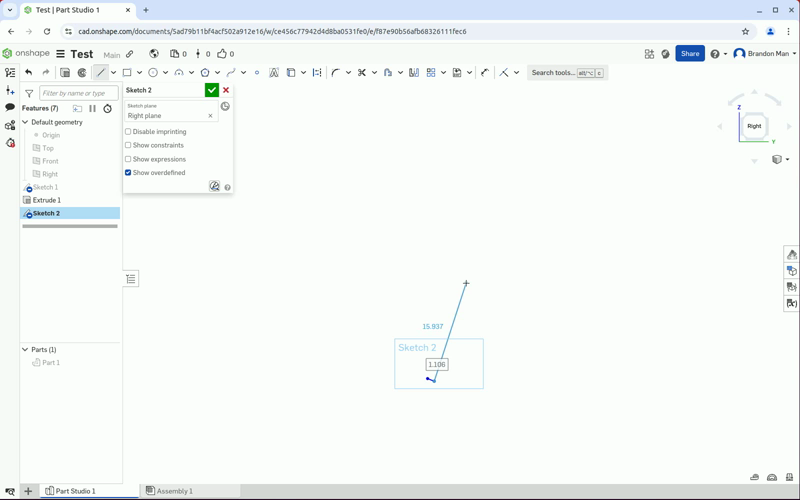
click(466, 282)
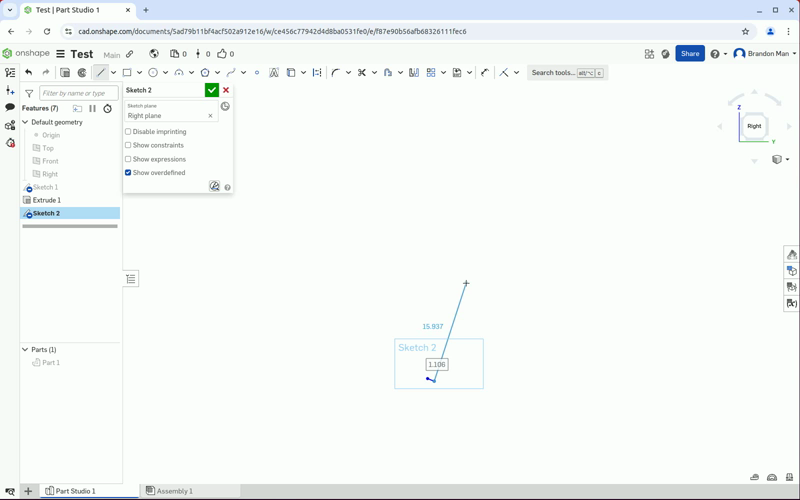
key_up(shift)
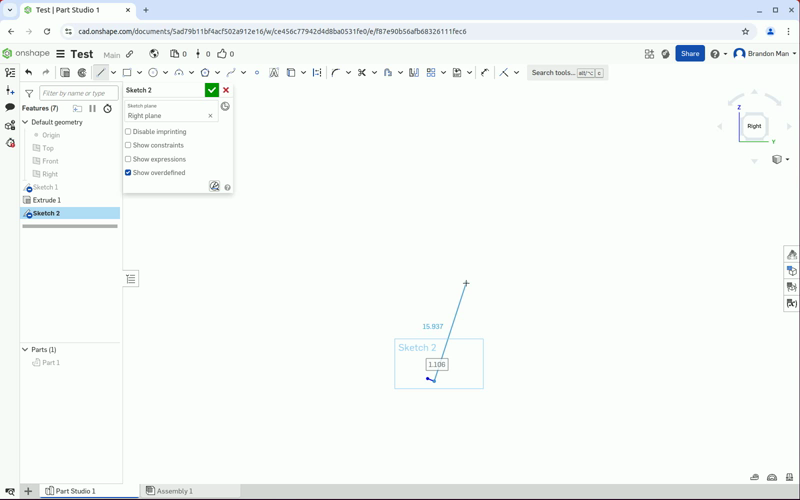
key_down(shift)
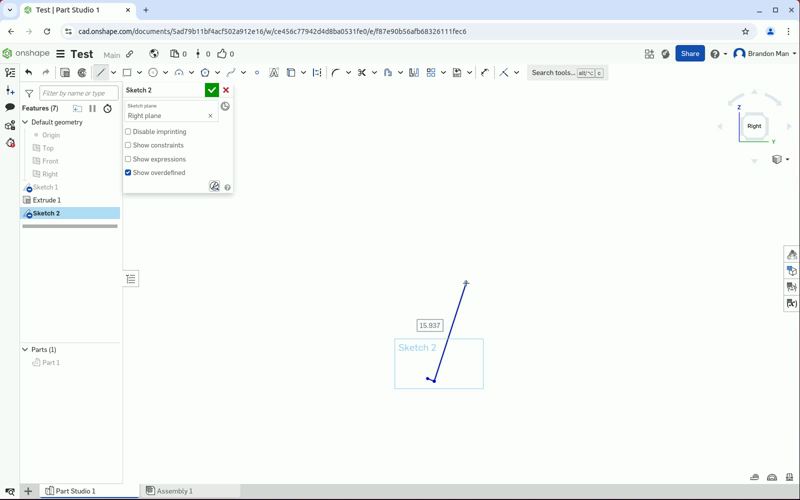
mouse_move(496, 282)
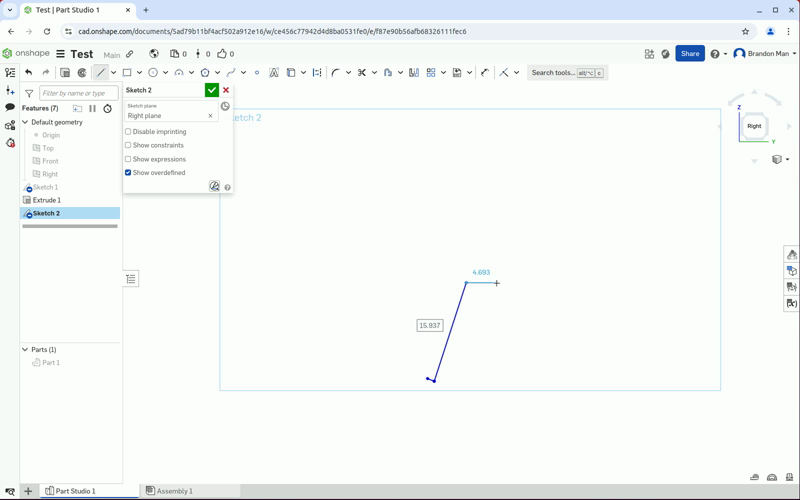
mouse_move(461, 282)
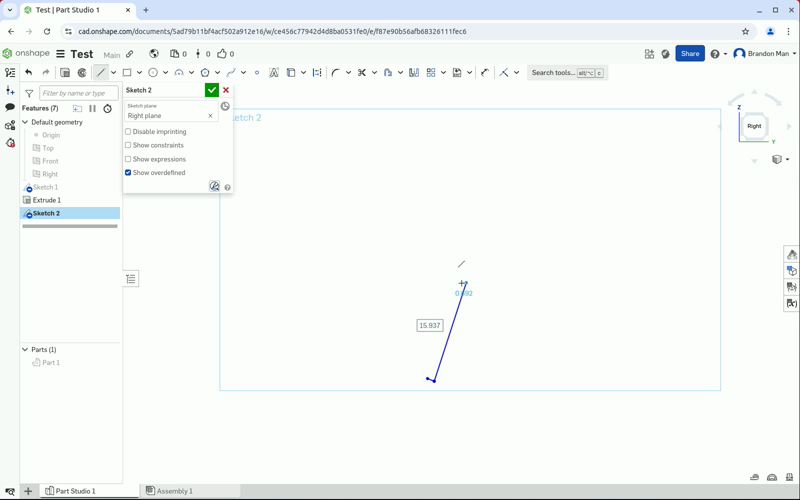
scroll(6)
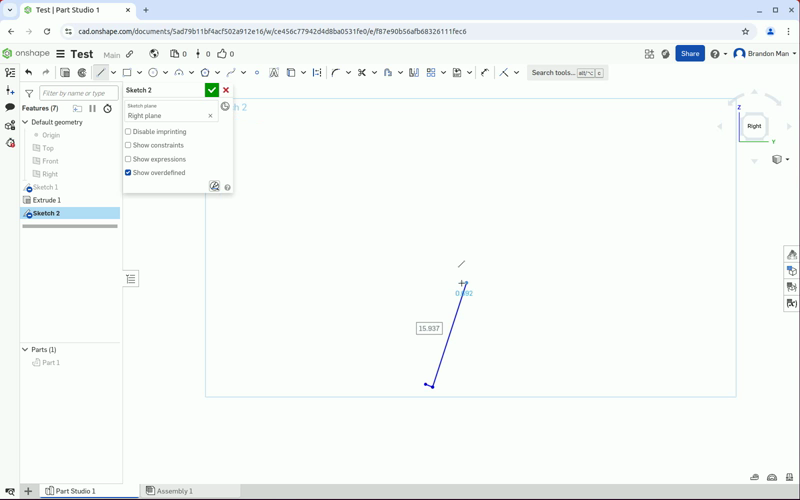
scroll(6)
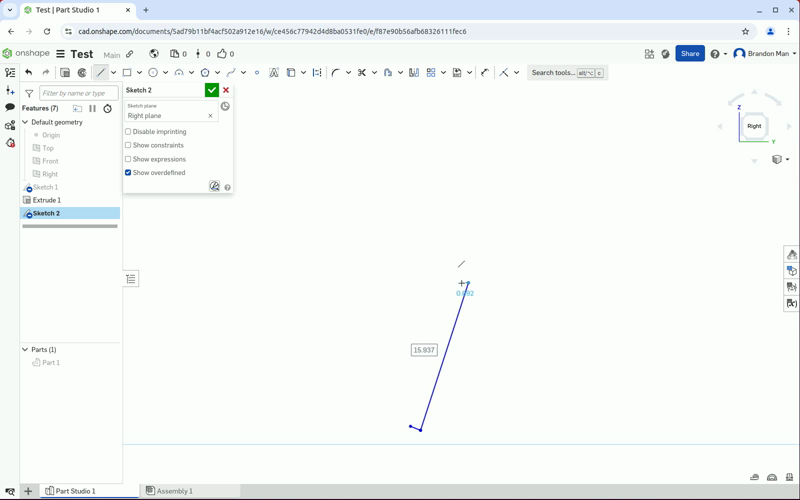
scroll(6)
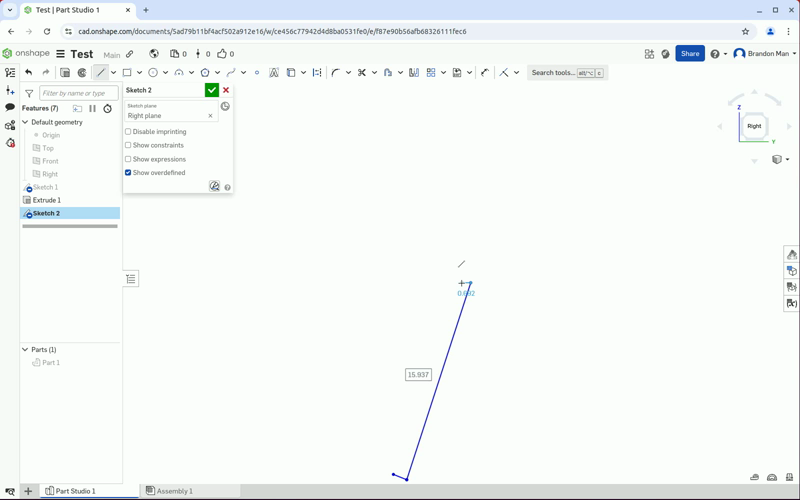
scroll(6)
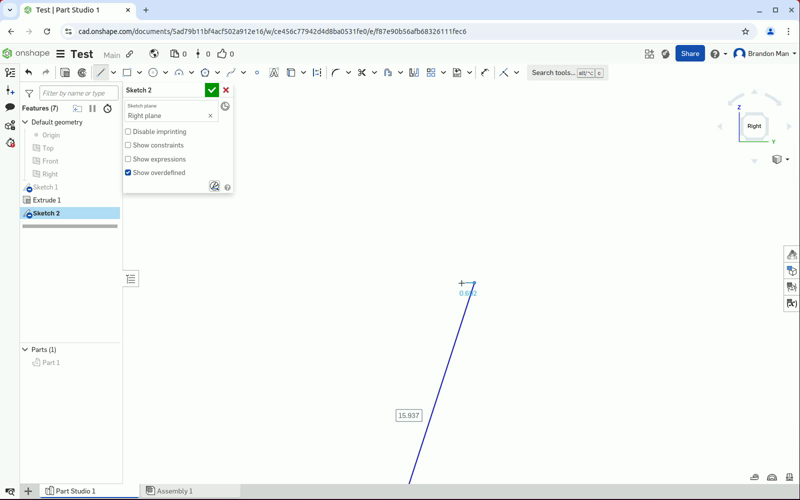
scroll(6)
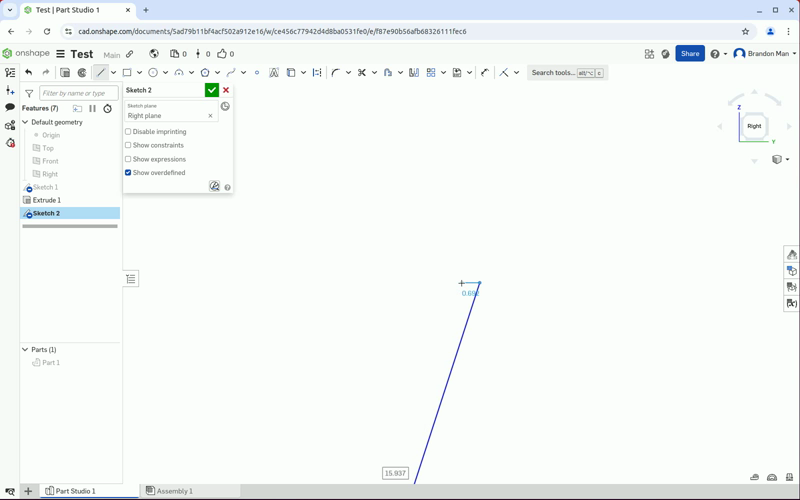
scroll(6)
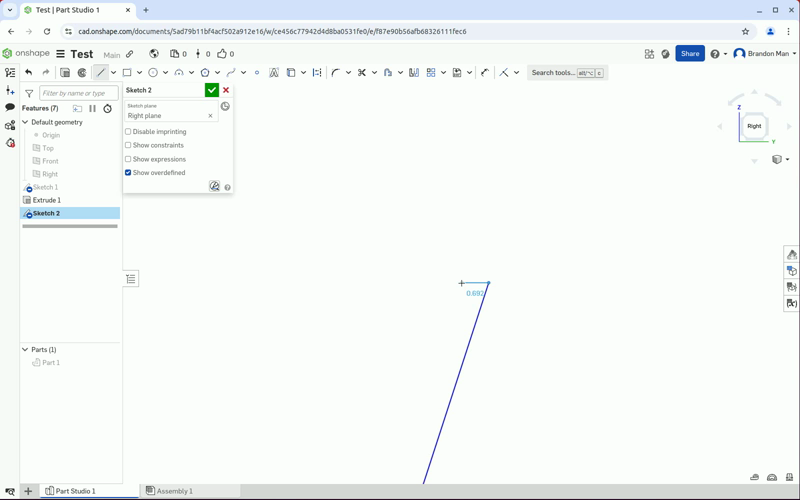
scroll(6)
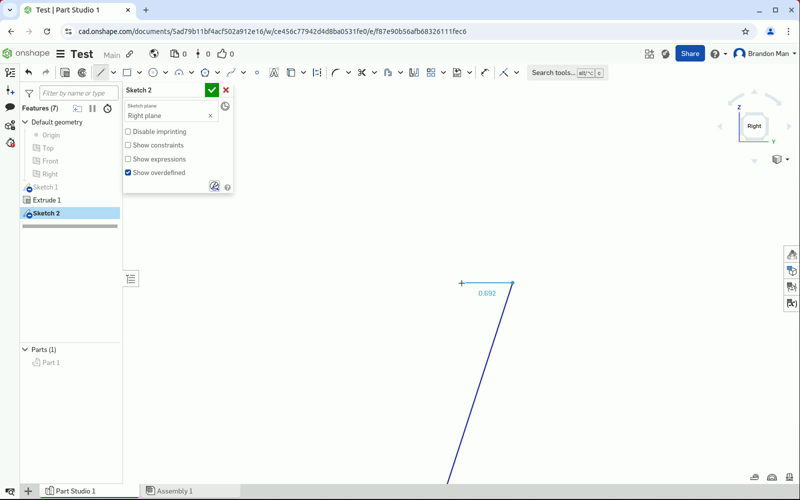
click(461, 282)
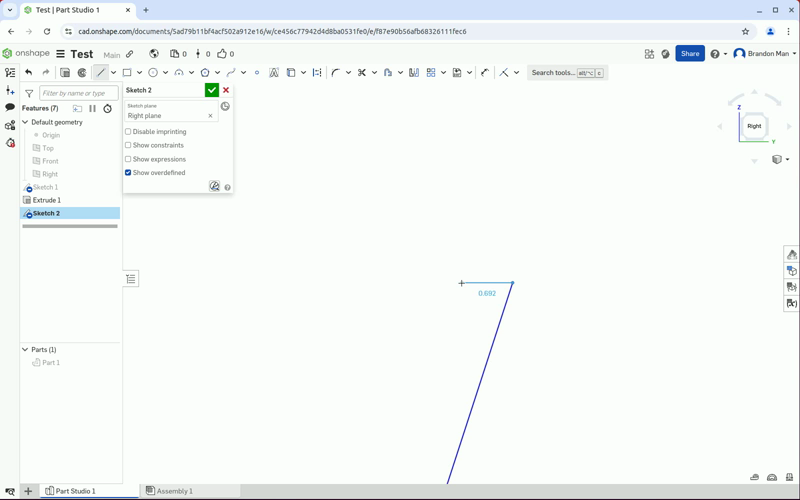
scroll(-6)
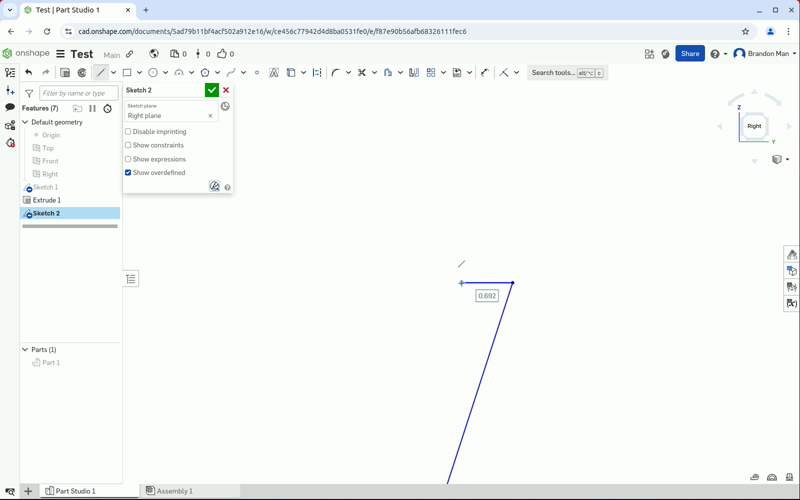
scroll(-6)
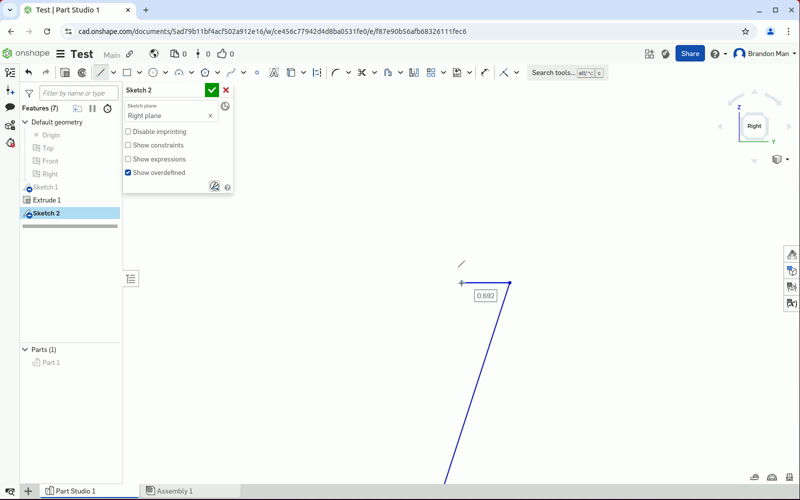
scroll(-6)
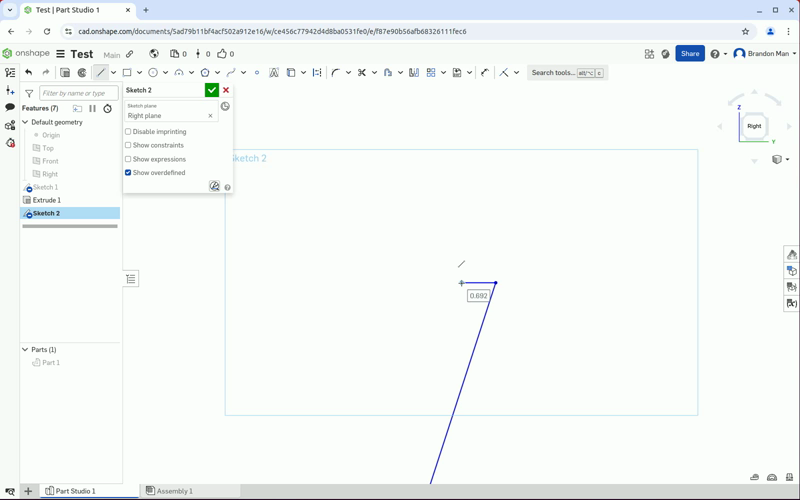
scroll(-6)
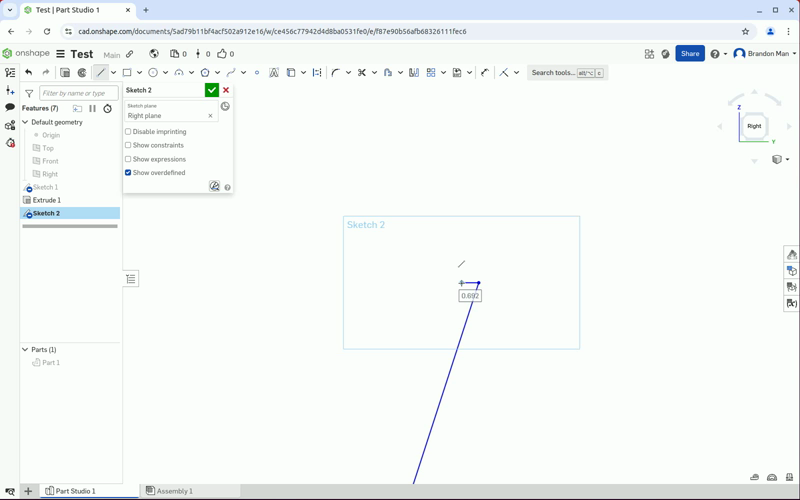
scroll(-6)
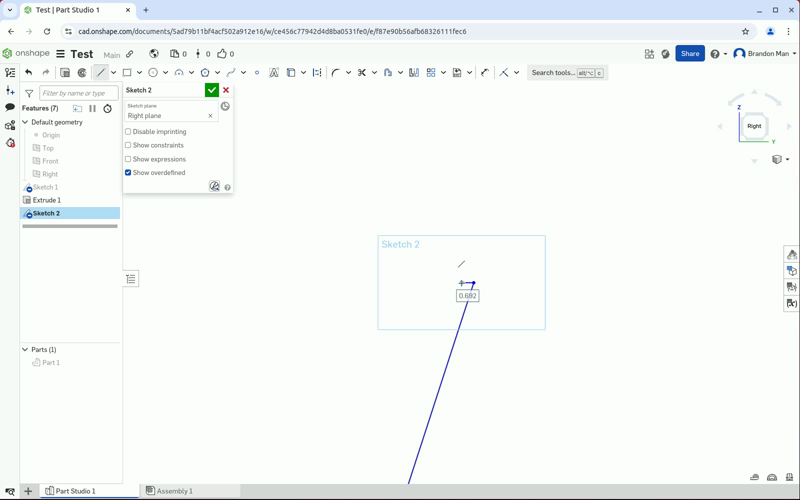
scroll(-6)
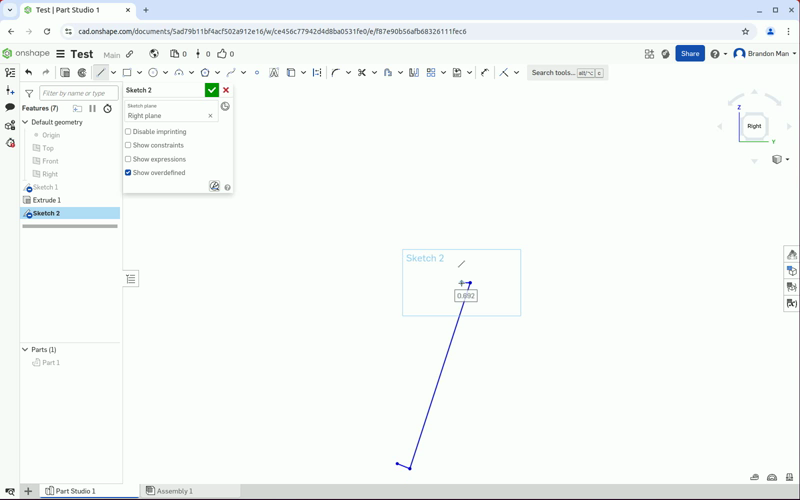
scroll(-6)
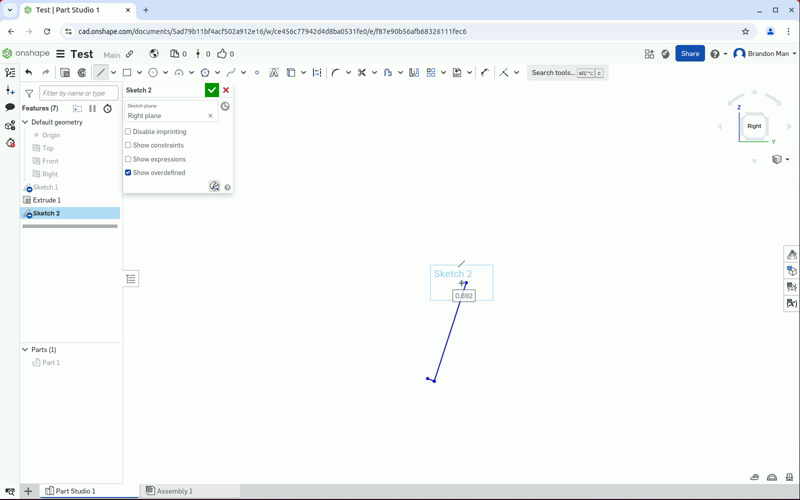
key_up(shift)
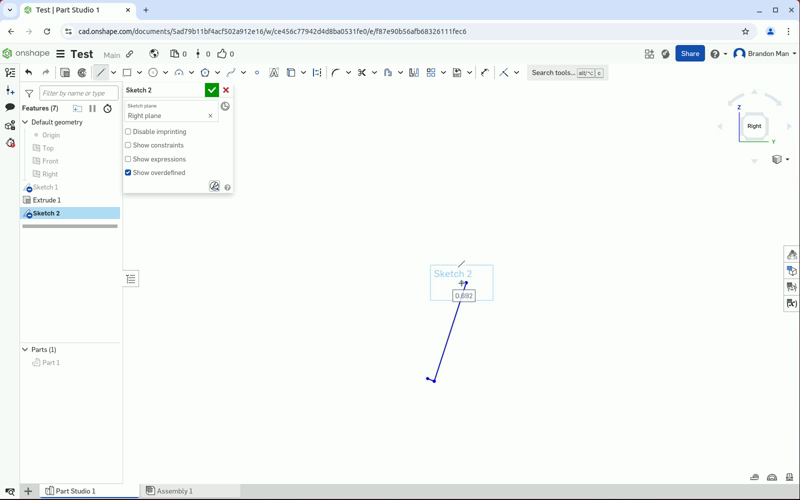
key_down(shift)
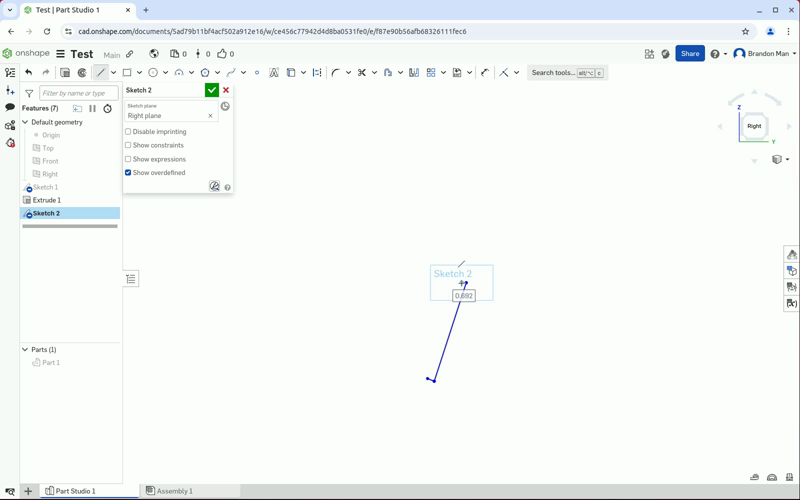
mouse_move(429, 379)
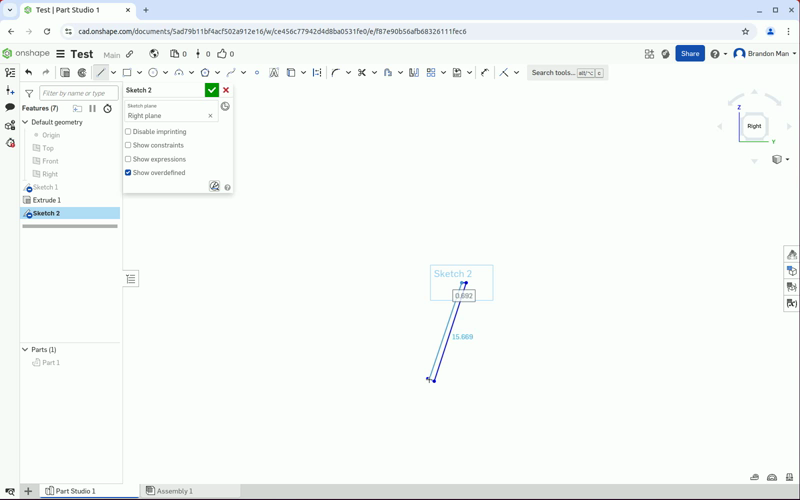
key_up(shift)
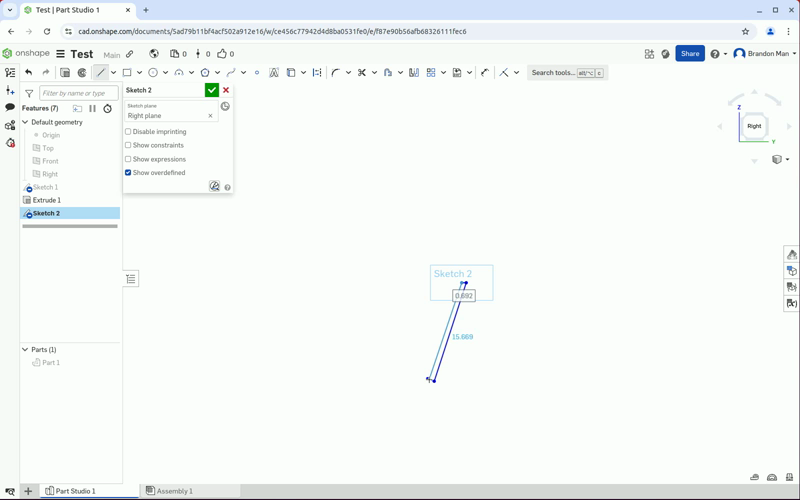
click(429, 379)
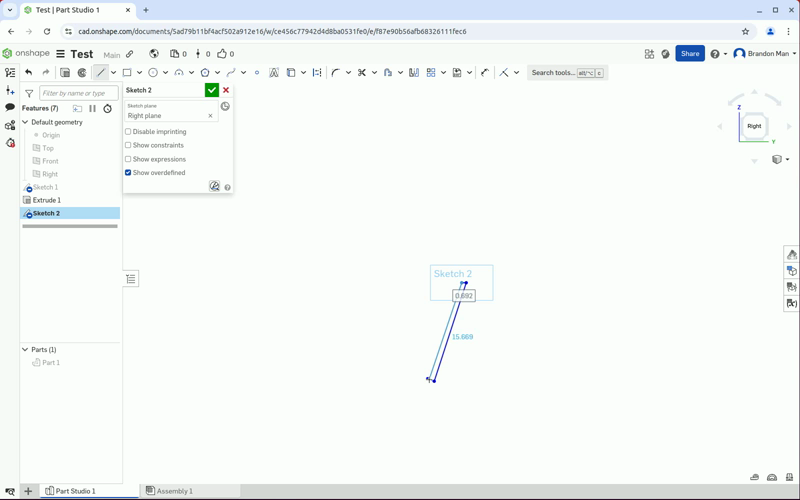
key(esc)
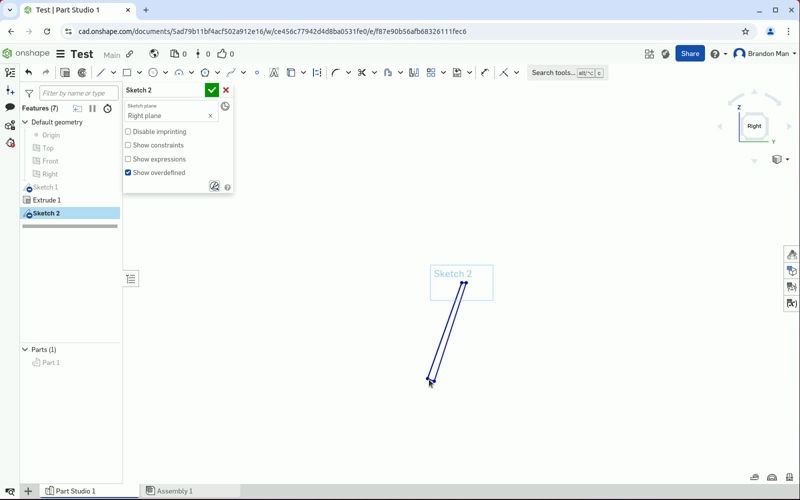
mouse_move(447, 338)
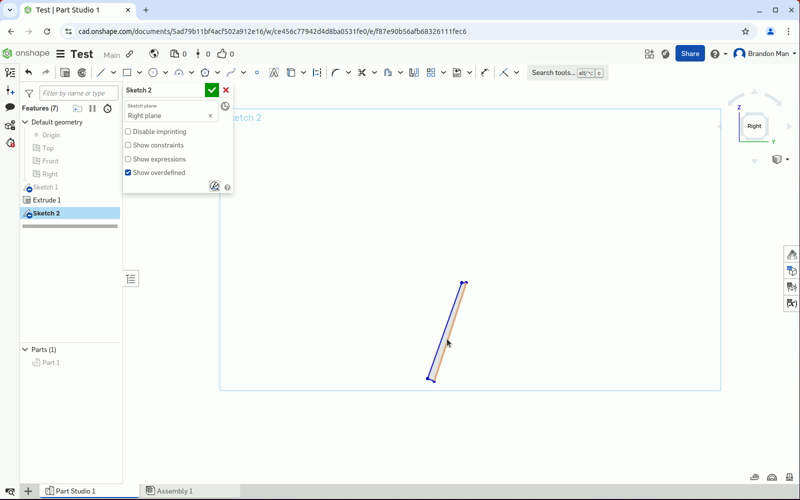
scroll(6)
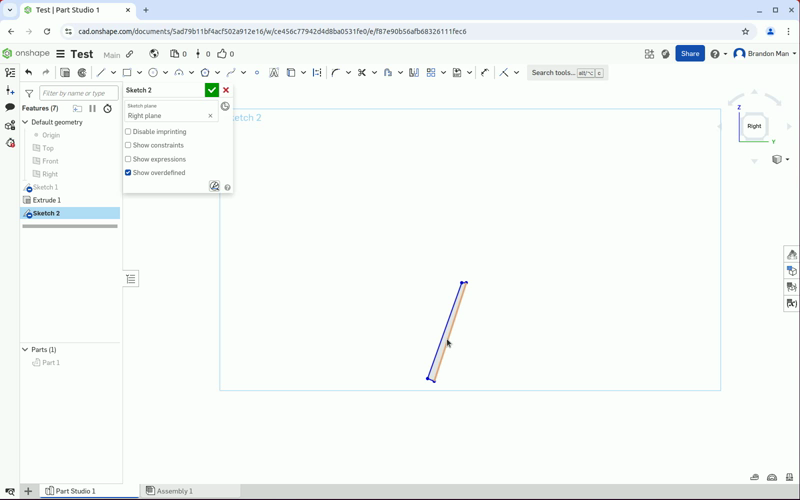
scroll(6)
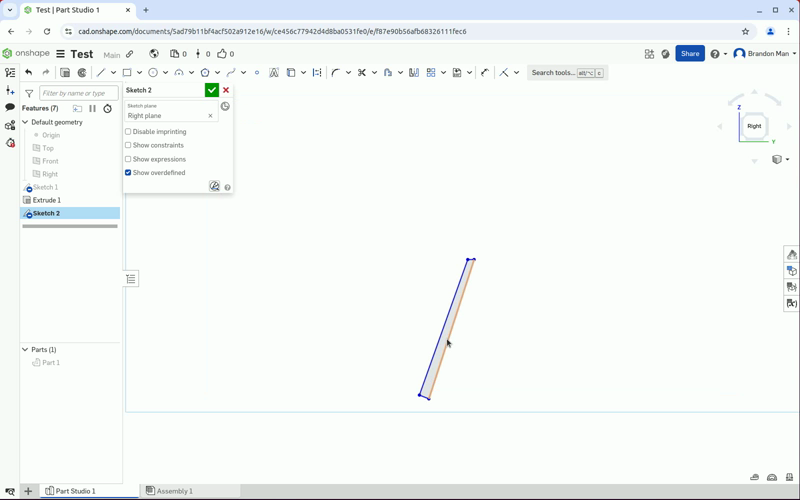
scroll(6)
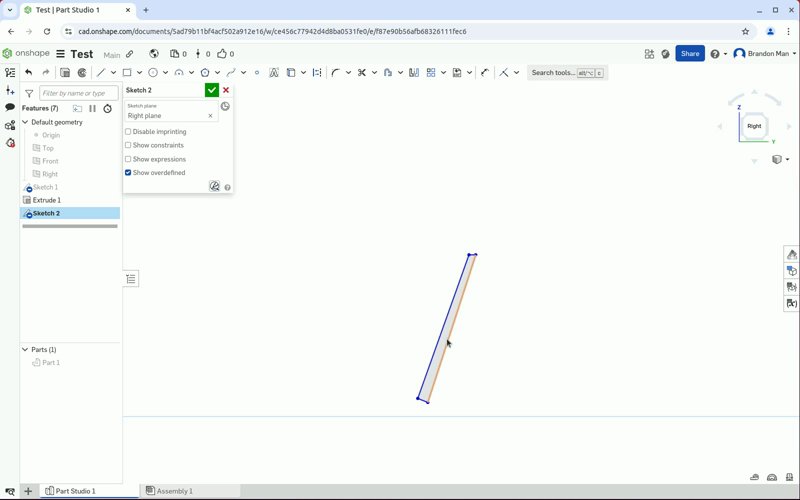
scroll(6)
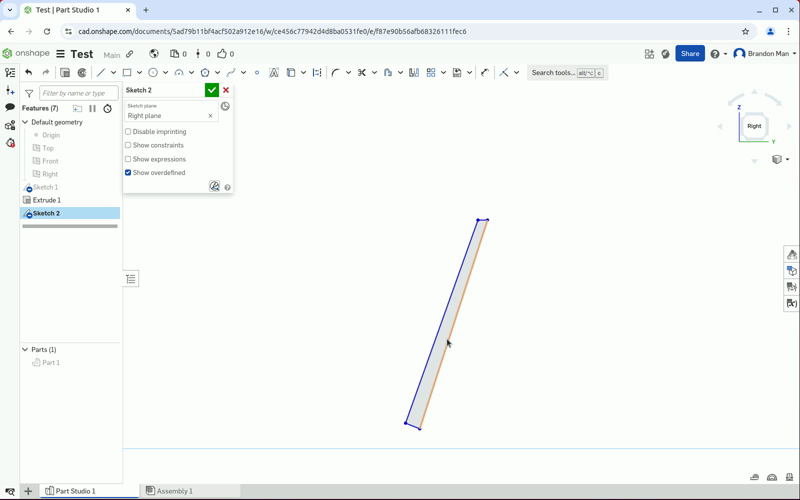
scroll(6)
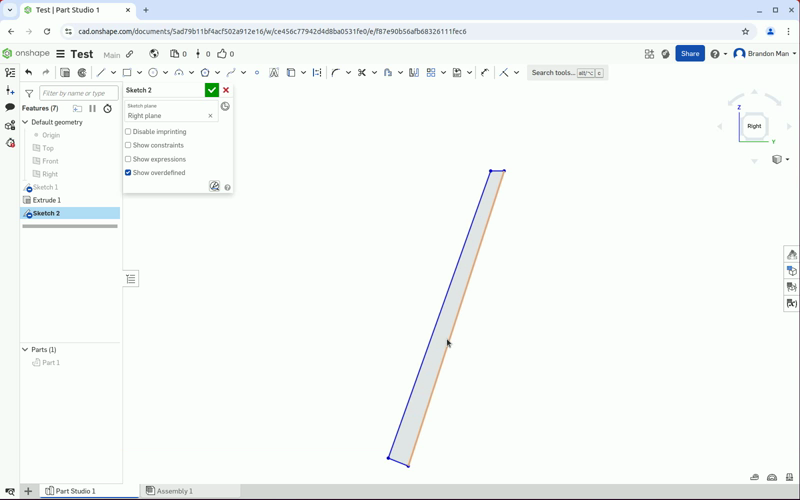
scroll(6)
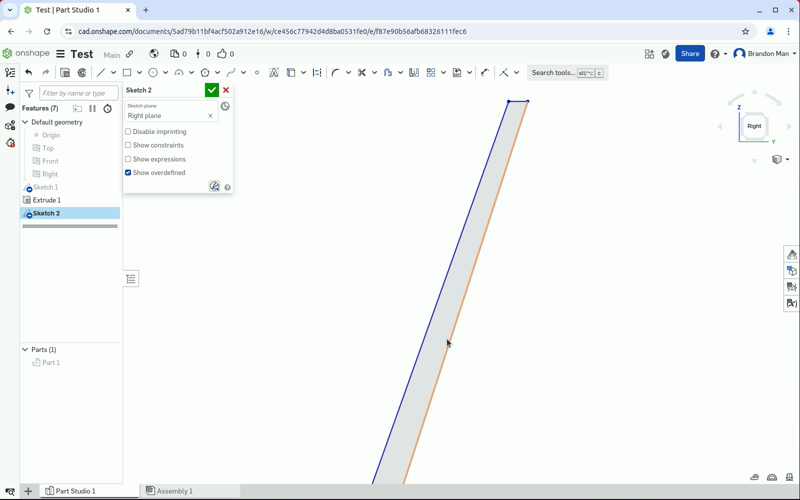
scroll(6)
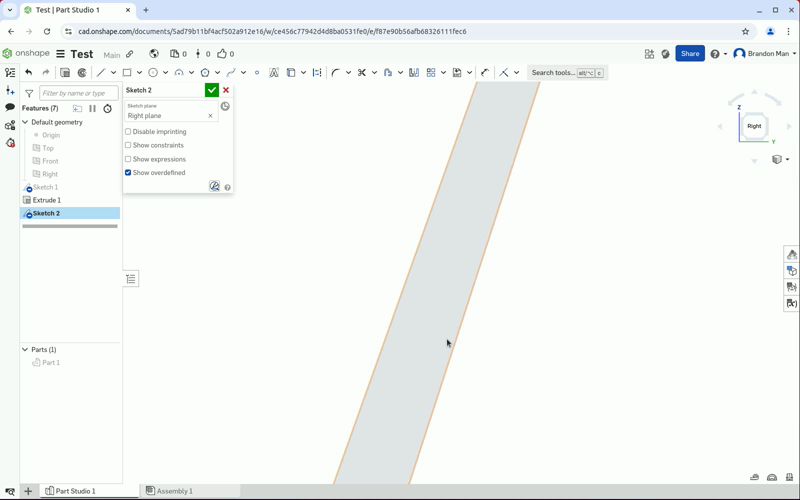
click(447, 338)
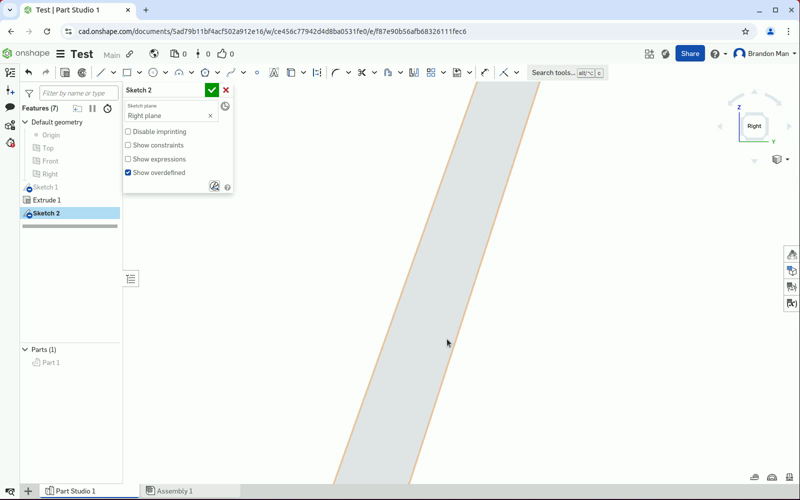
scroll(-6)
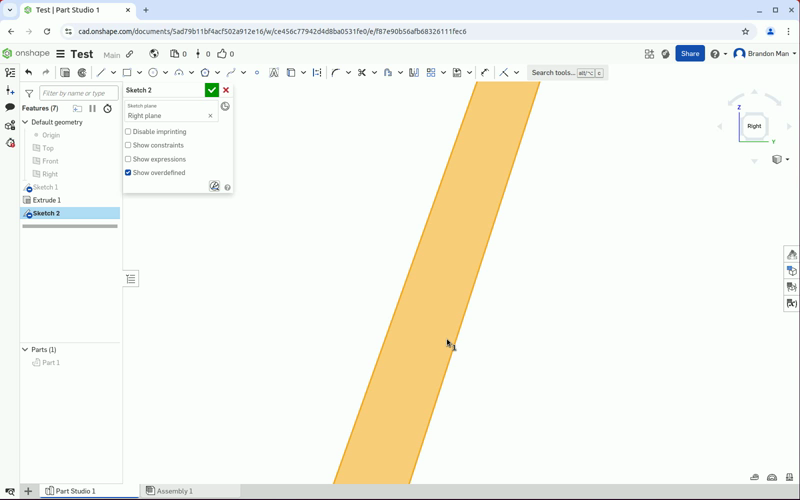
scroll(-6)
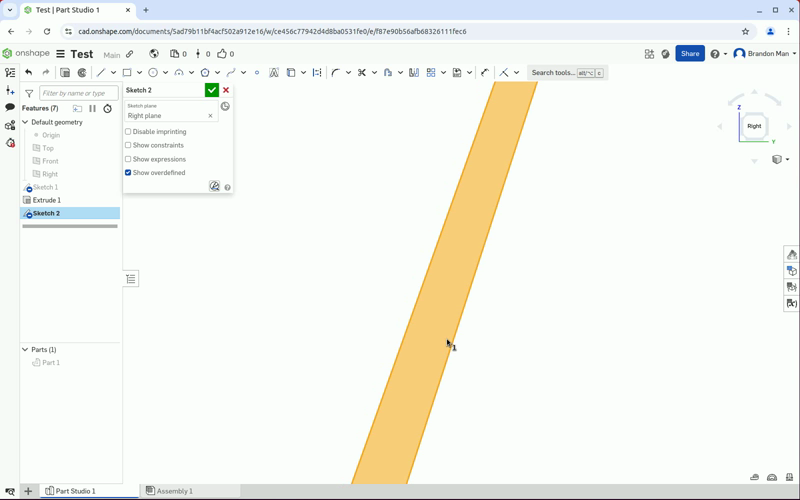
scroll(-6)
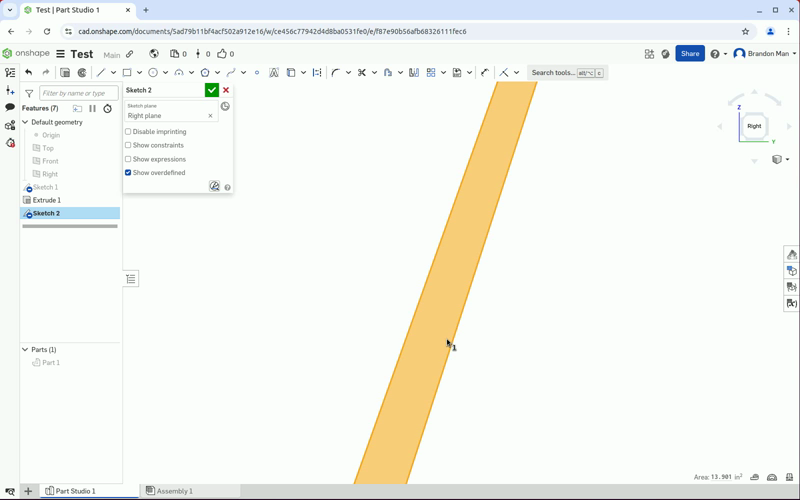
scroll(-6)
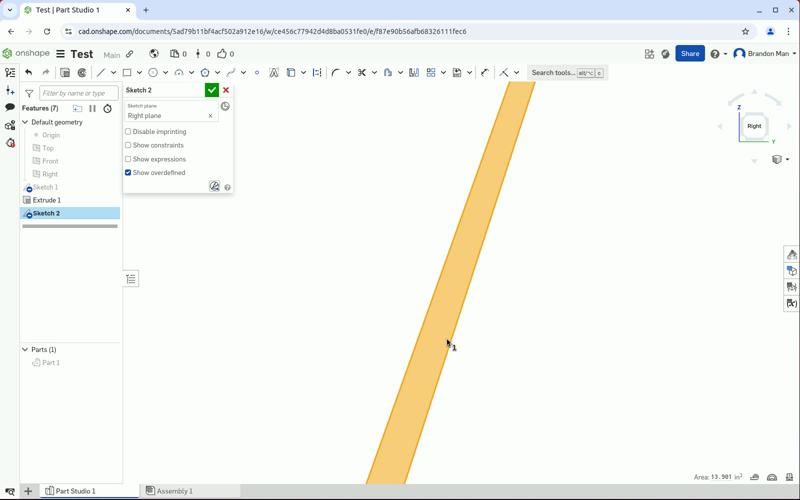
scroll(-6)
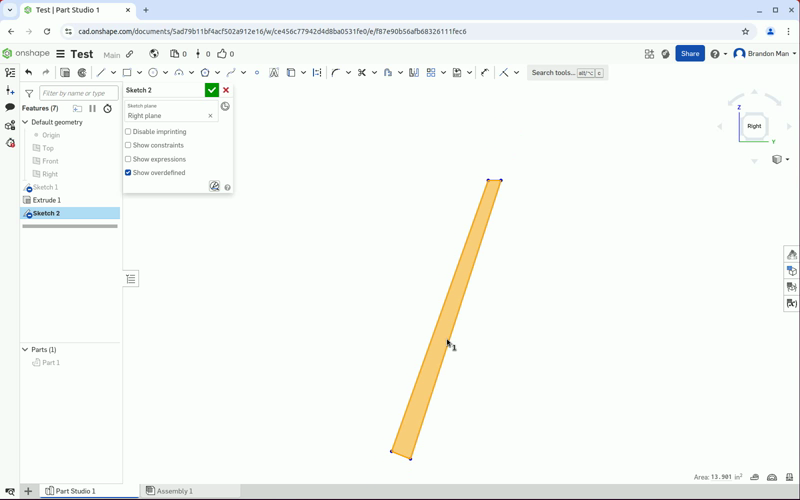
scroll(-6)
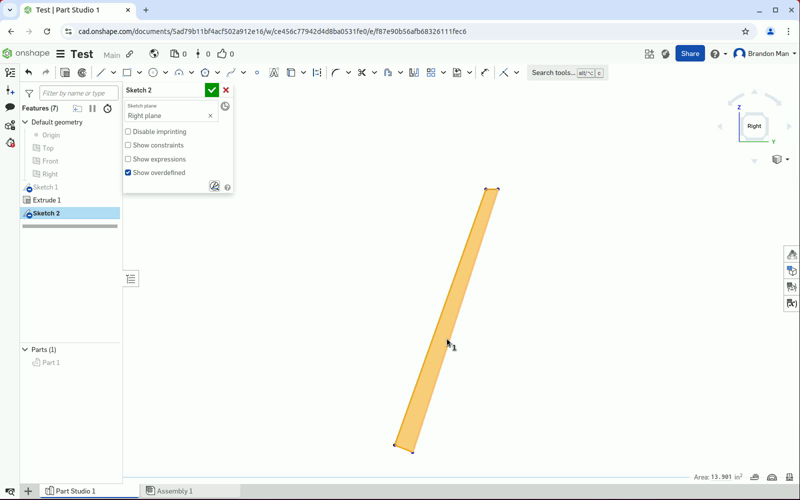
scroll(-6)
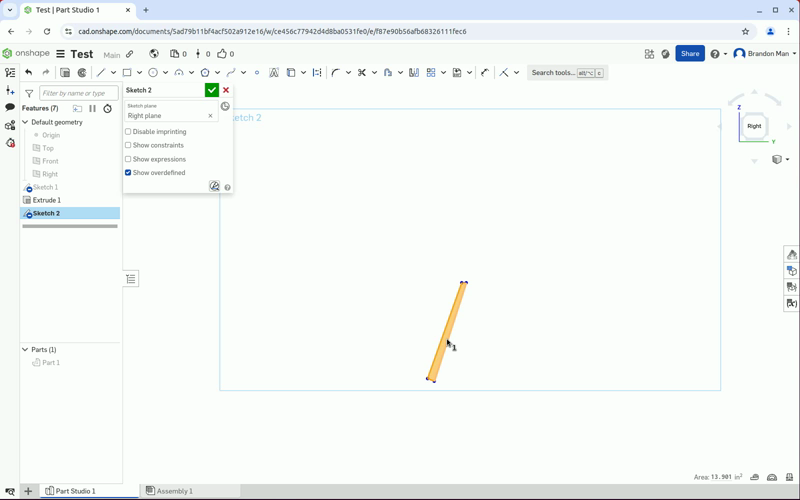
mouse_move(73, 352)
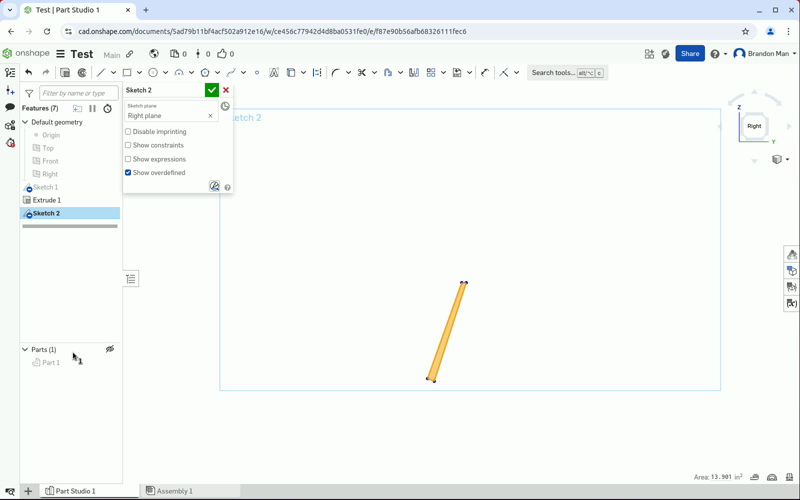
key(shift+y)
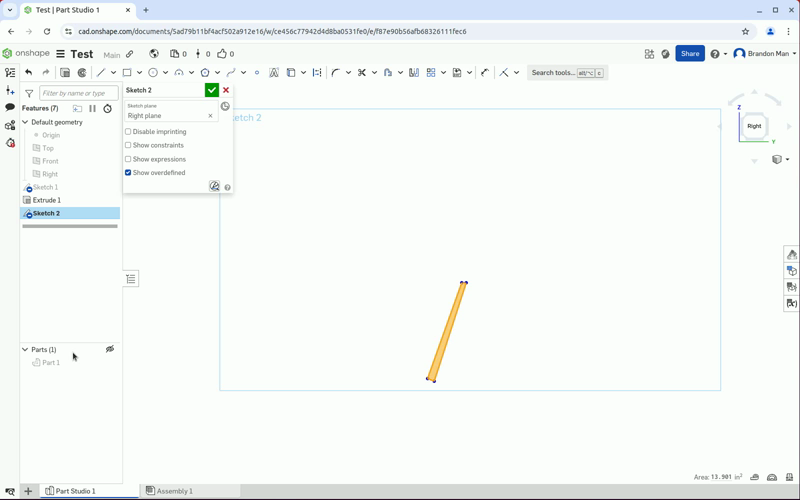
key(shift+e)
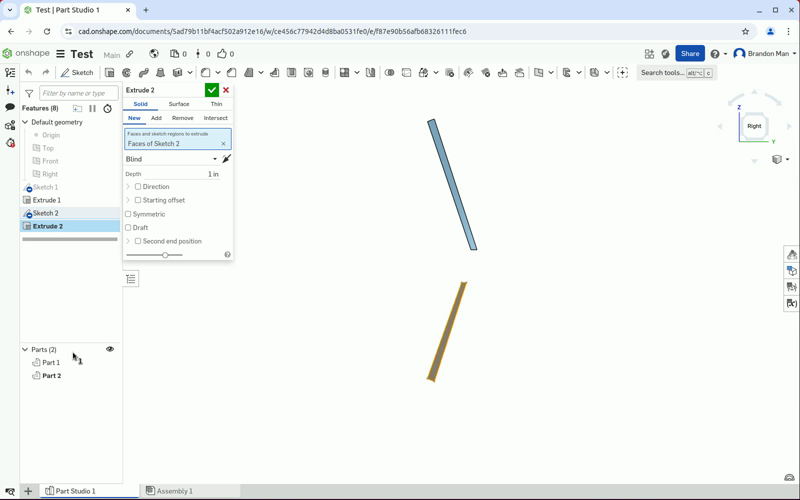
mouse_move(143, 106)
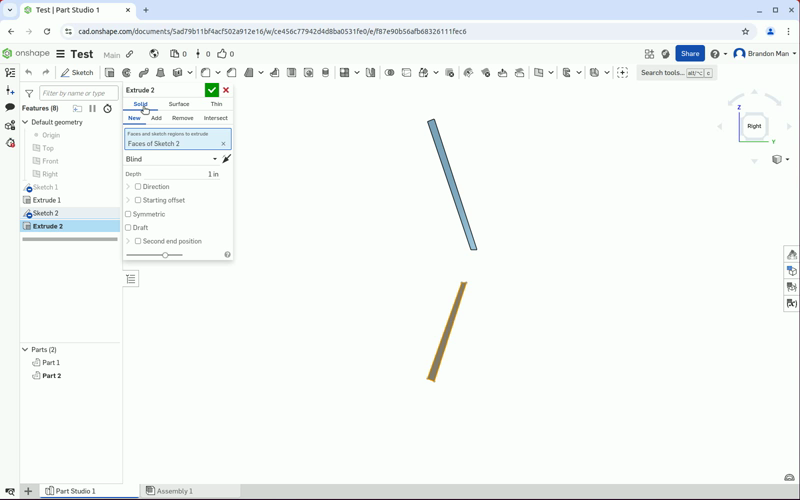
click(143, 106)
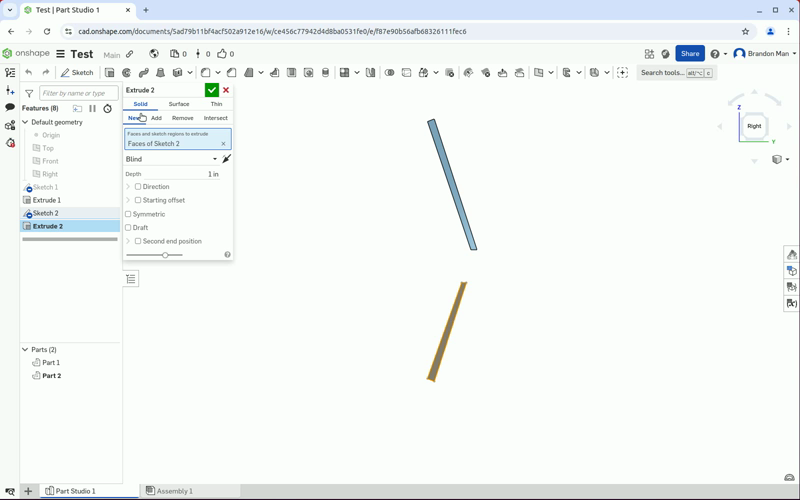
mouse_move(137, 120)
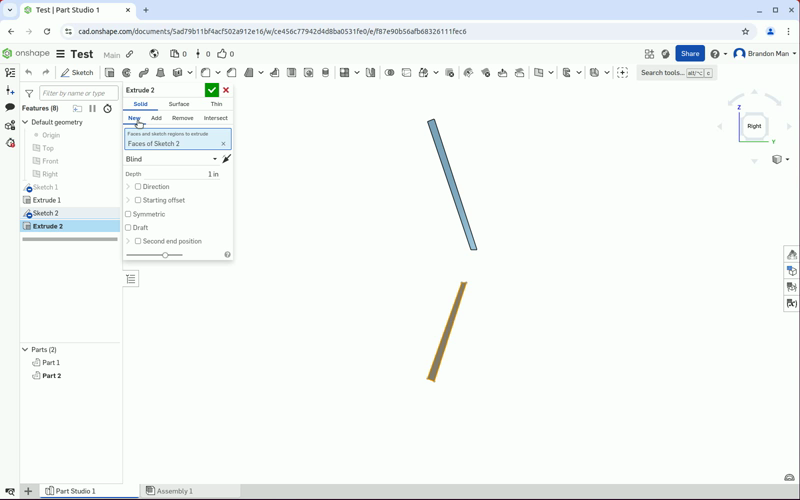
click(137, 120)
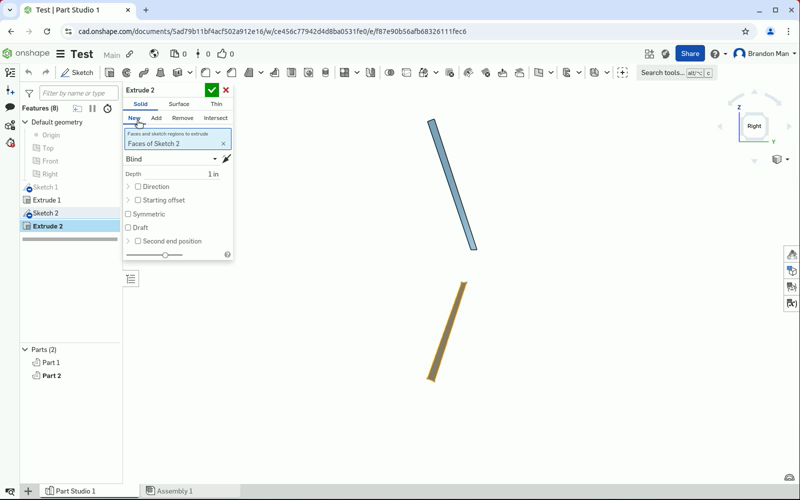
key(tab, 4)
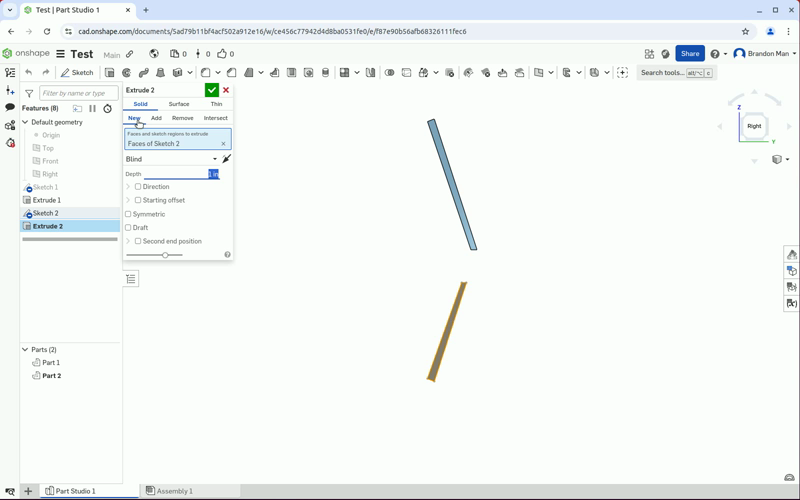
text(52.956)
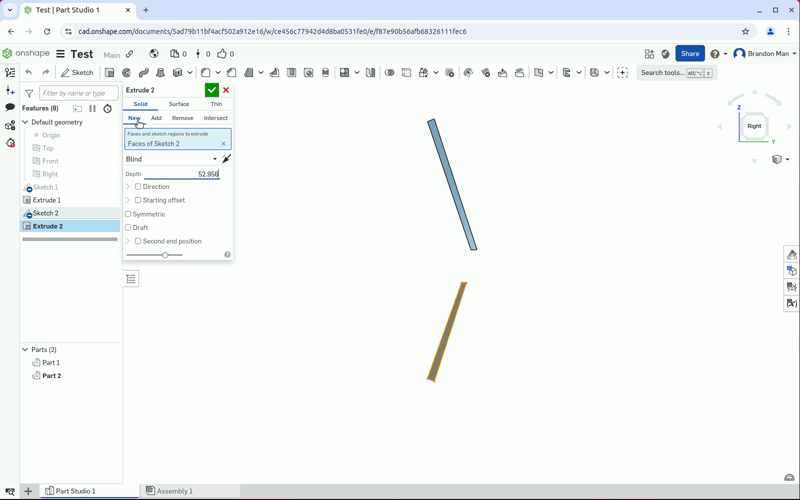
key(tab, 3)
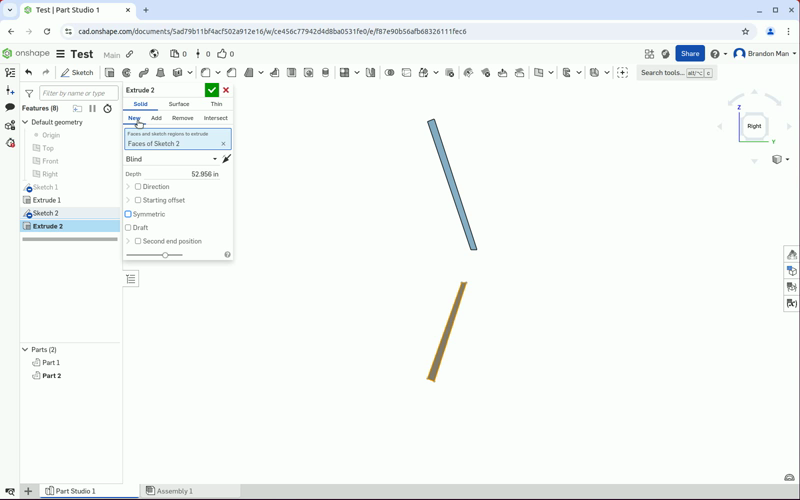
key(space)
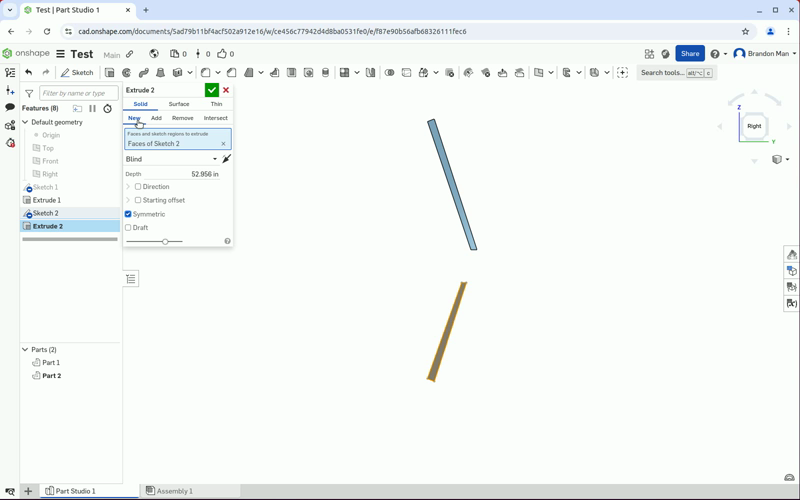
key(enter)
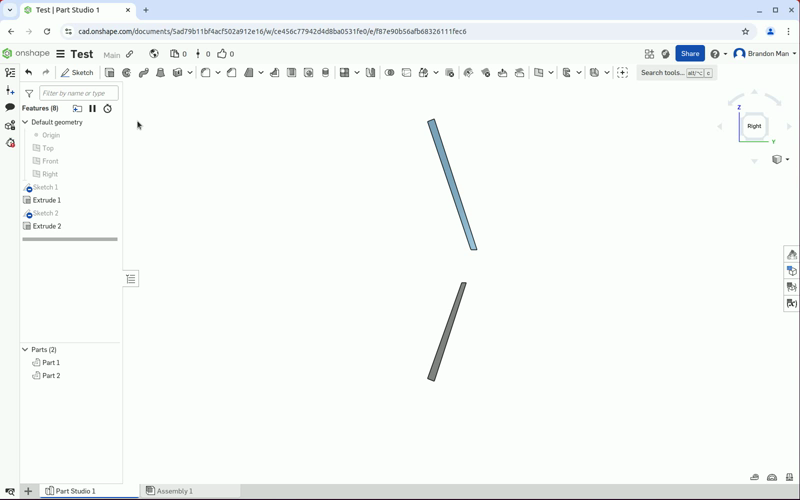
key(shift+h)
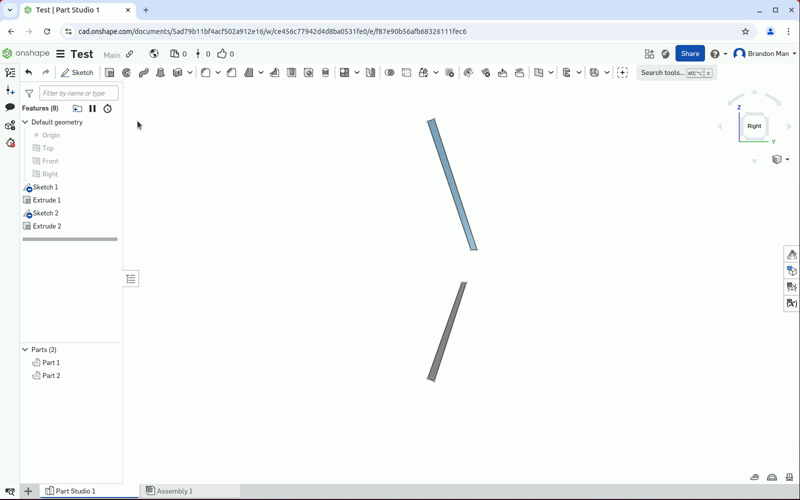
key(shift+h)
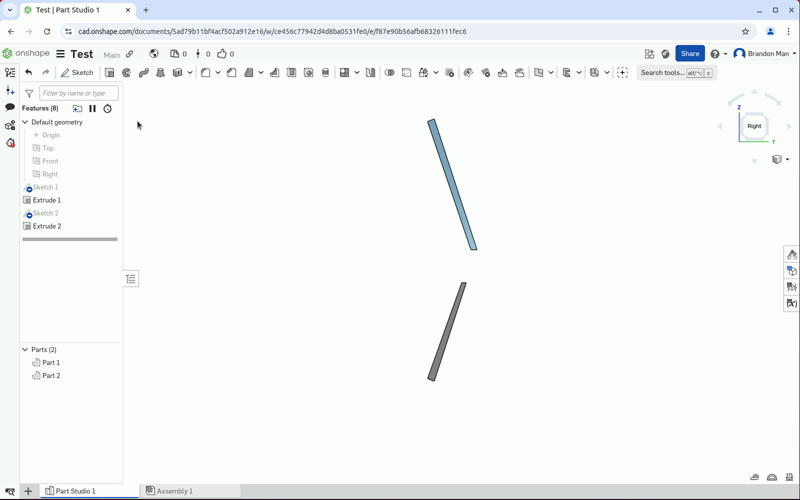
mouse_move(73, 189)
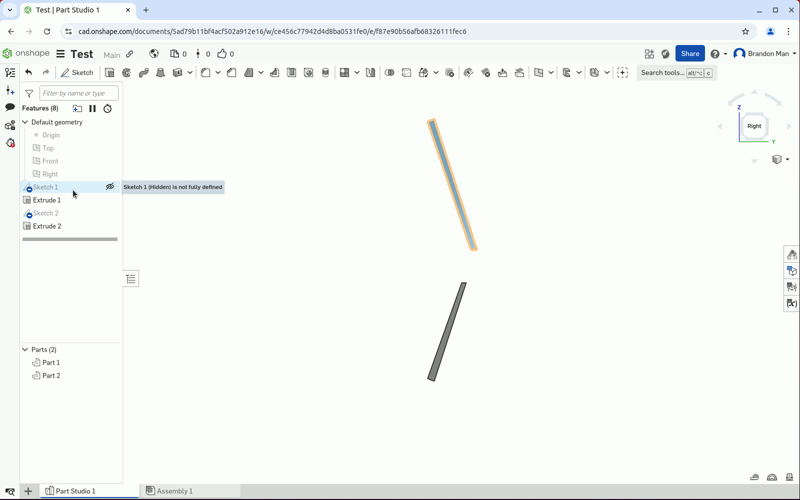
click(73, 189)
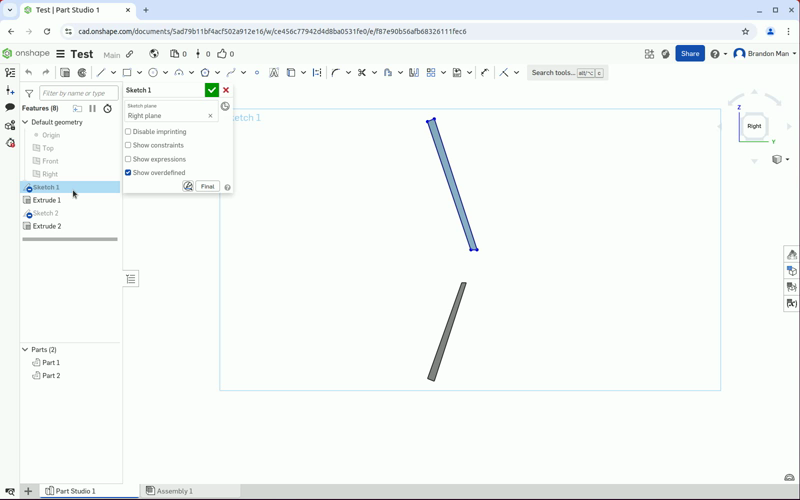
mouse_move(229, 92)
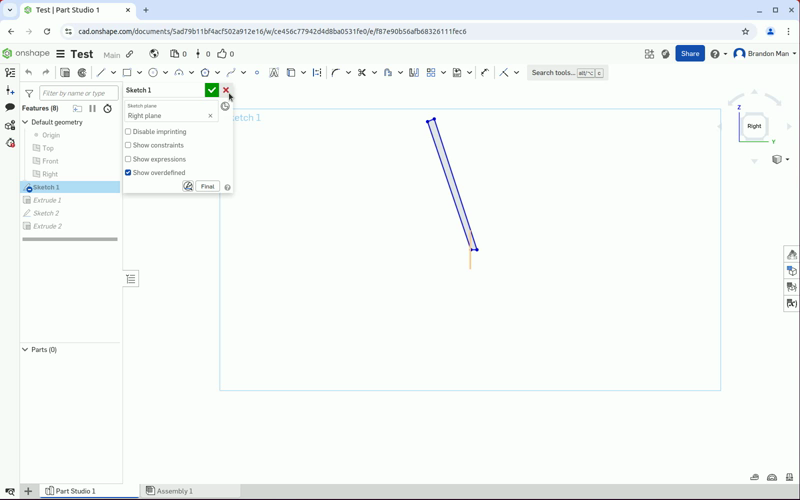
click(229, 92)
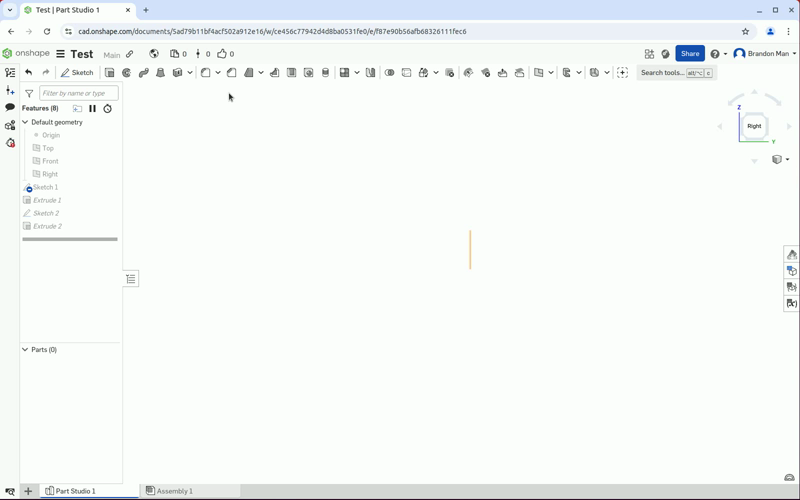
mouse_move(73, 352)
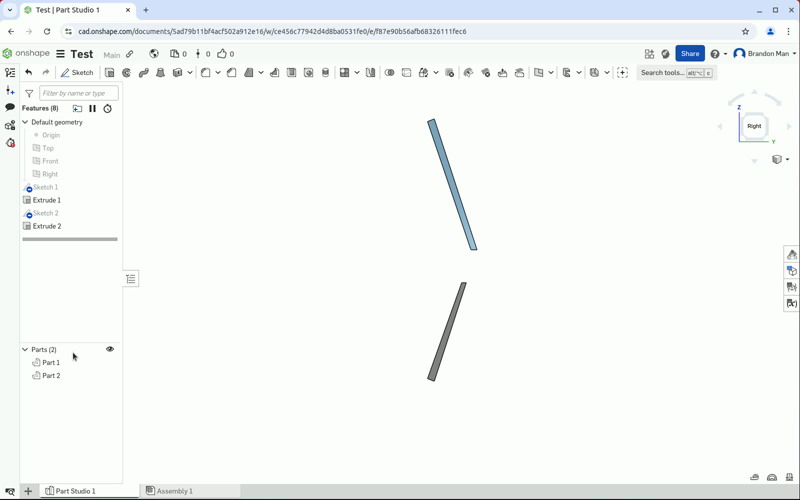
key(y)
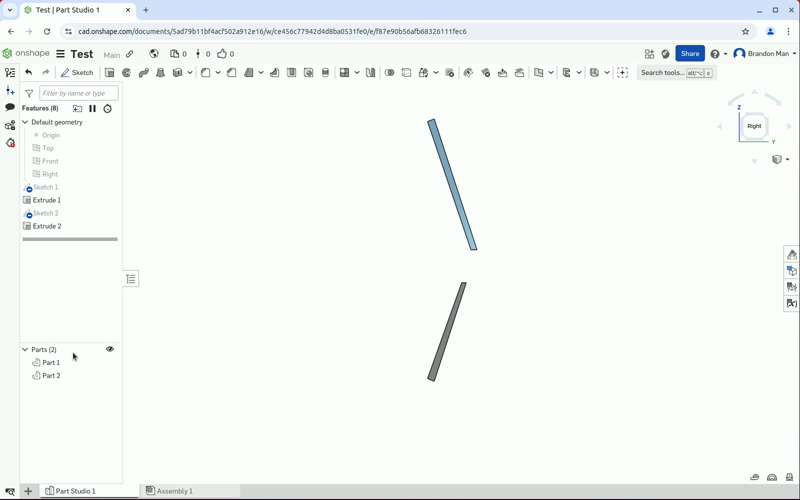
key(shift+p)
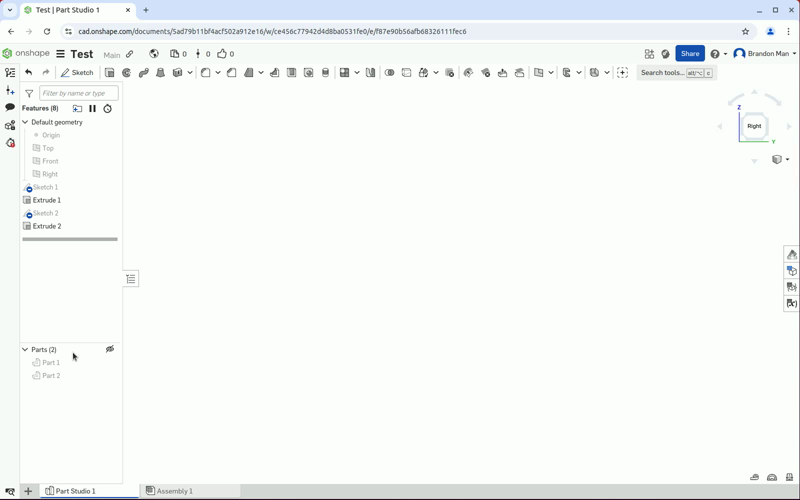
key(space)
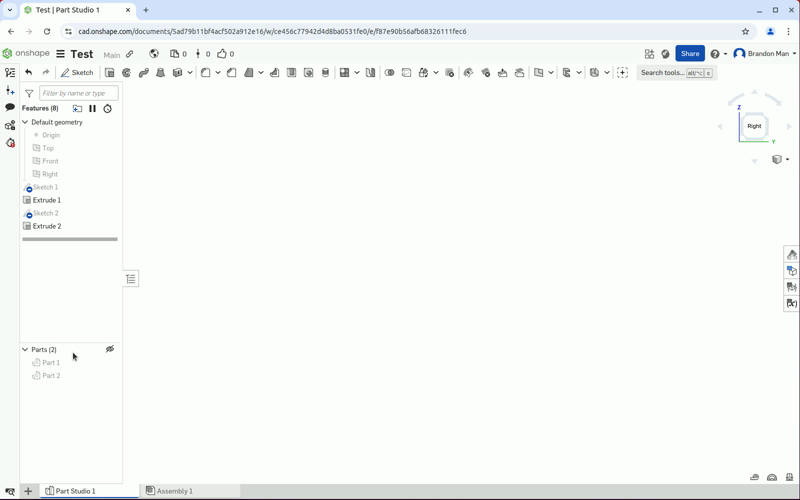
key_down(shift)
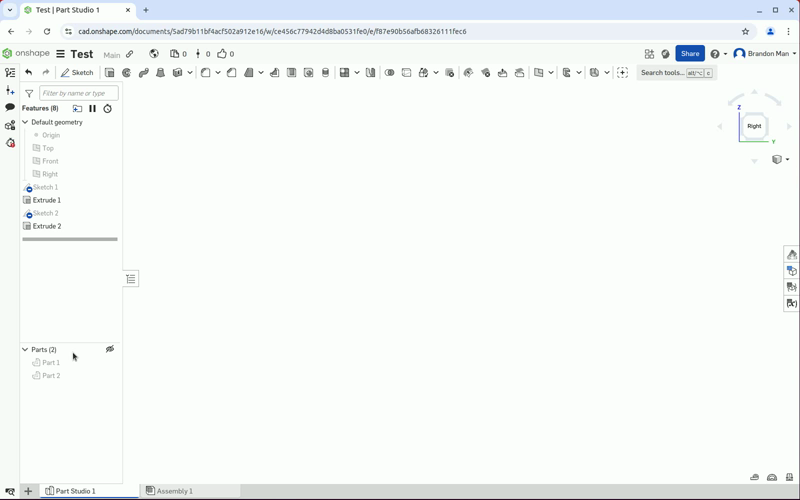
key(right)
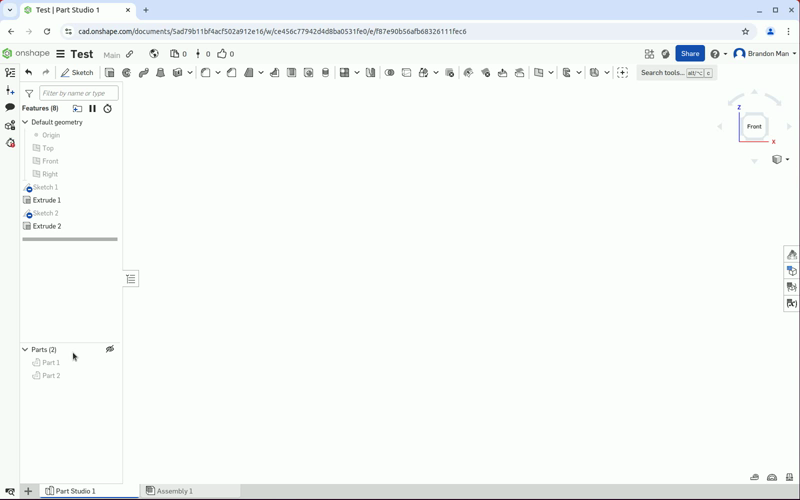
key_up(shift)
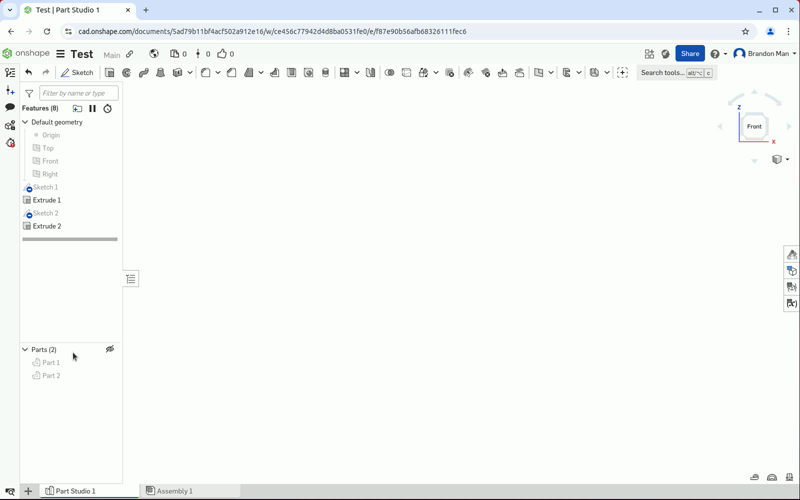
mouse_move(73, 352)
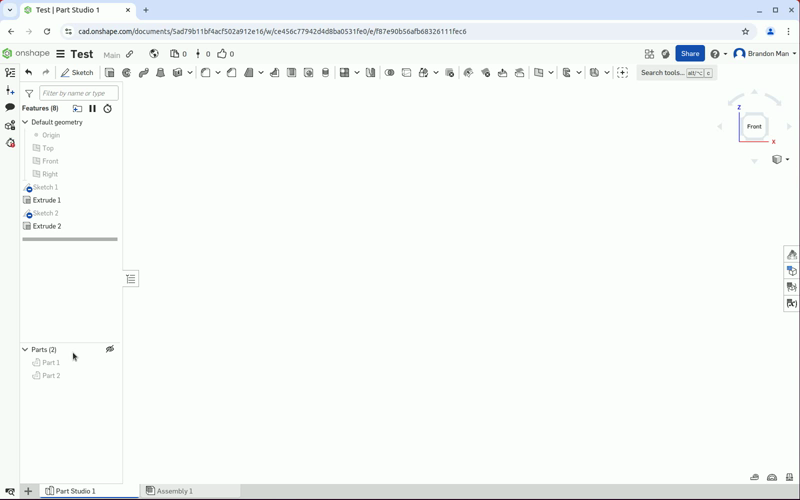
key(shift+y)
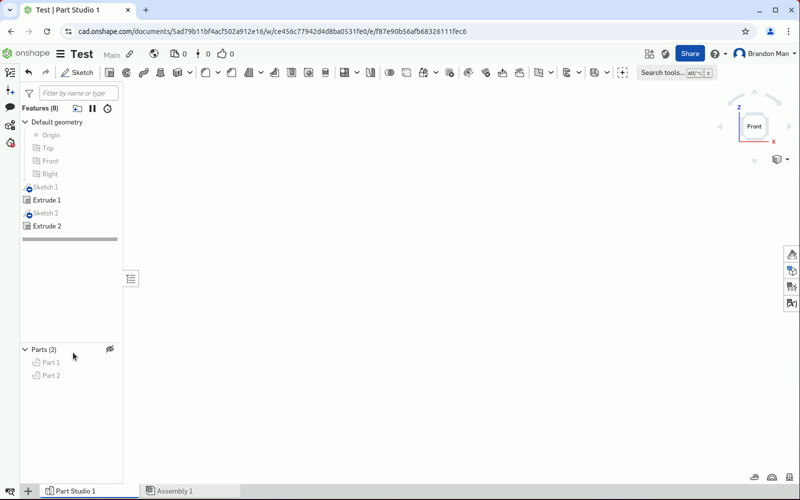
key(shift+s)
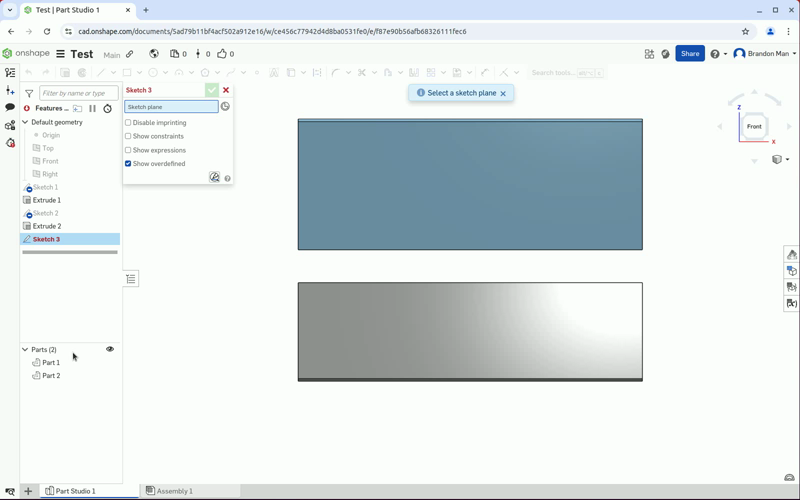
mouse_move(73, 163)
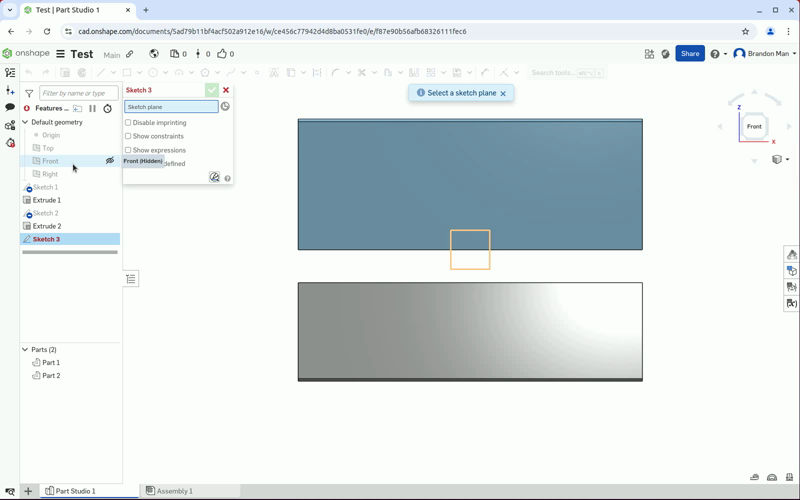
click(73, 163)
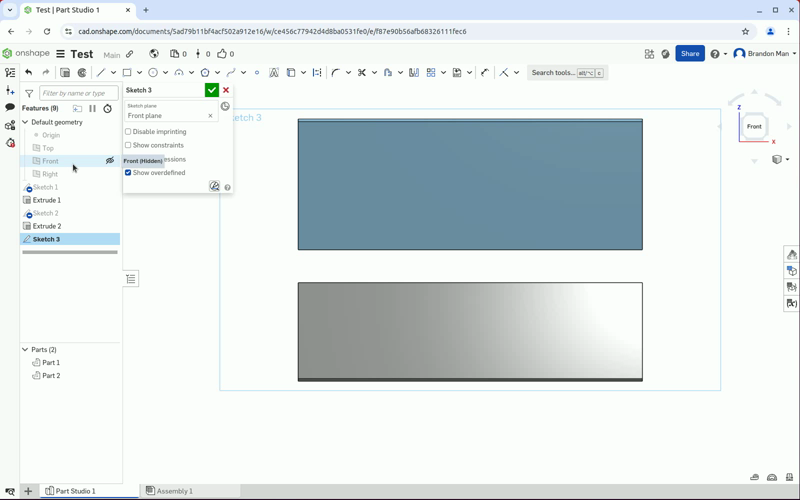
mouse_move(73, 352)
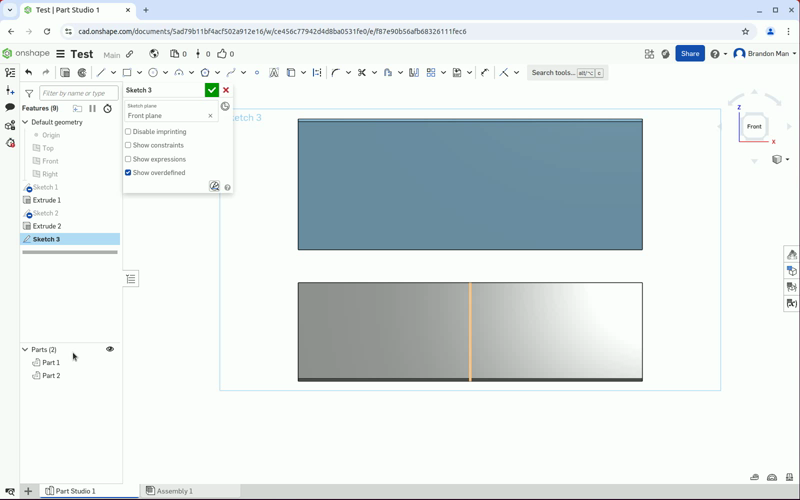
key(y)
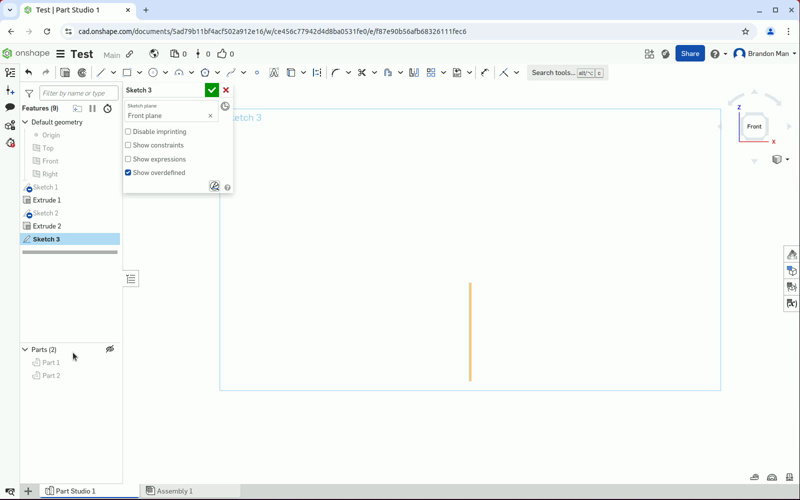
key(l)
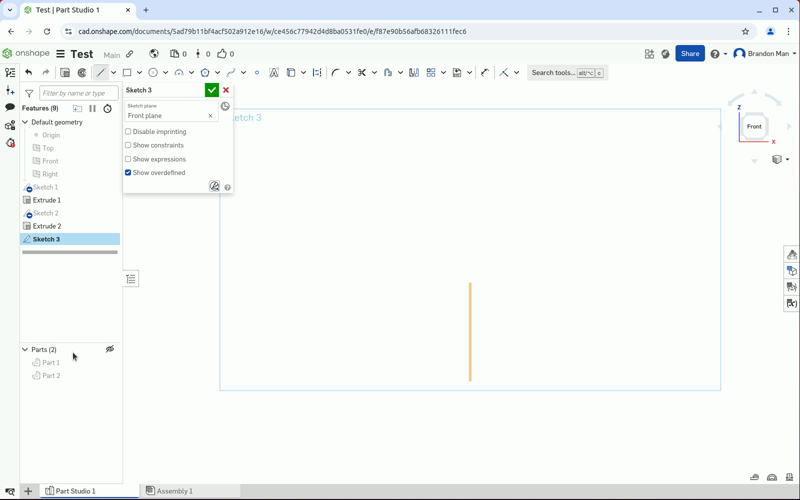
key_down(shift)
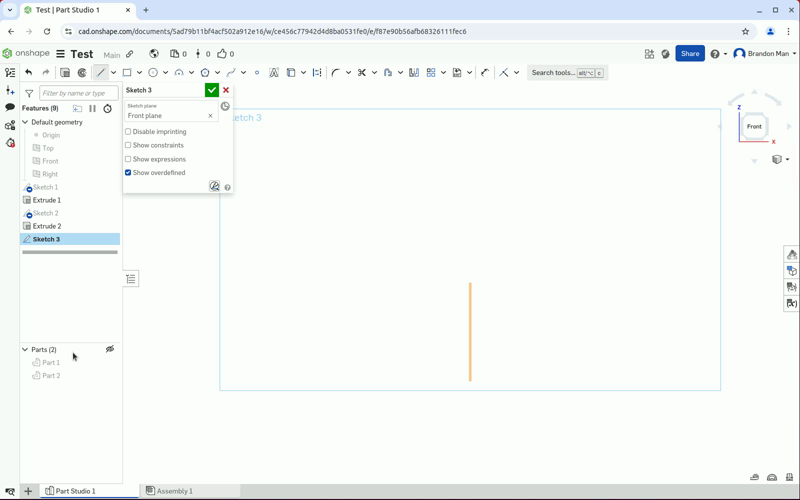
mouse_move(310, 391)
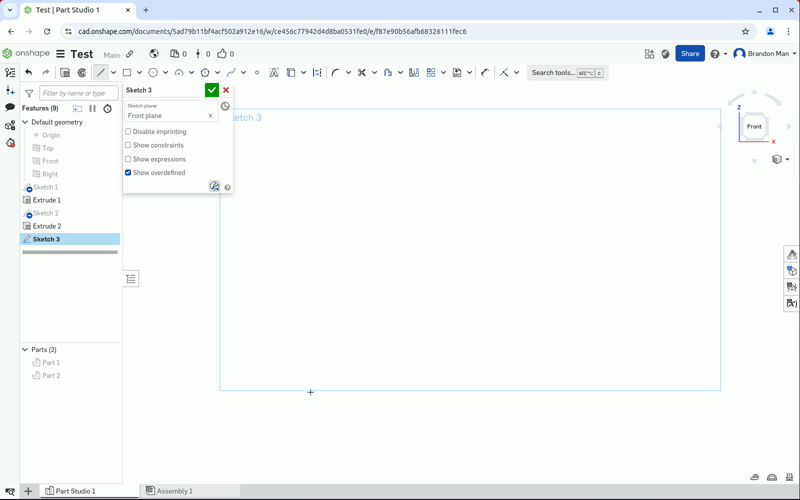
click(310, 391)
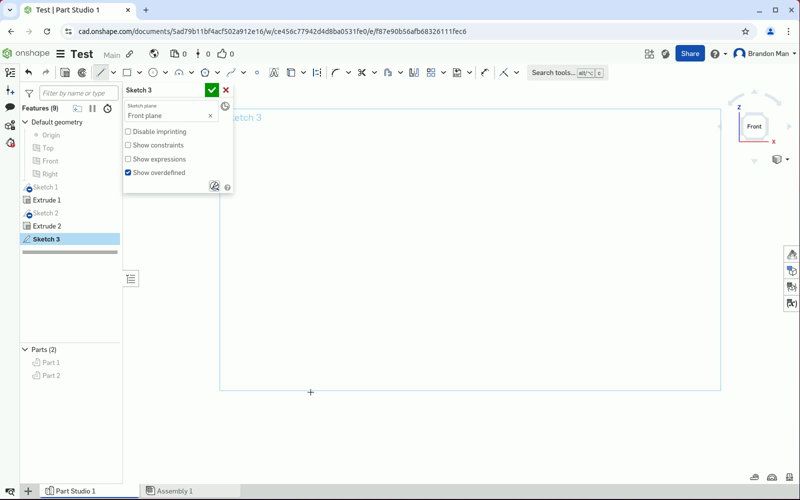
key_up(shift)
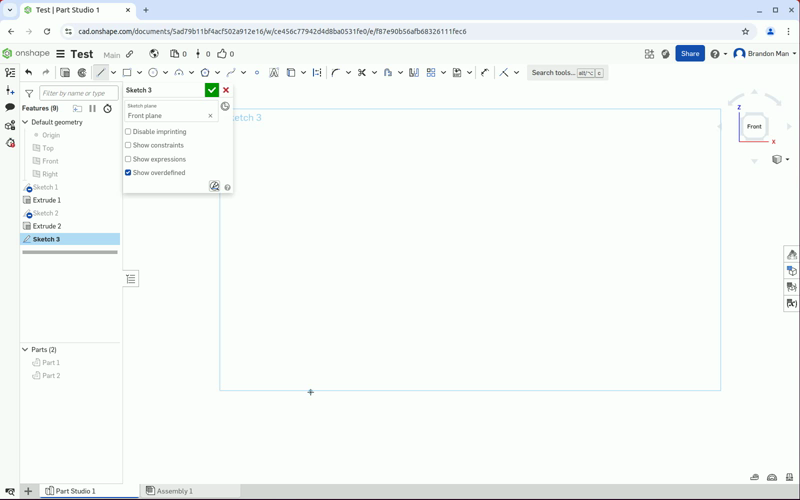
key_down(shift)
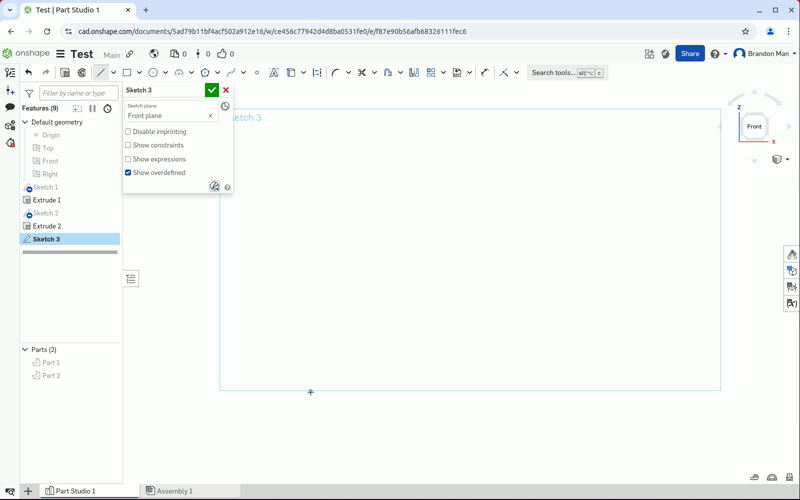
mouse_move(589, 392)
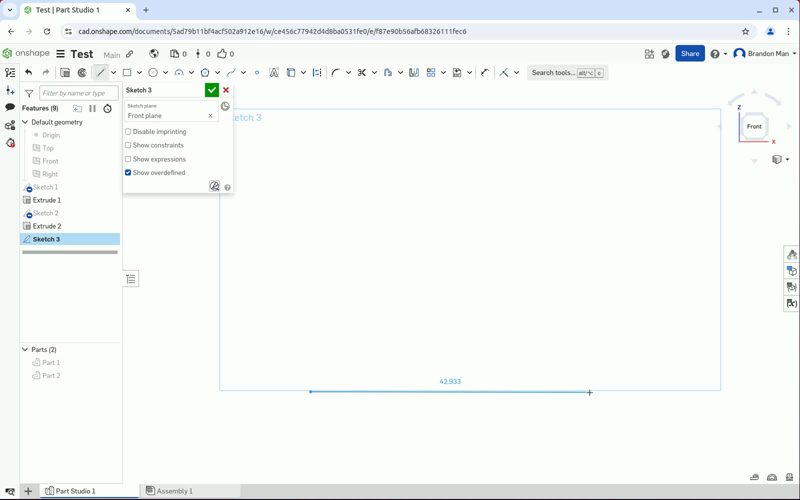
click(589, 392)
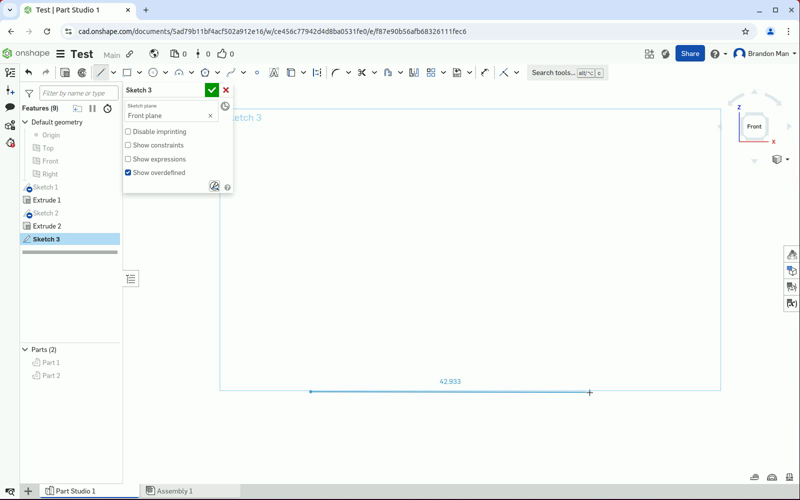
key_up(shift)
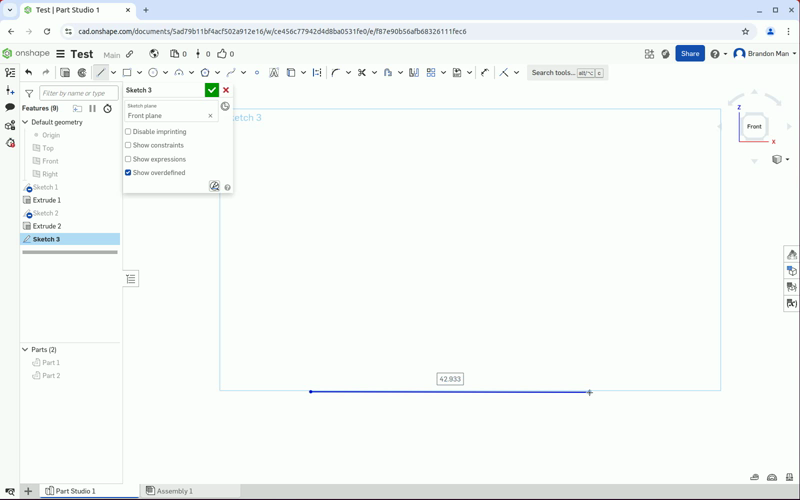
key_down(shift)
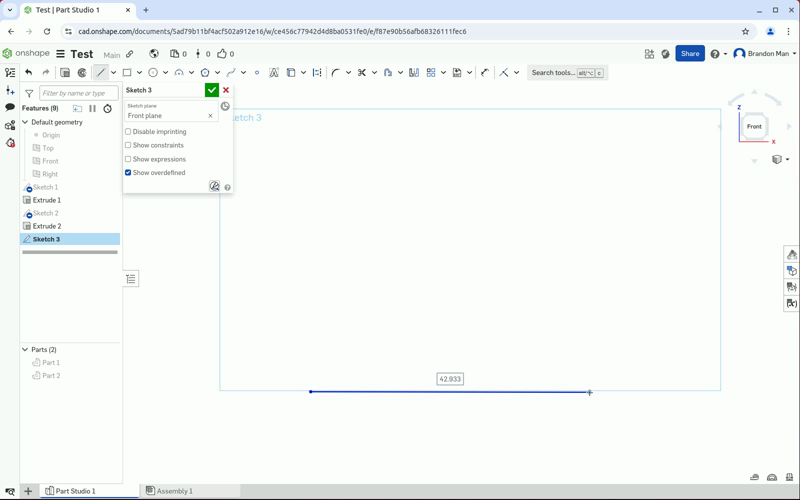
mouse_move(589, 179)
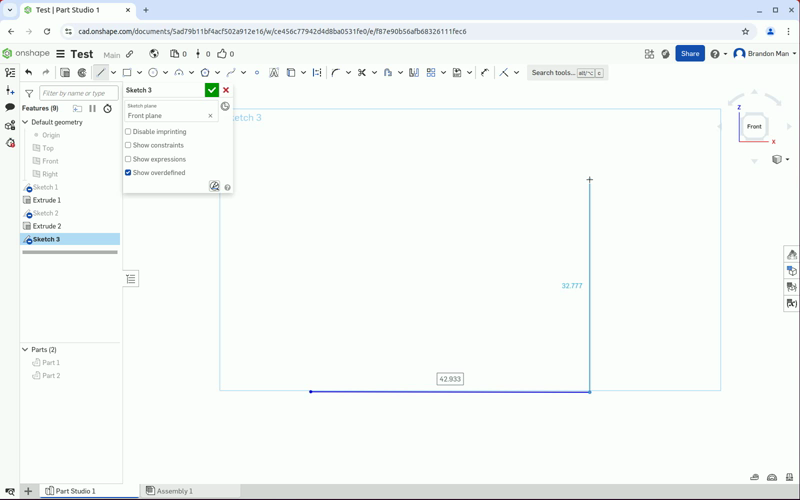
click(589, 179)
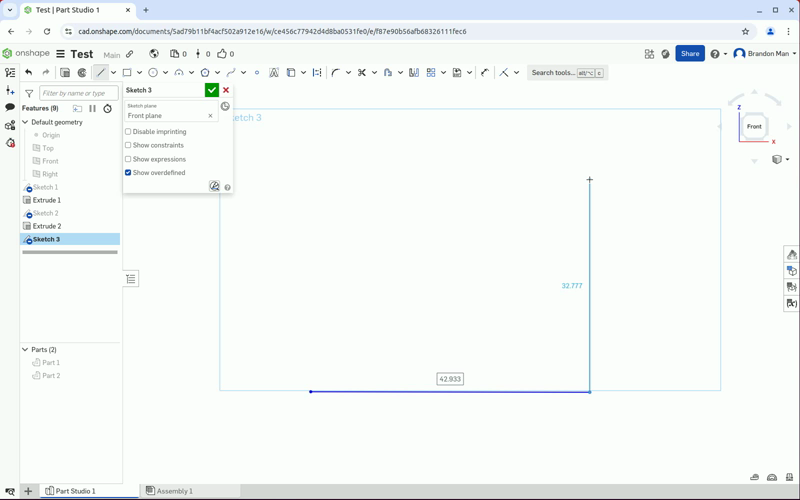
key_up(shift)
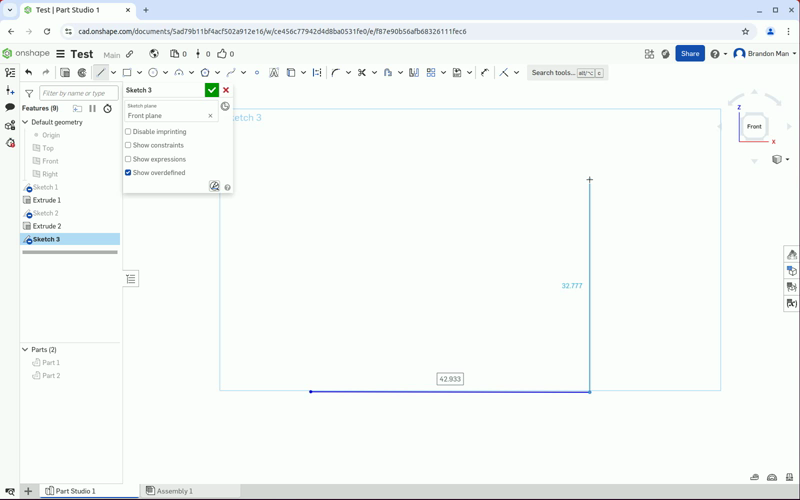
key_down(shift)
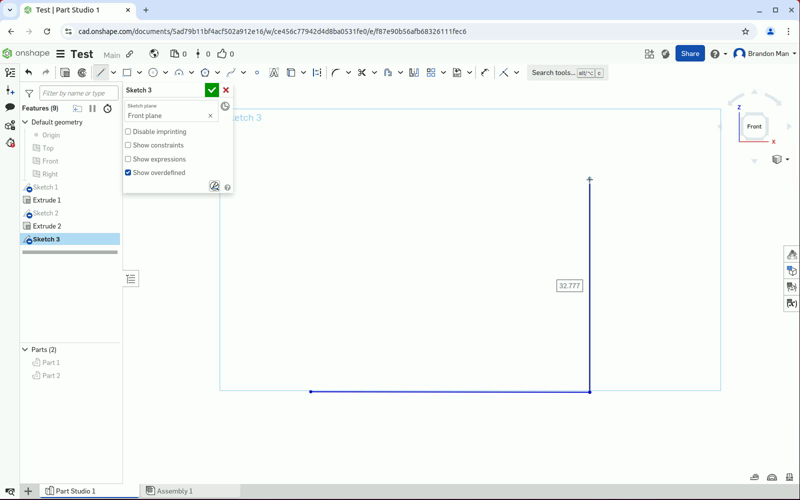
mouse_move(310, 179)
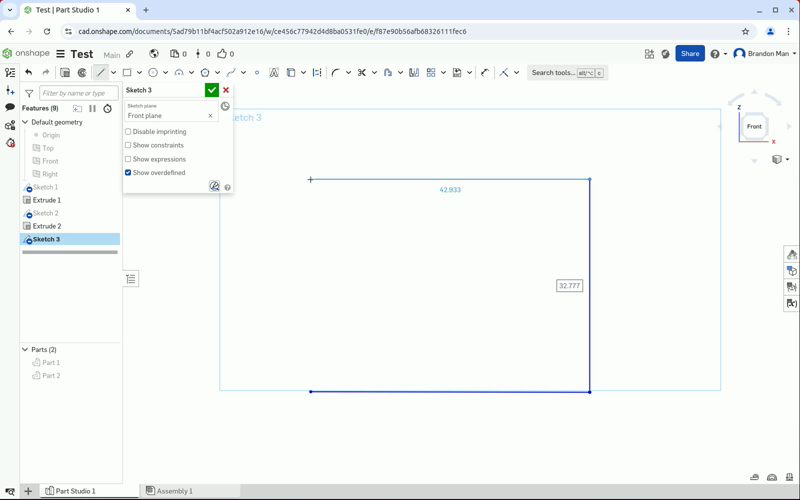
click(310, 179)
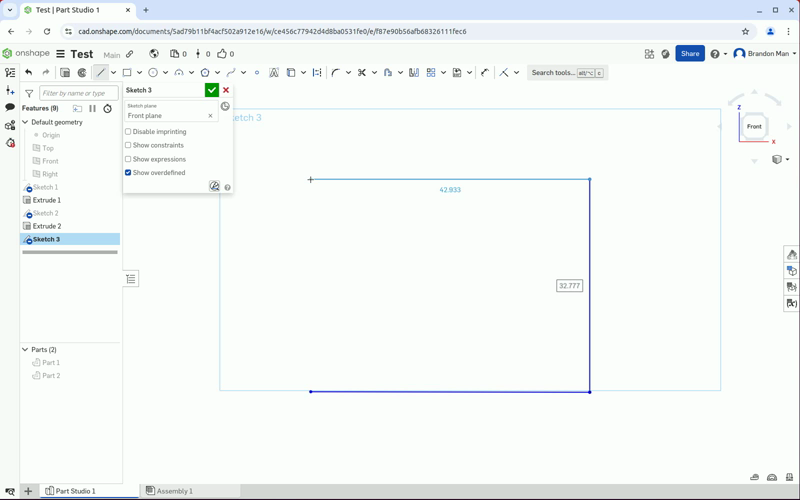
key_up(shift)
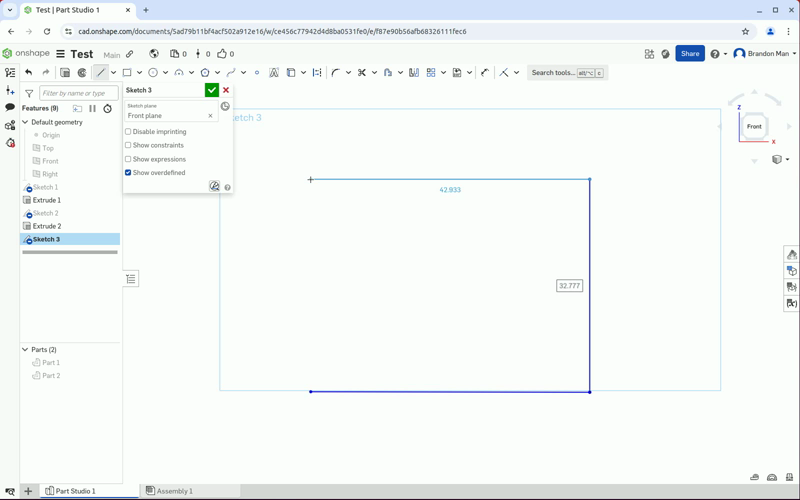
key_down(shift)
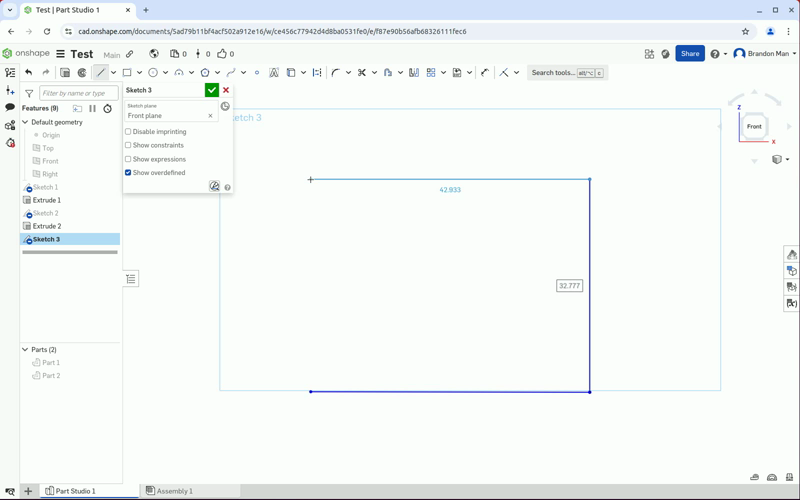
mouse_move(310, 391)
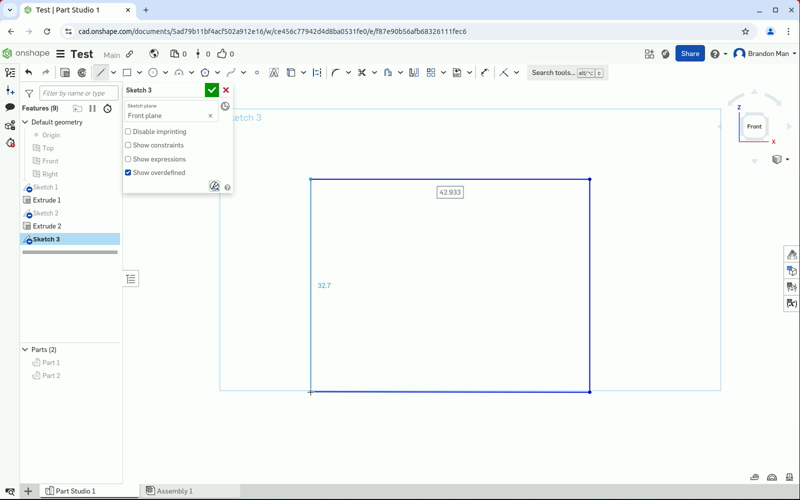
key_up(shift)
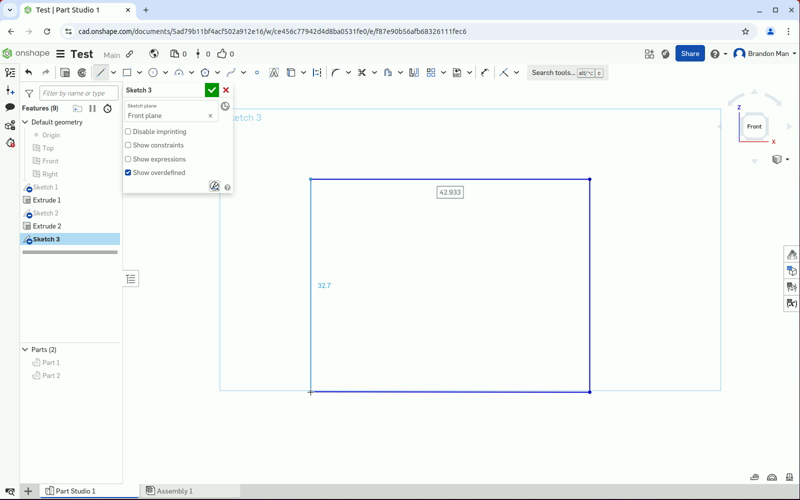
click(310, 391)
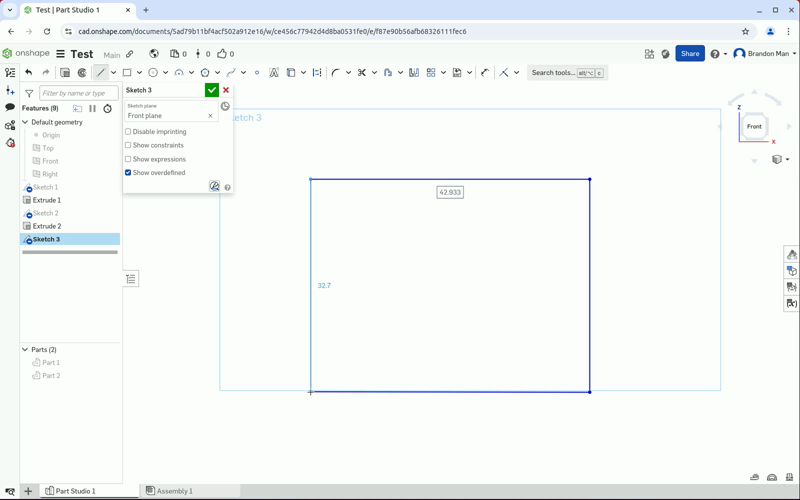
key(esc)
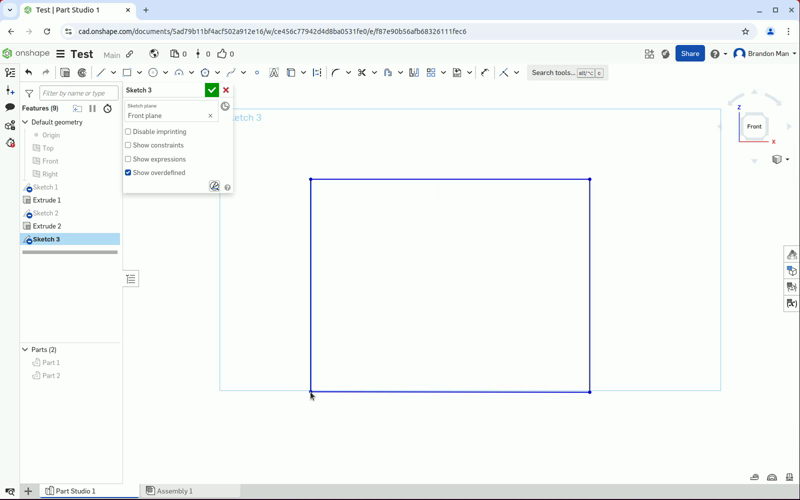
key(c)
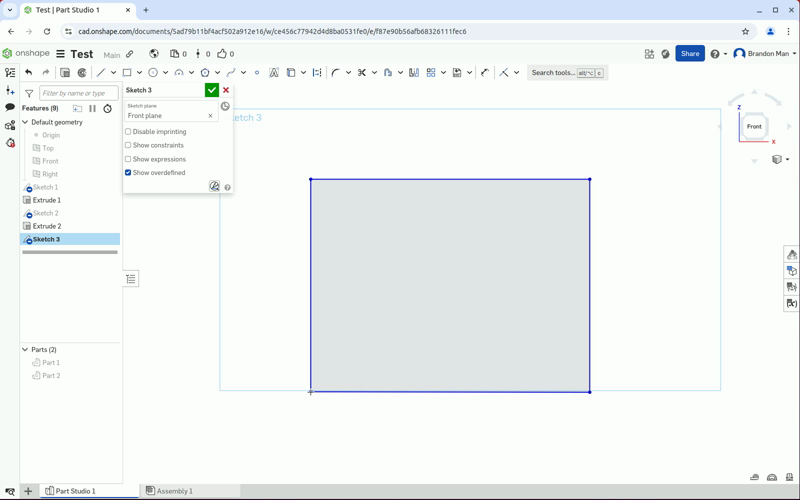
key_down(shift)
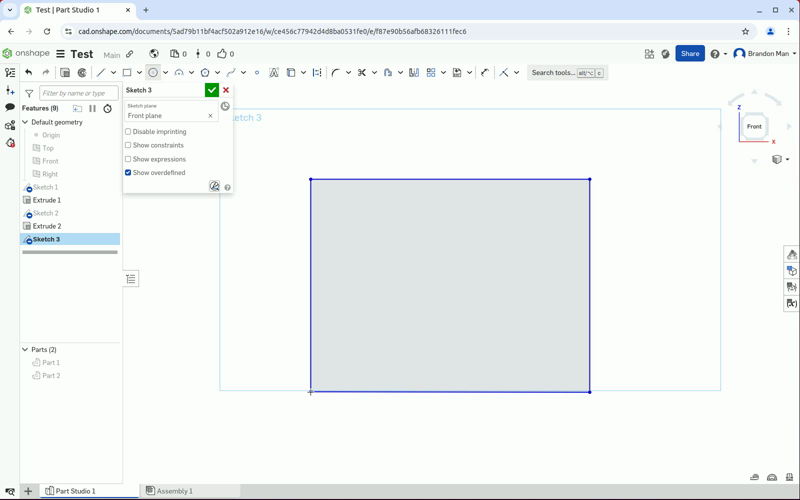
mouse_move(460, 285)
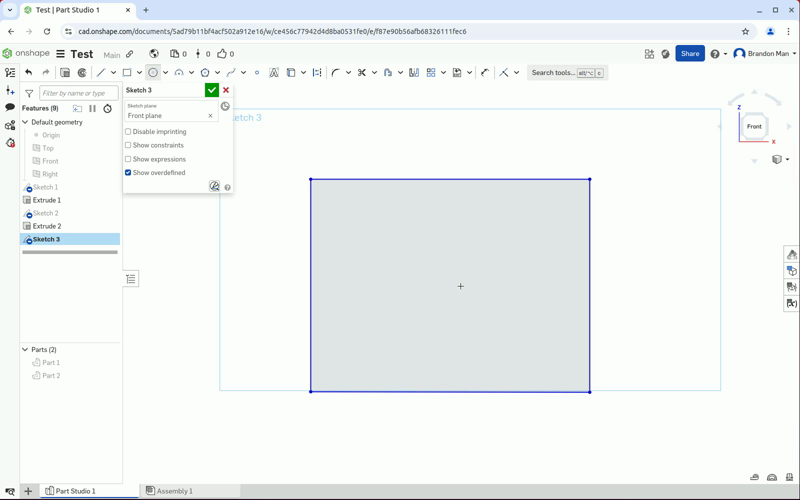
click(460, 285)
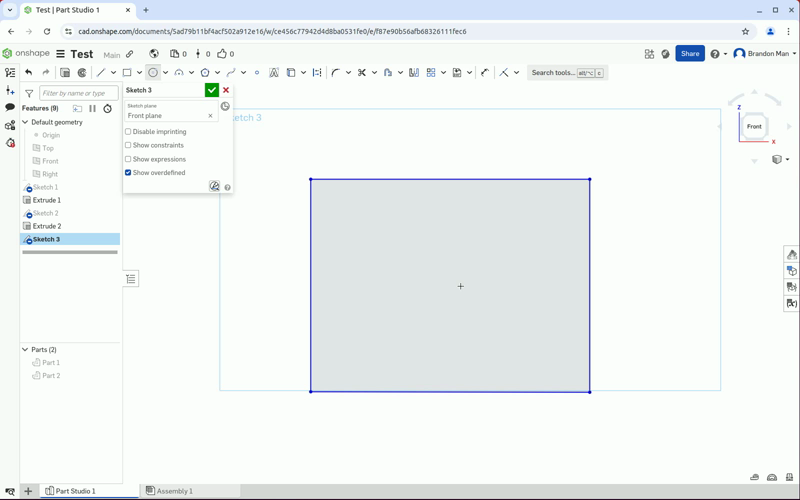
key_up(shift)
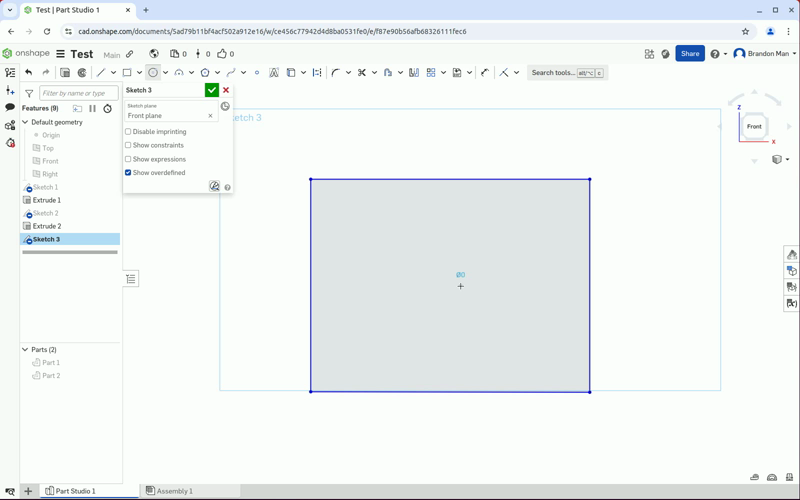
mouse_move(551, 285)
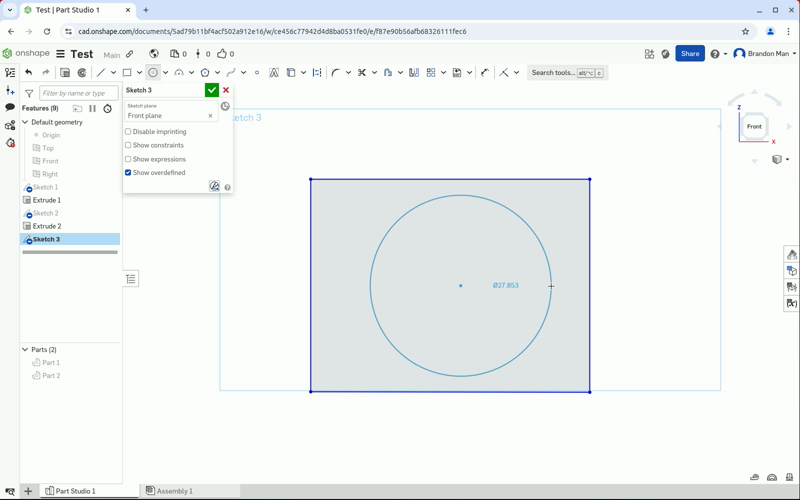
click(551, 285)
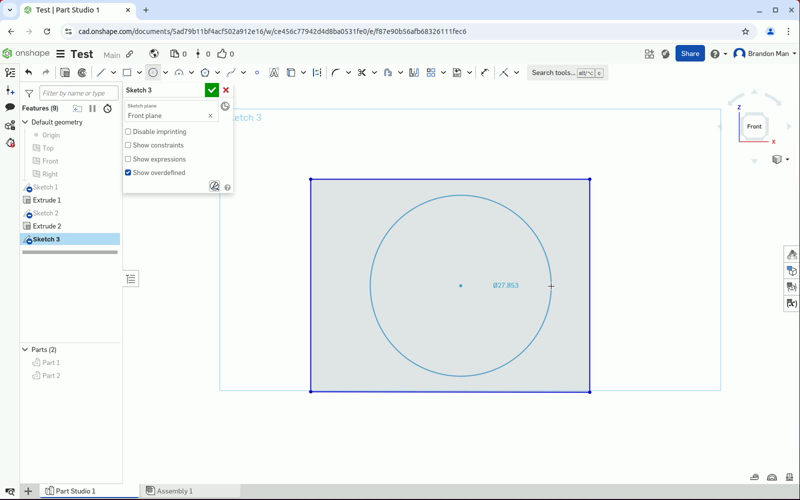
key(esc)
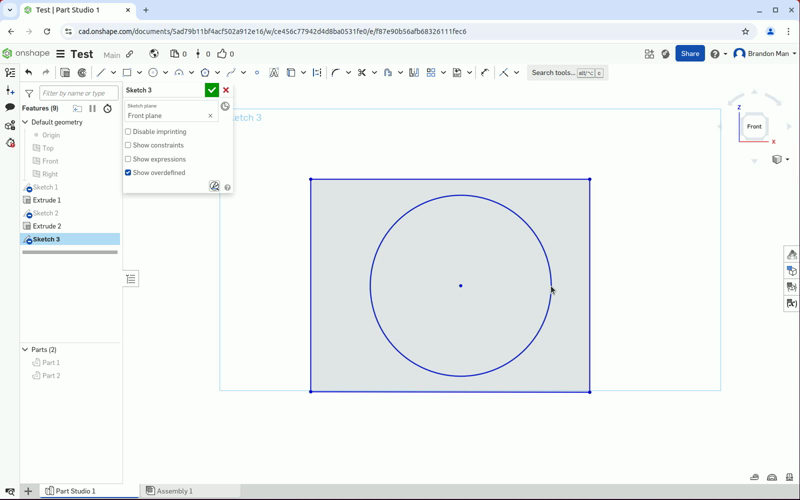
mouse_move(351, 341)
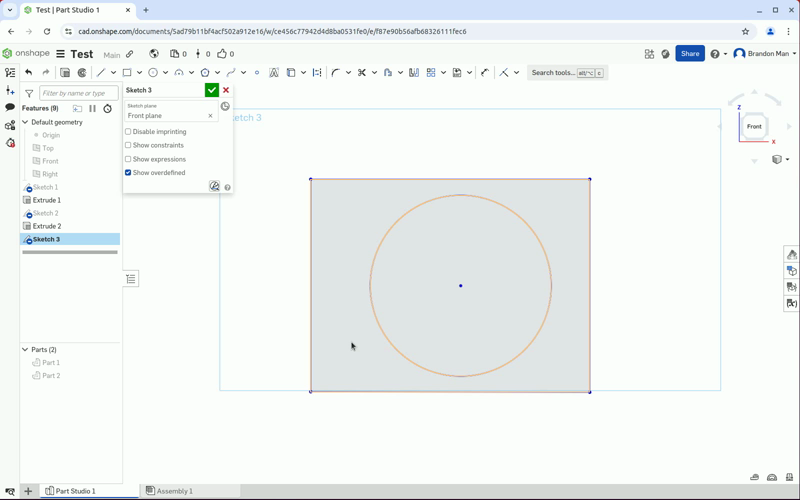
click(351, 341)
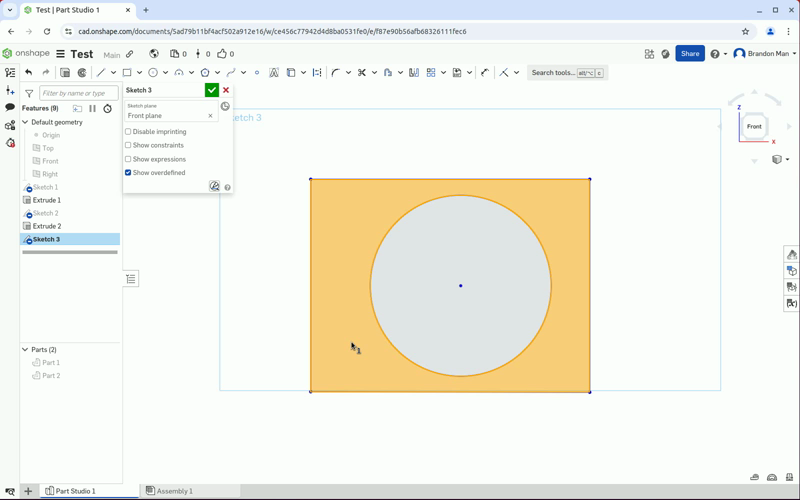
mouse_move(73, 352)
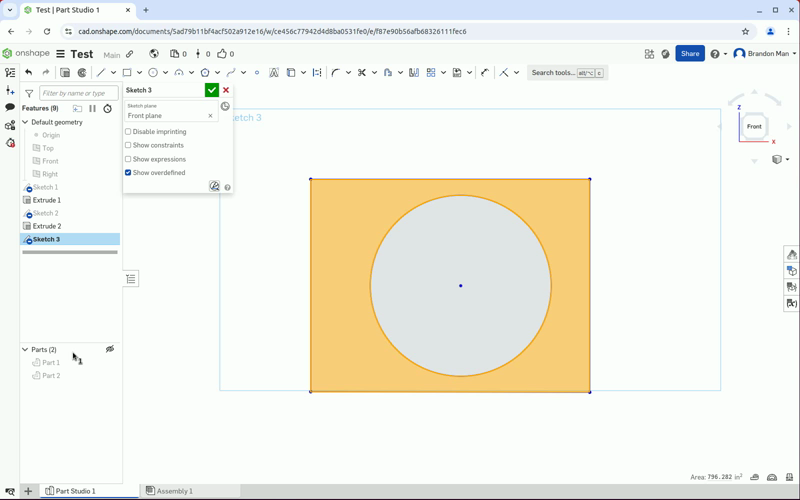
key(shift+y)
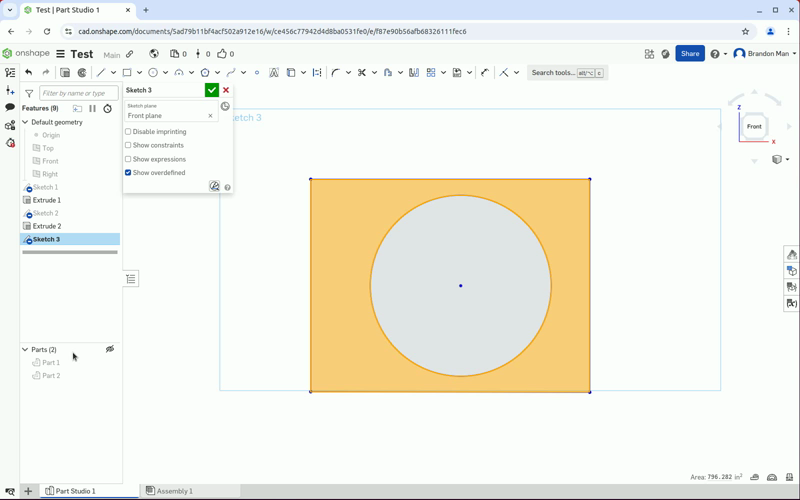
key(shift+e)
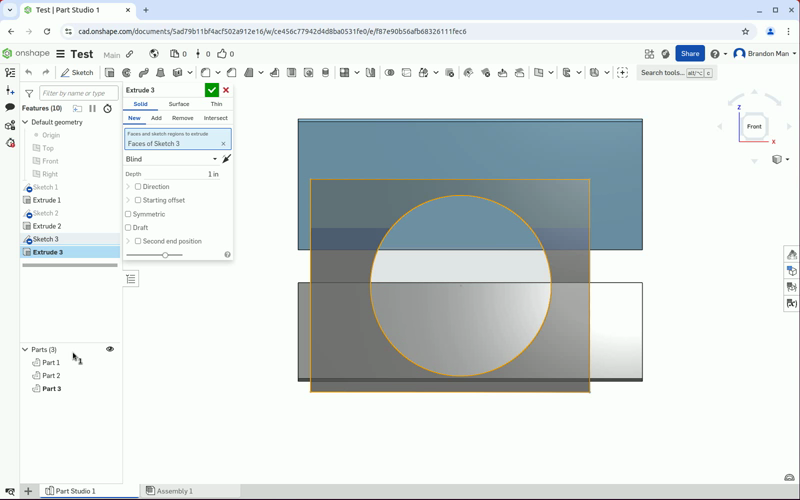
mouse_move(143, 106)
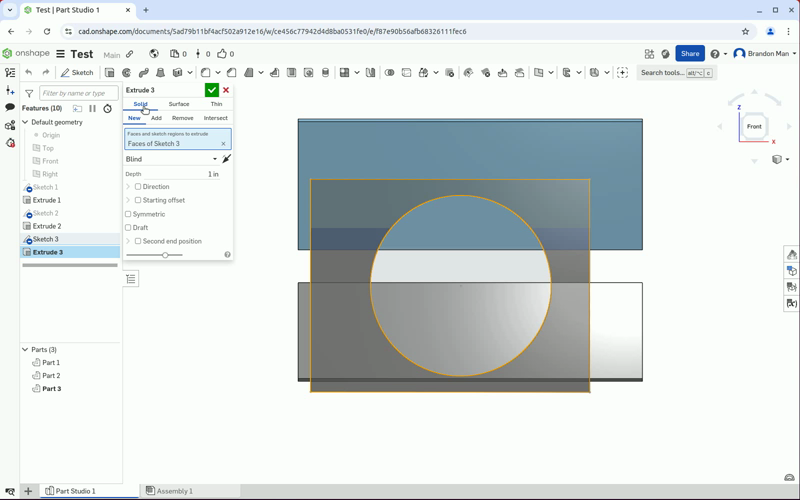
click(143, 106)
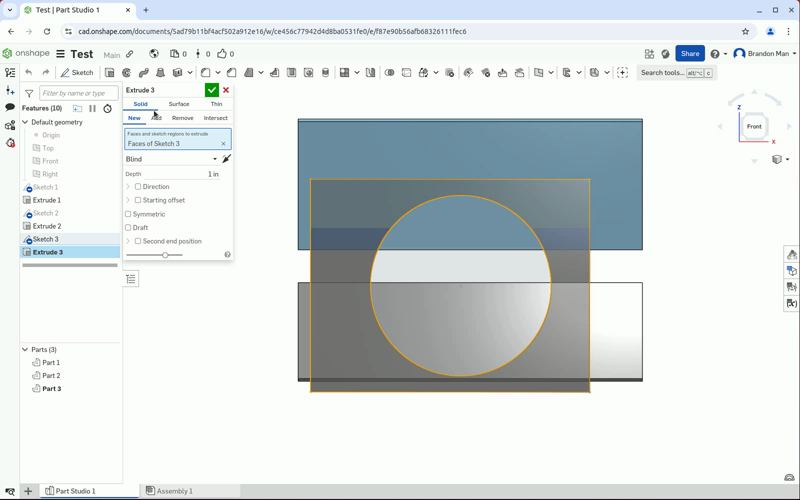
mouse_move(186, 120)
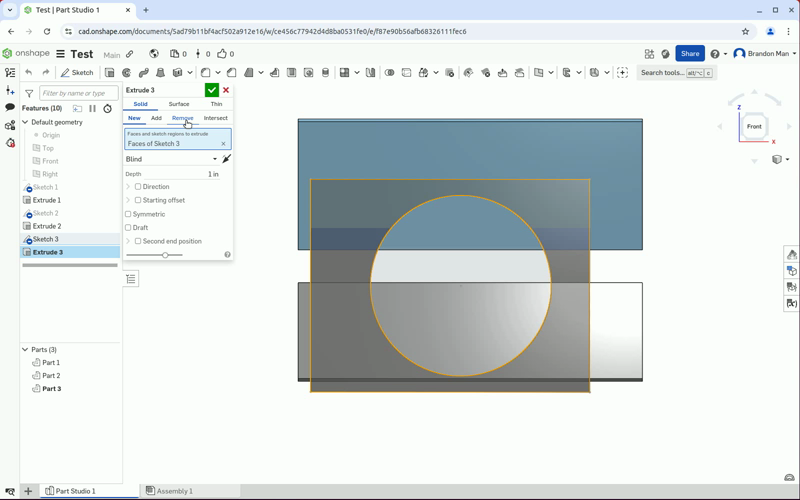
click(186, 120)
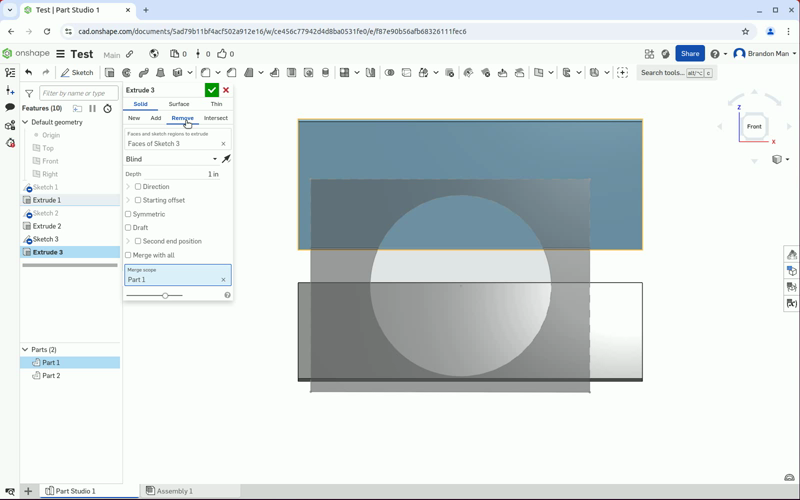
key(tab, 4)
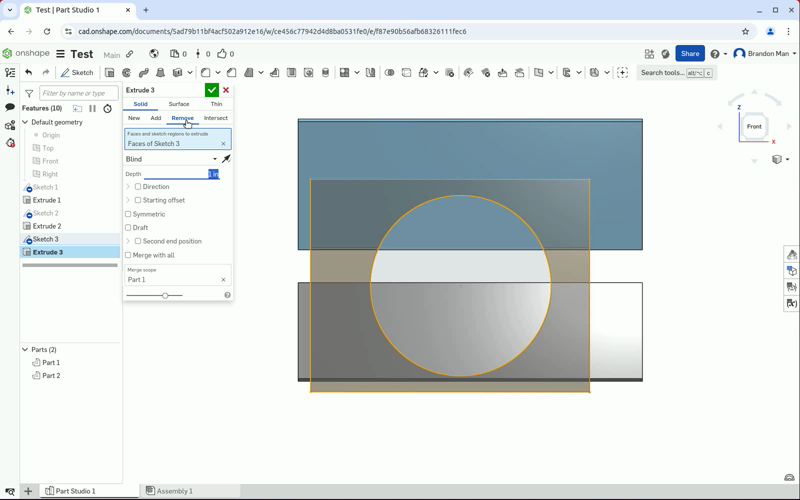
text(-61.14)
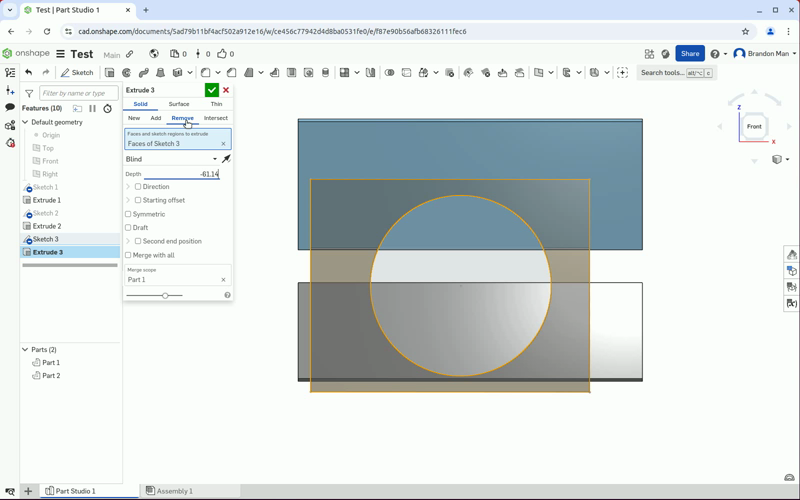
key(tab, 3)
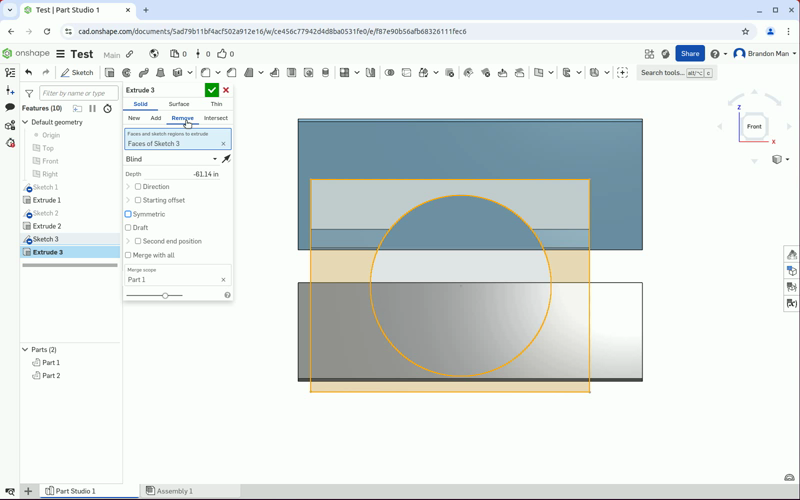
key(space)
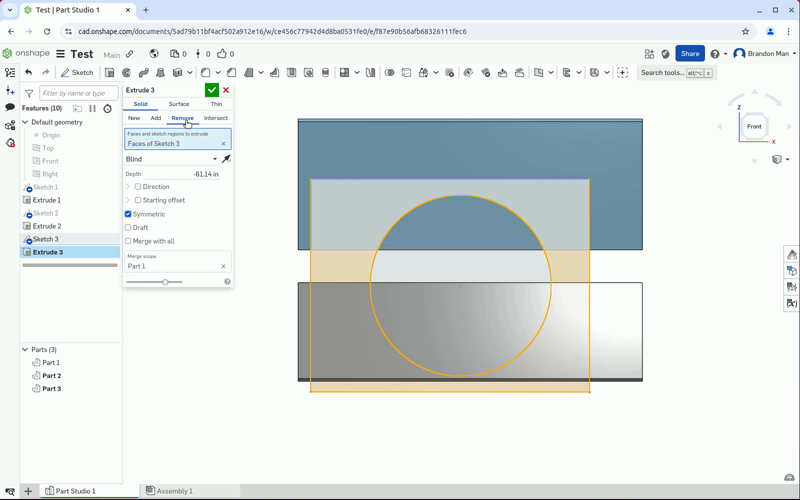
key(tab, 2)
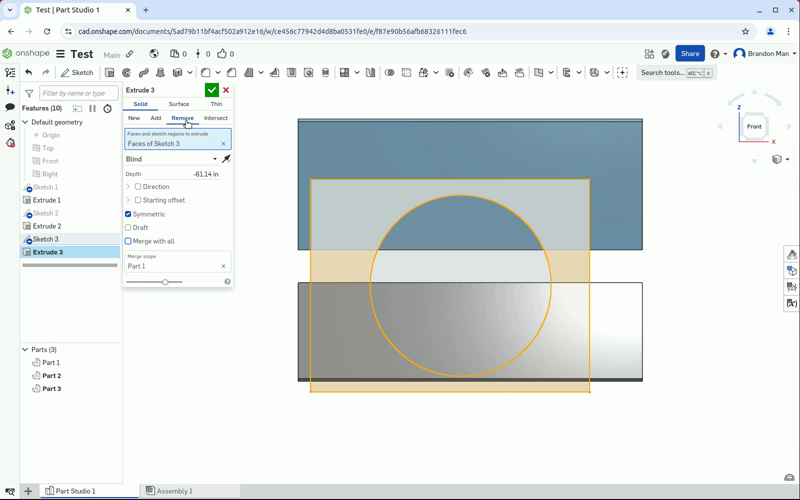
key(space)
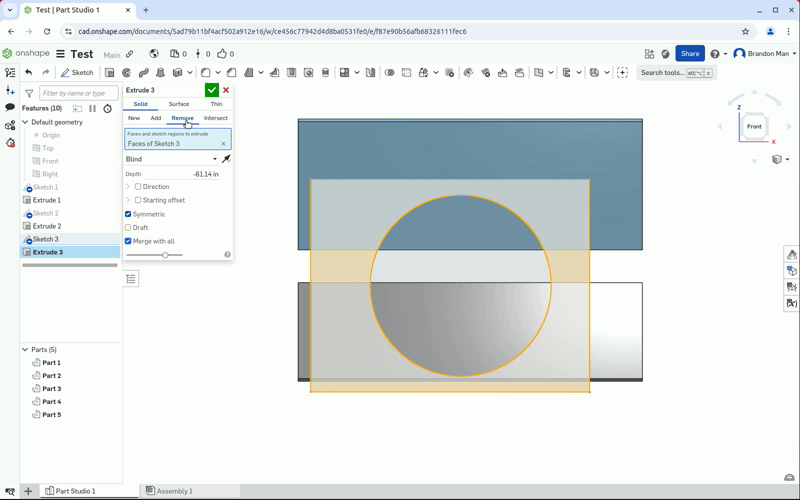
key(enter)
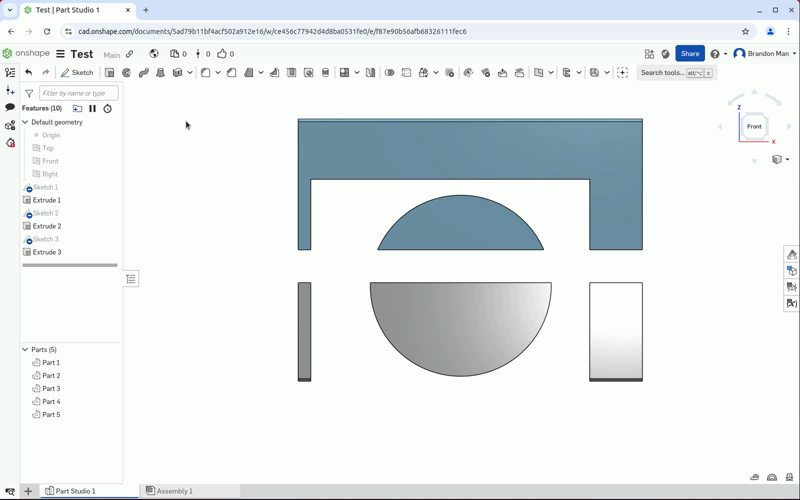
key(shift+h)
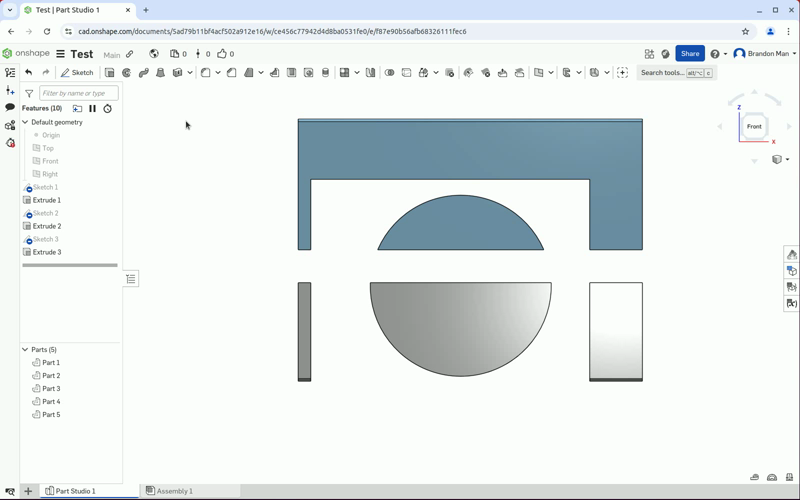
key(shift+h)
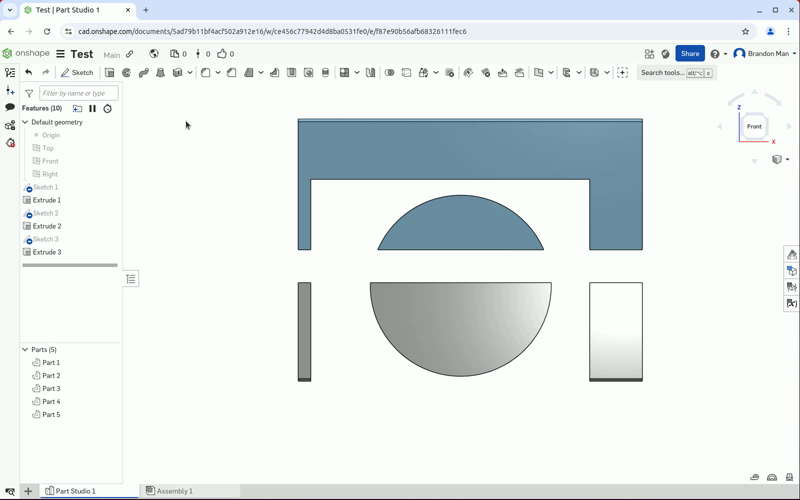
mouse_move(73, 189)
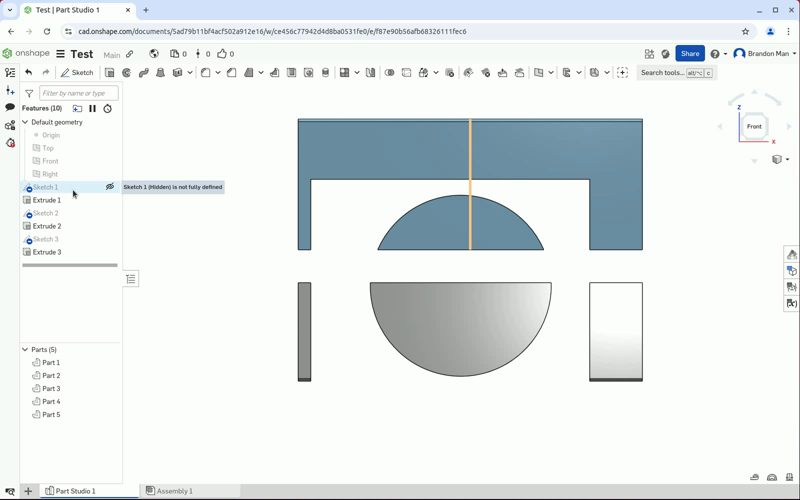
click(73, 189)
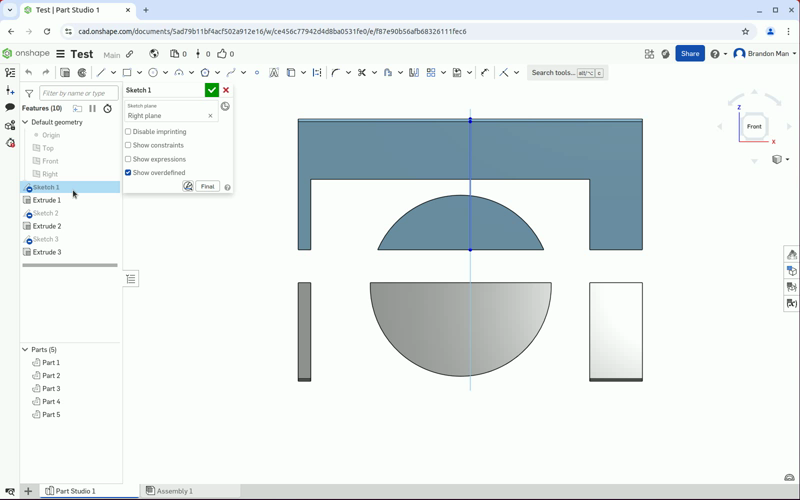
mouse_move(229, 92)
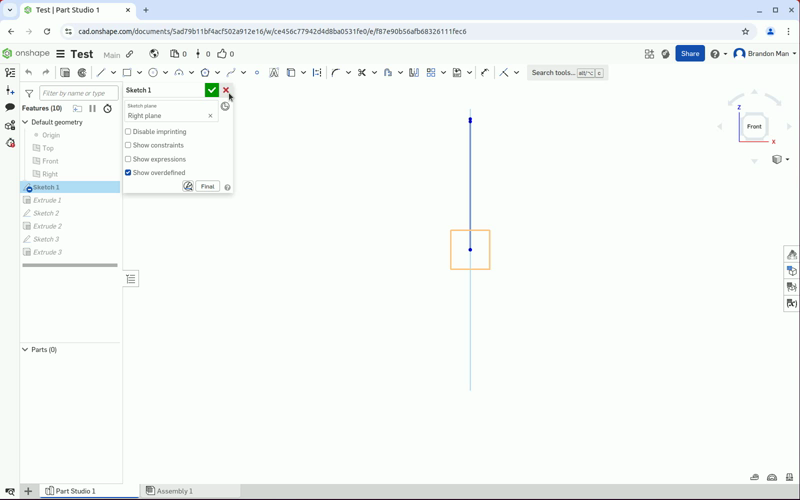
click(229, 92)
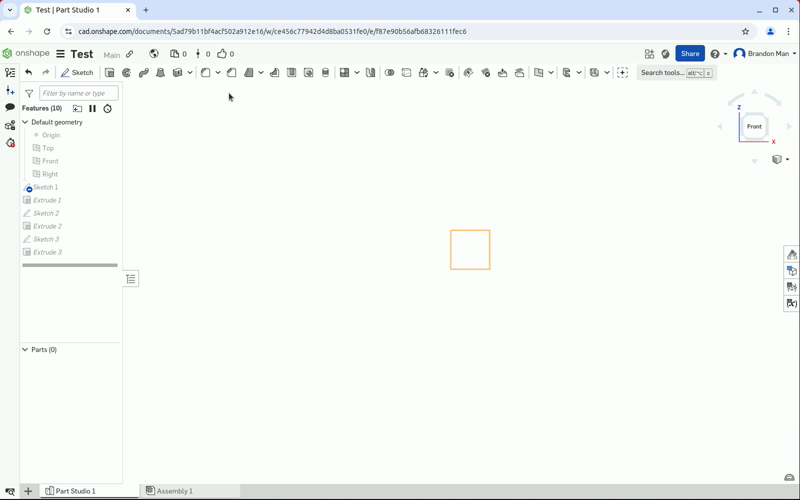
mouse_move(73, 352)
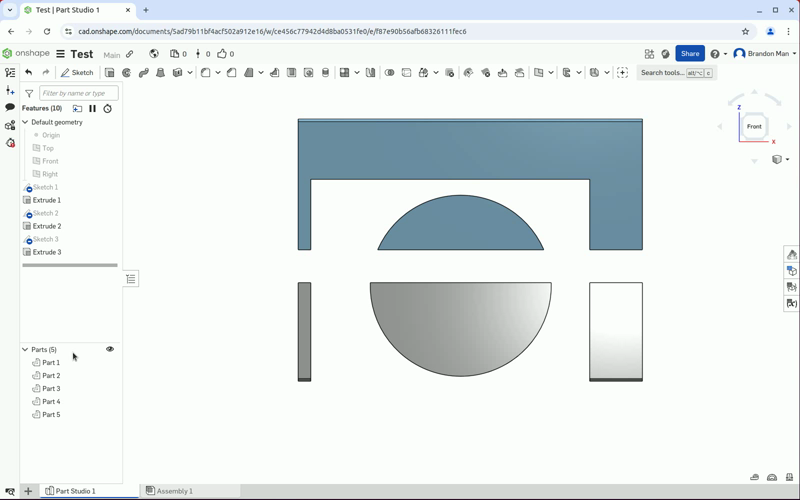
key(y)
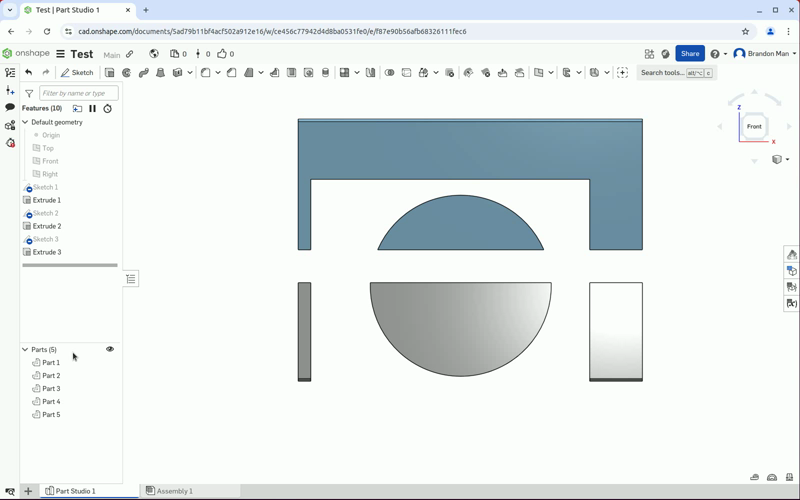
key(shift+p)
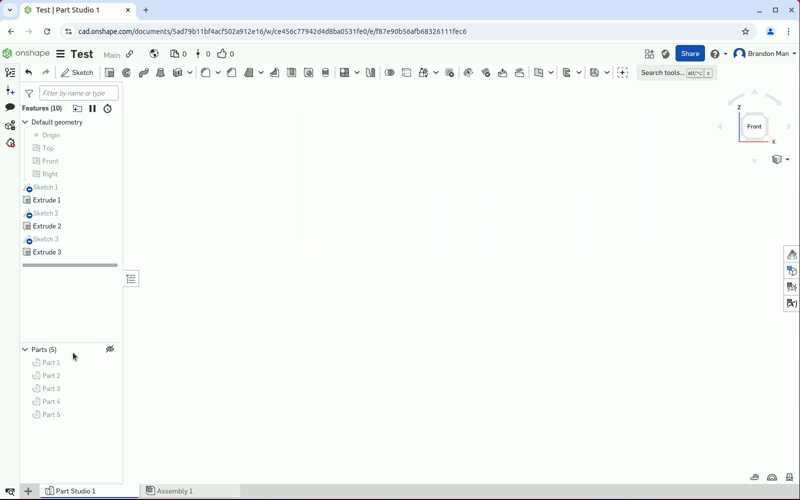
key(space)
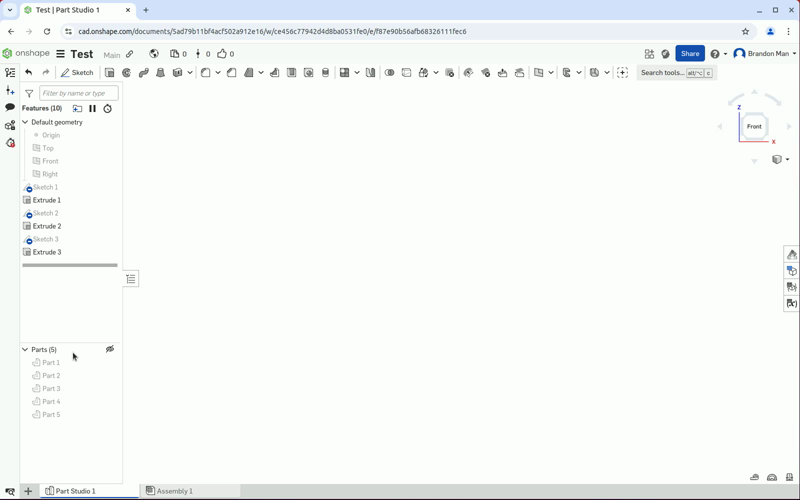
key_down(shift)
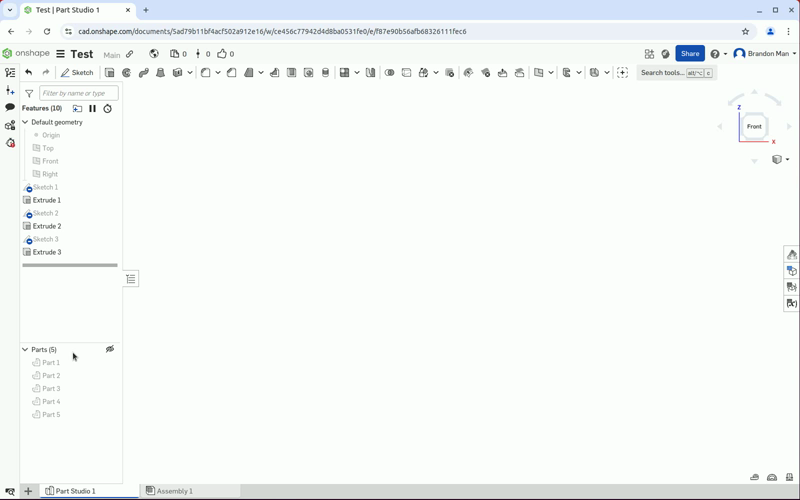
key(left)
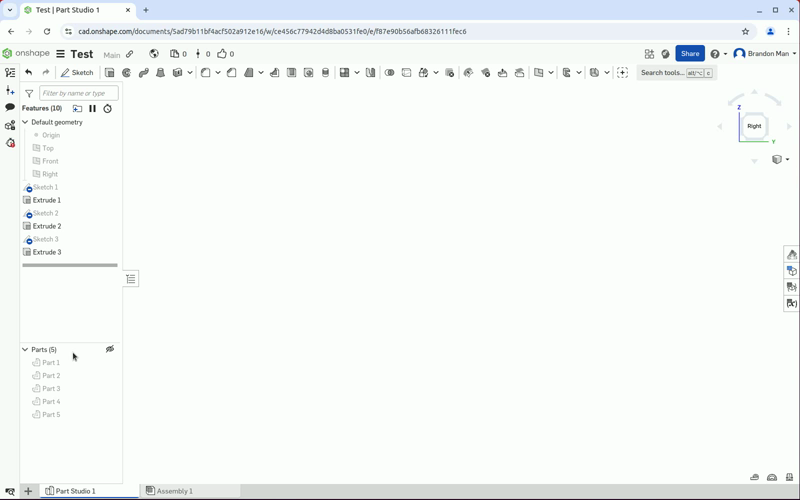
key_up(shift)
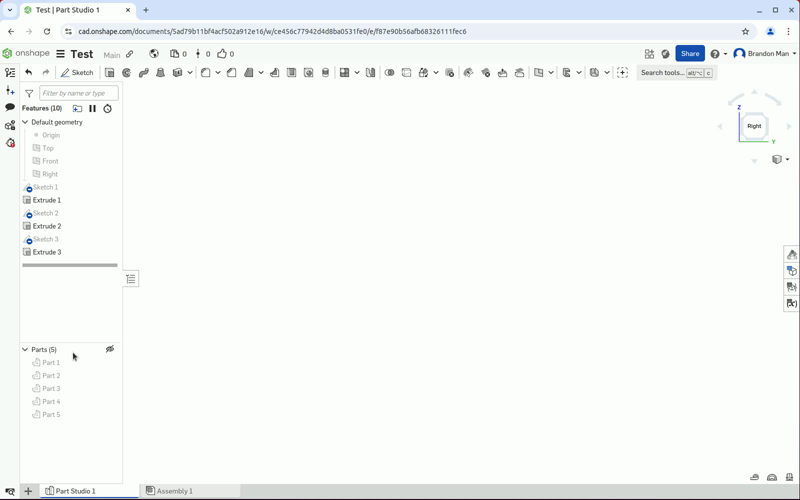
mouse_move(73, 352)
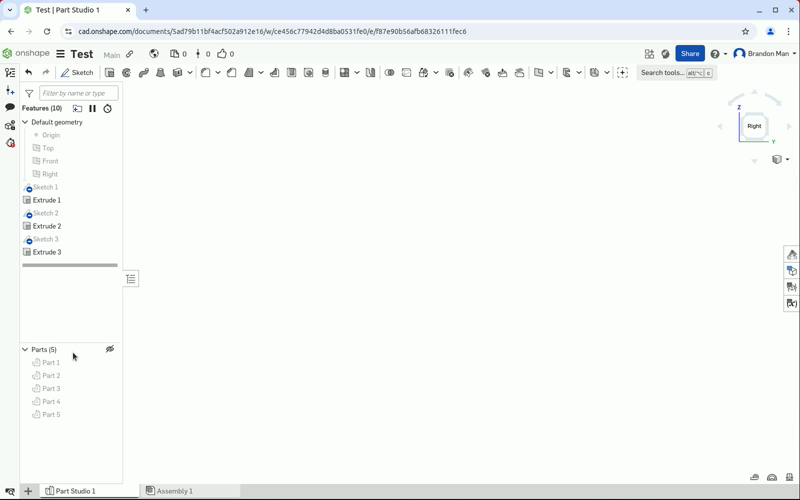
key(shift+y)
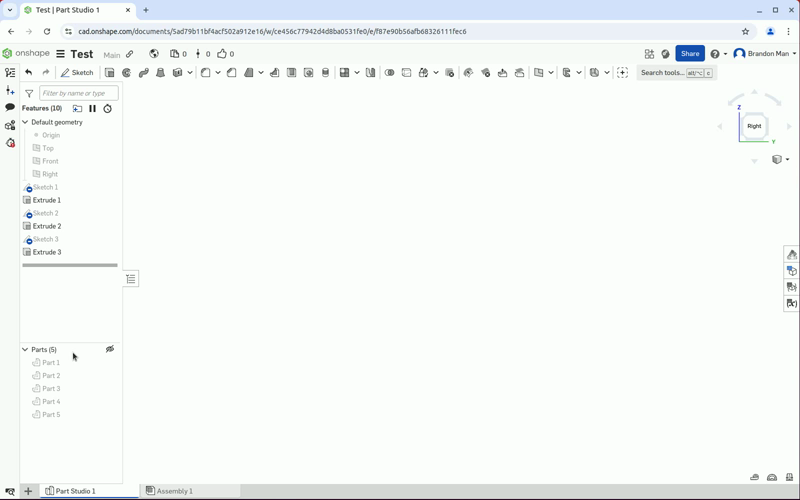
key(shift+s)
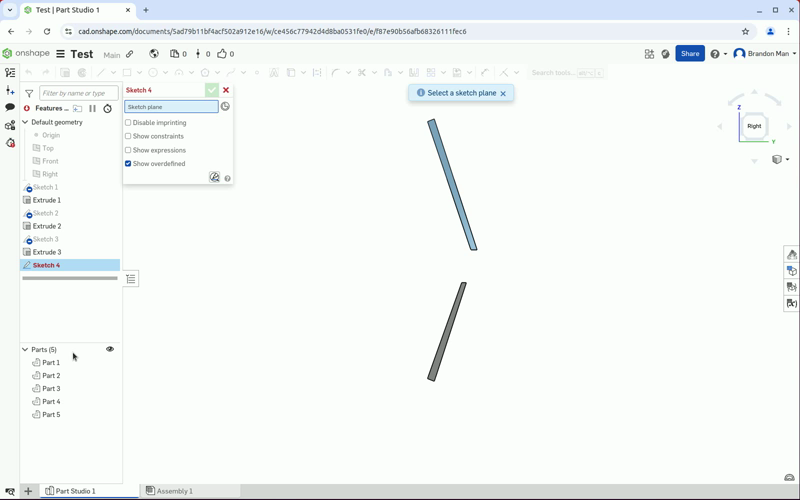
mouse_move(73, 176)
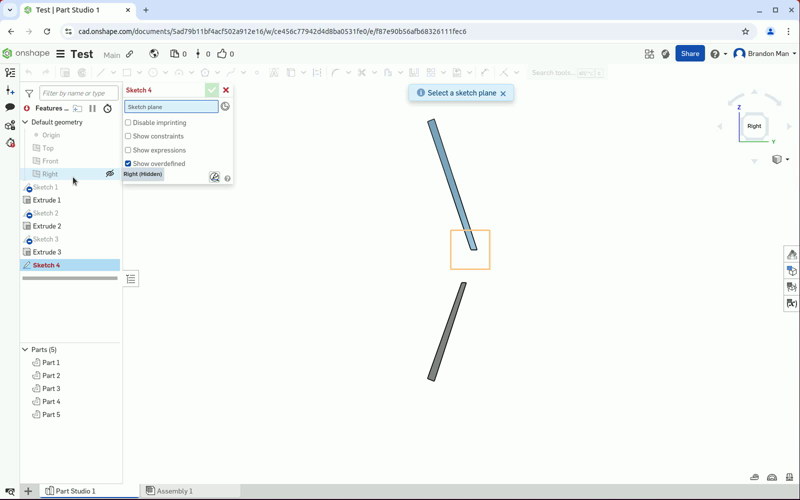
click(73, 176)
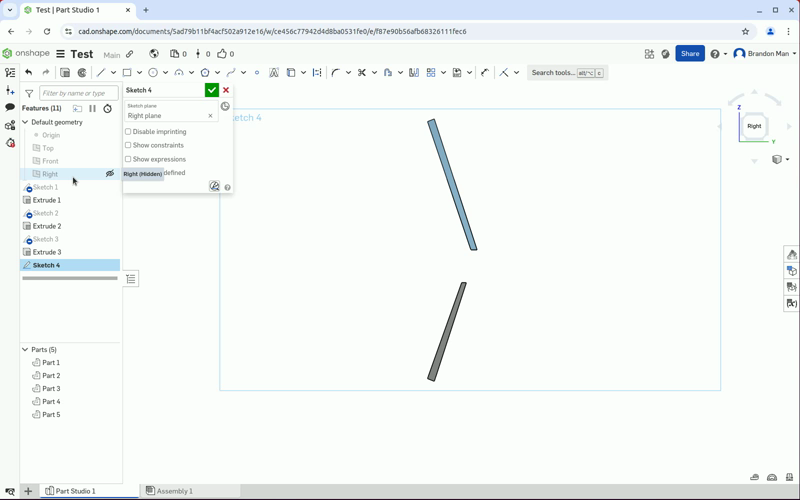
mouse_move(73, 352)
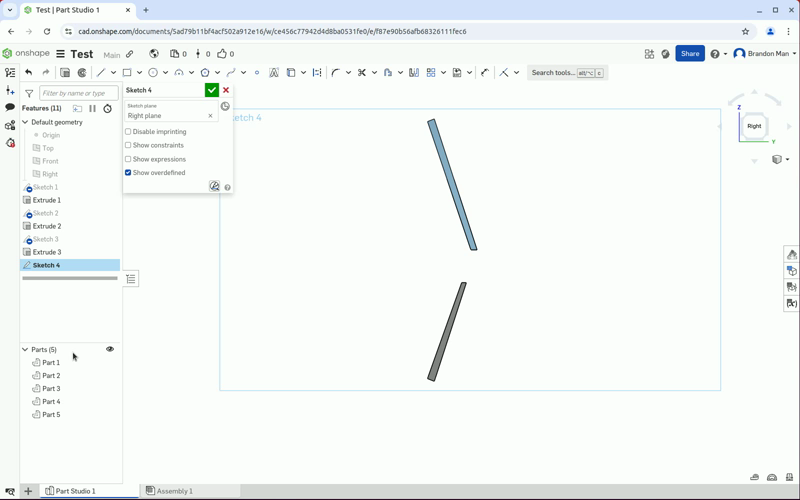
key(y)
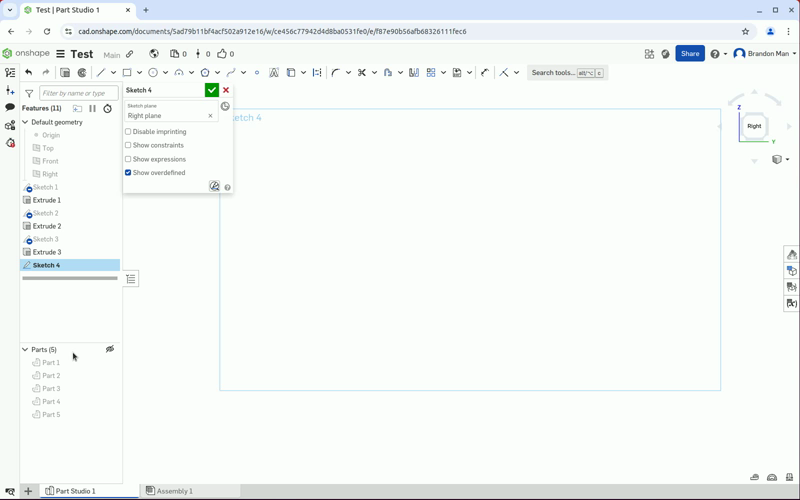
key(c)
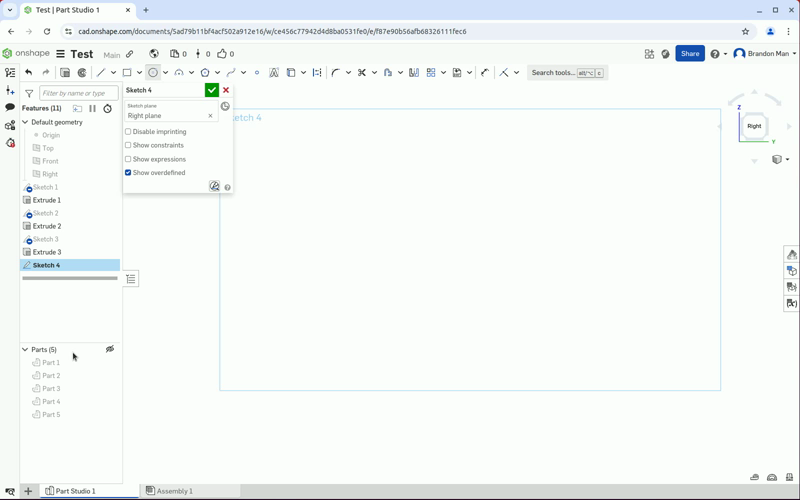
key_down(shift)
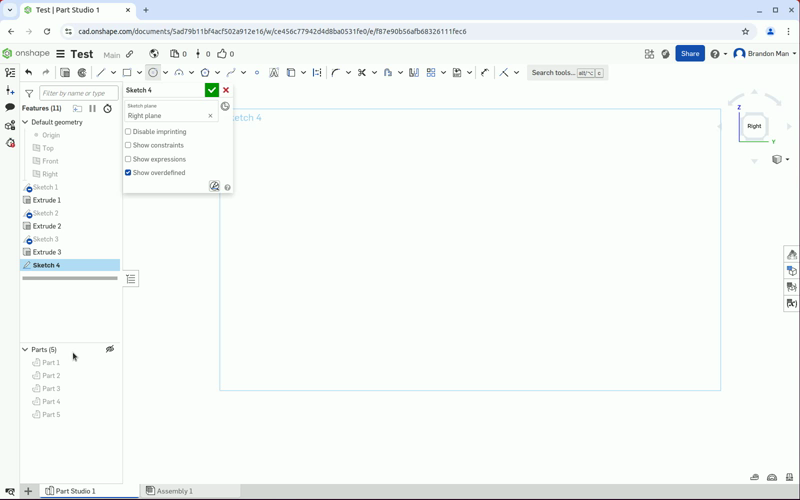
mouse_move(461, 282)
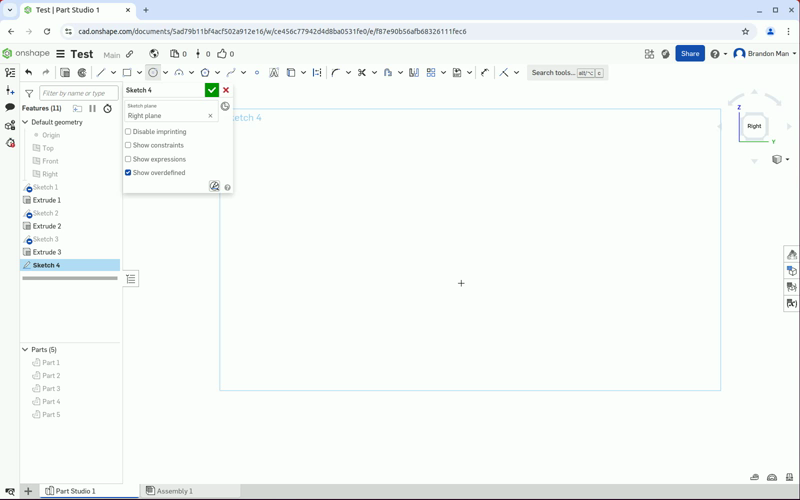
click(461, 282)
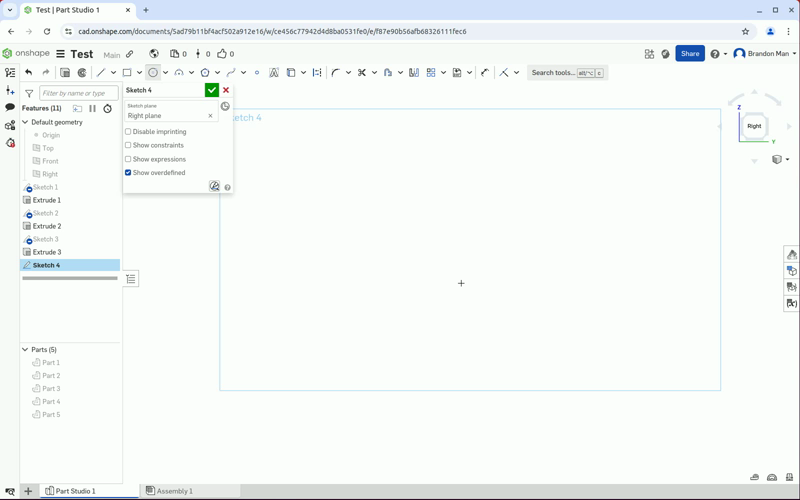
key_up(shift)
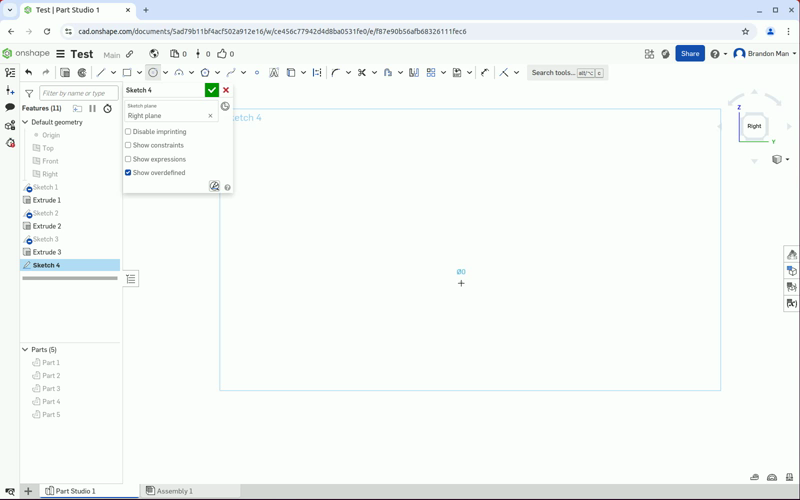
mouse_move(467, 282)
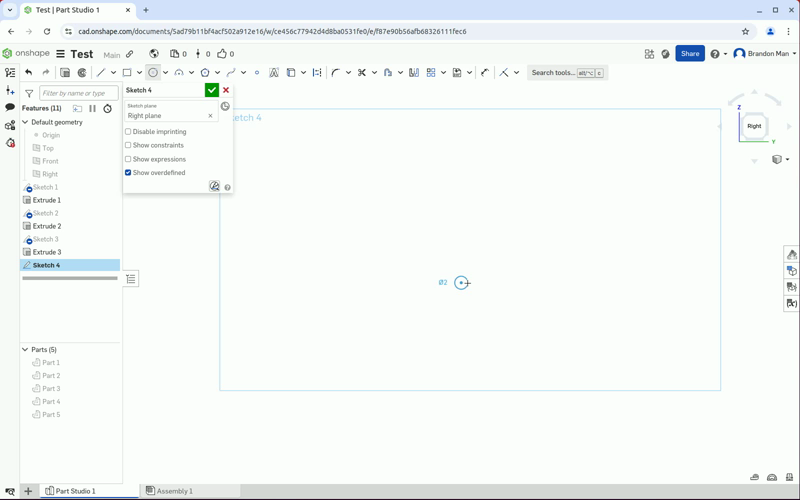
click(467, 282)
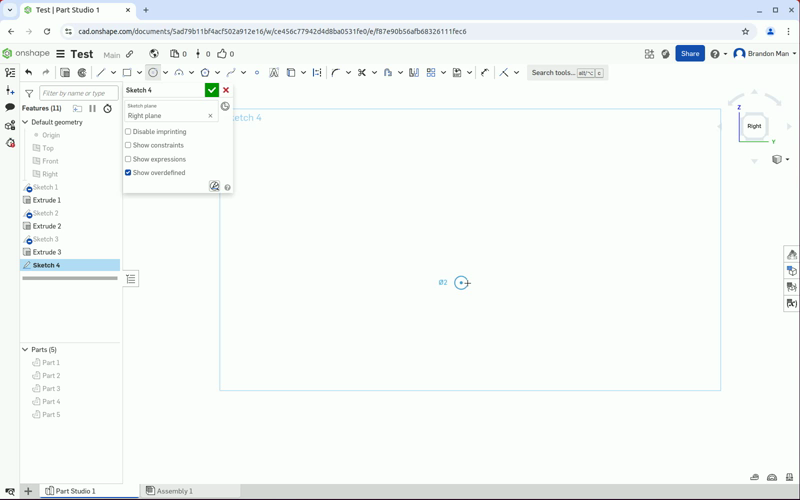
key(esc)
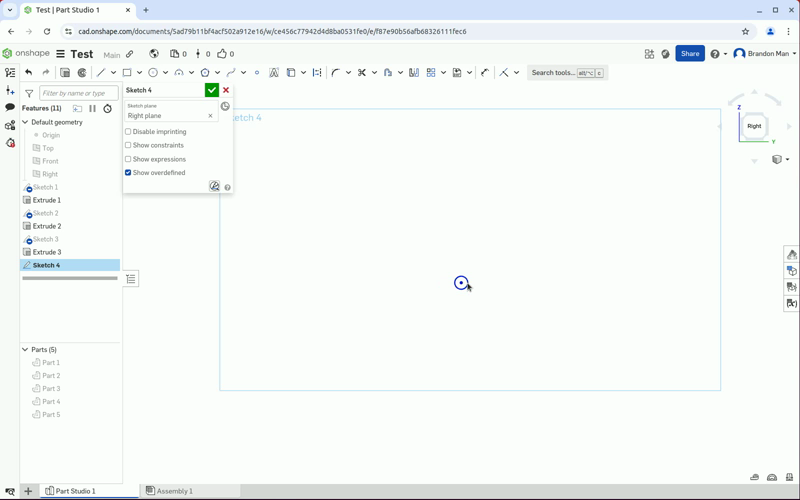
mouse_move(463, 277)
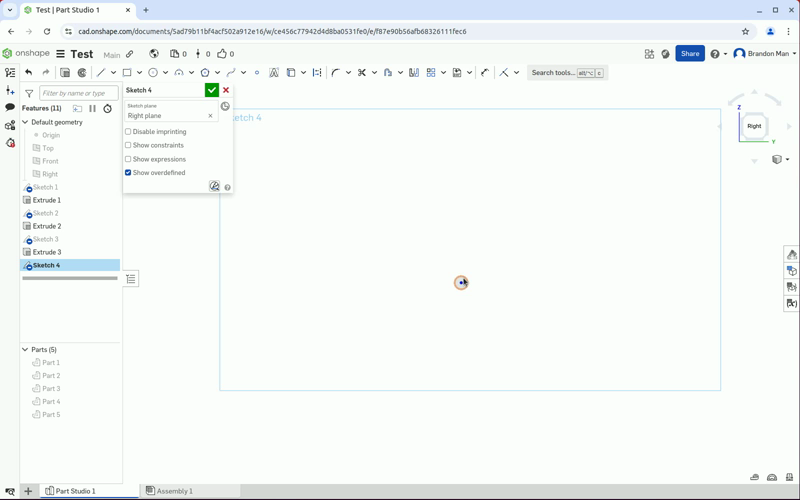
scroll(6)
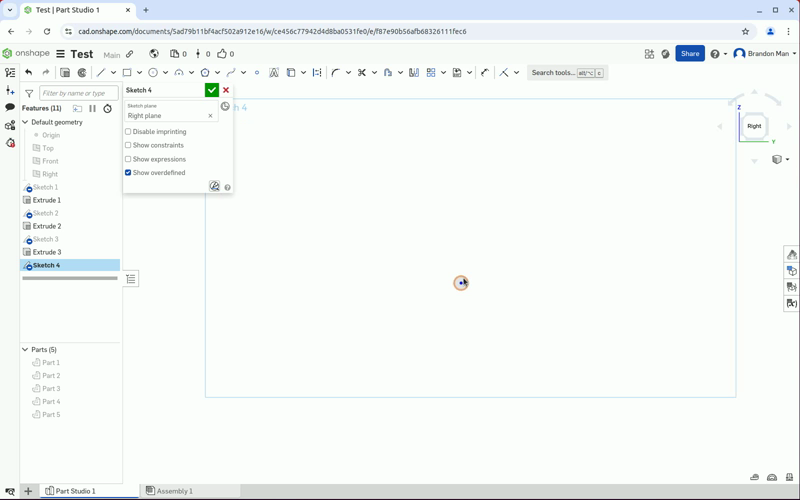
scroll(6)
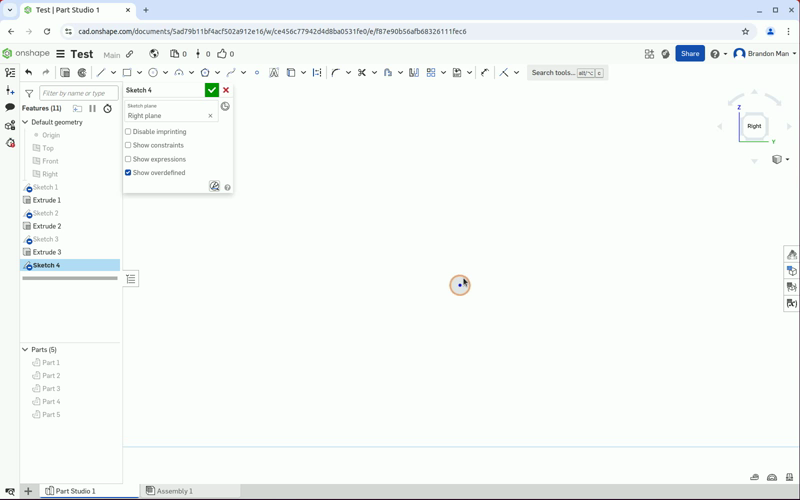
scroll(6)
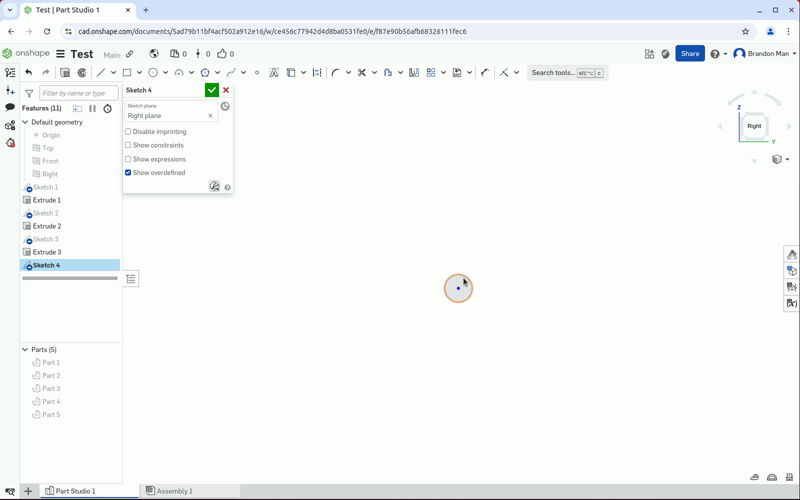
scroll(6)
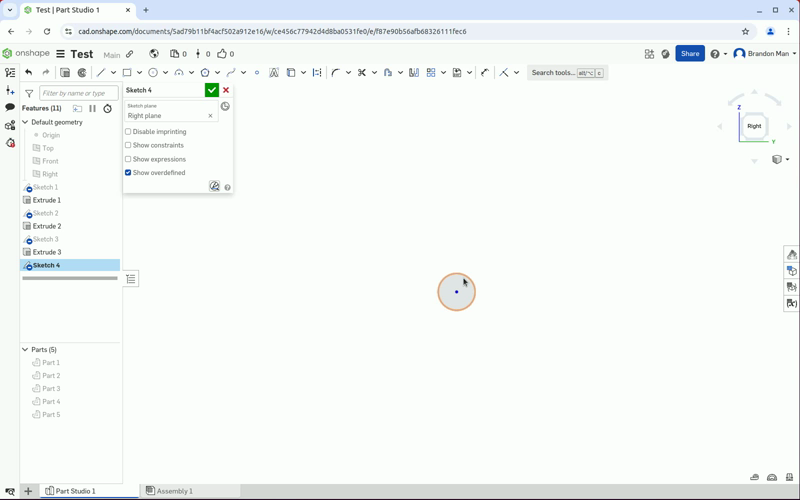
scroll(6)
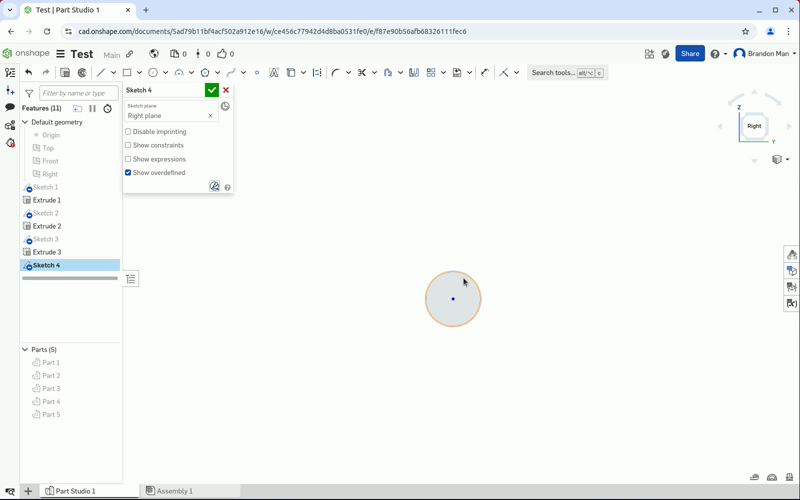
scroll(6)
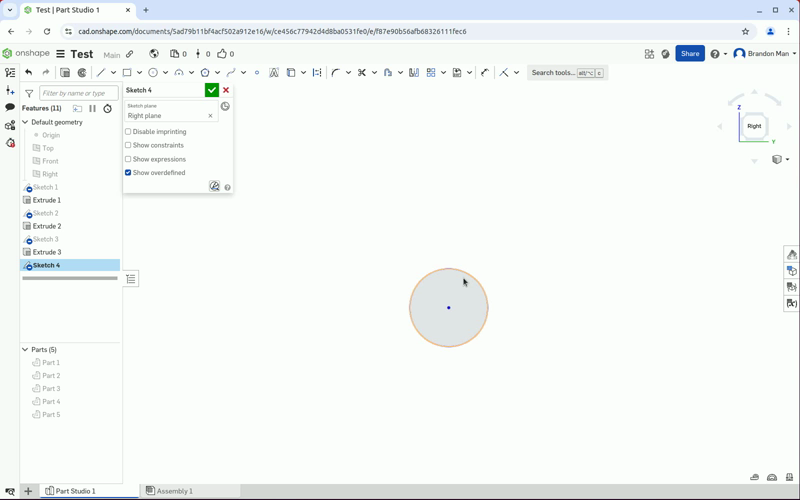
scroll(6)
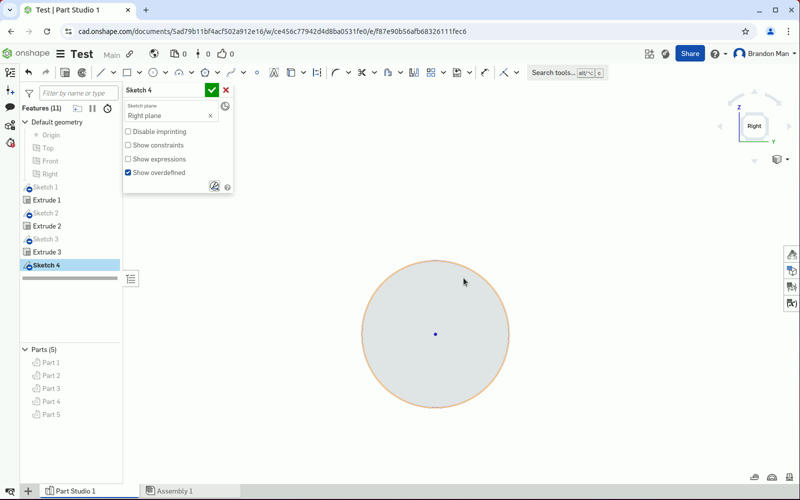
click(463, 277)
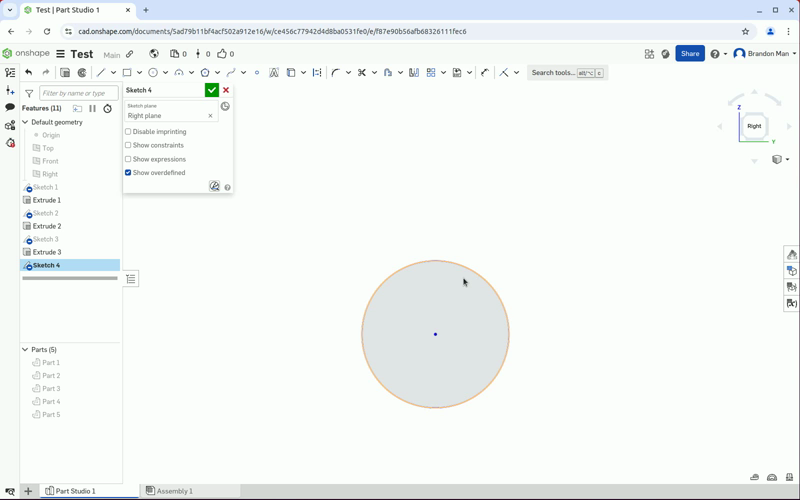
scroll(-6)
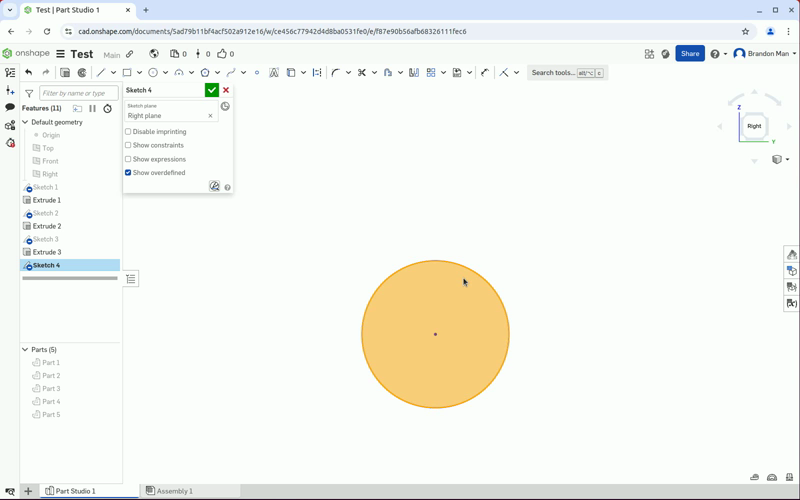
scroll(-6)
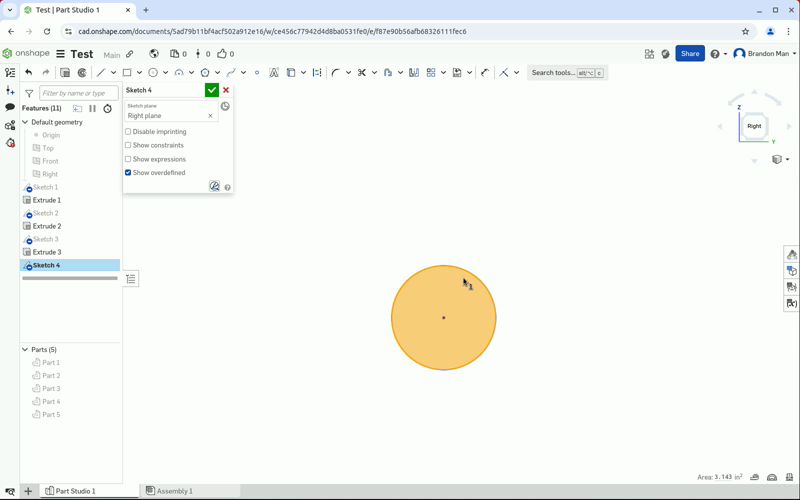
scroll(-6)
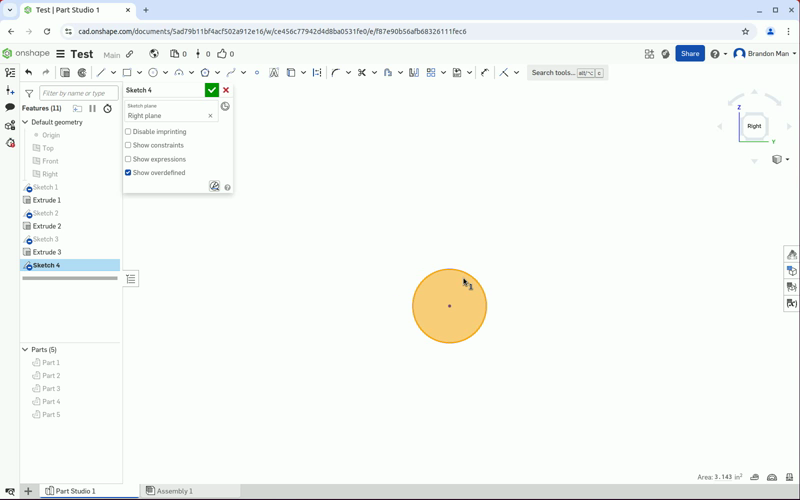
scroll(-6)
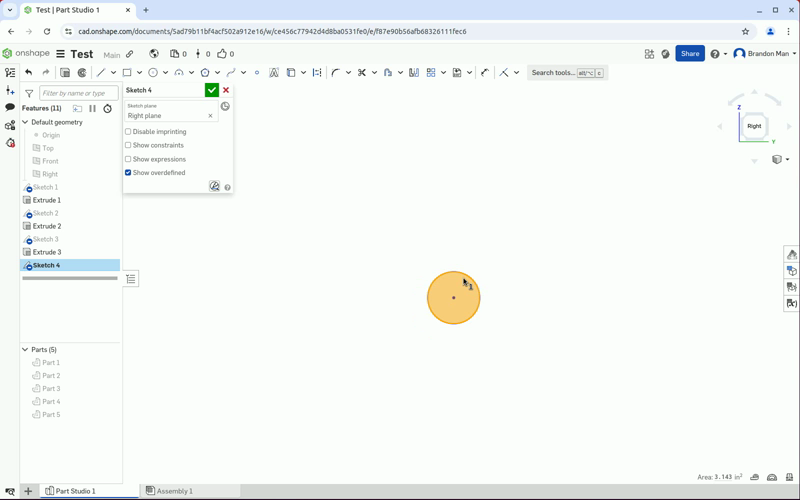
scroll(-6)
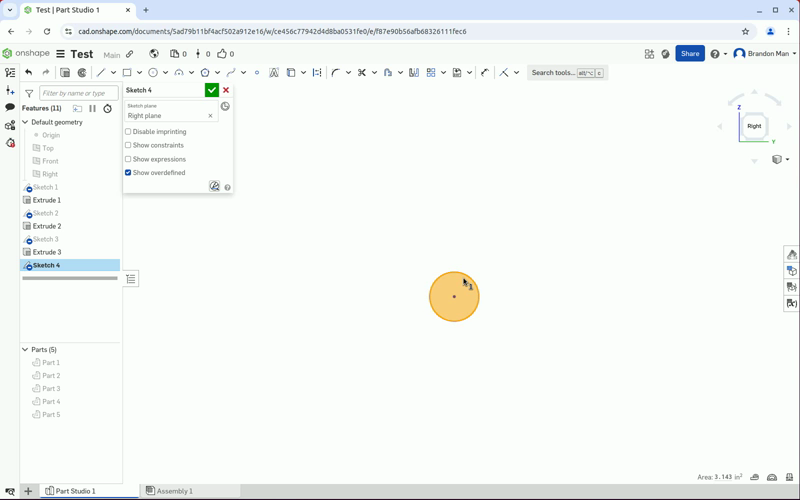
scroll(-6)
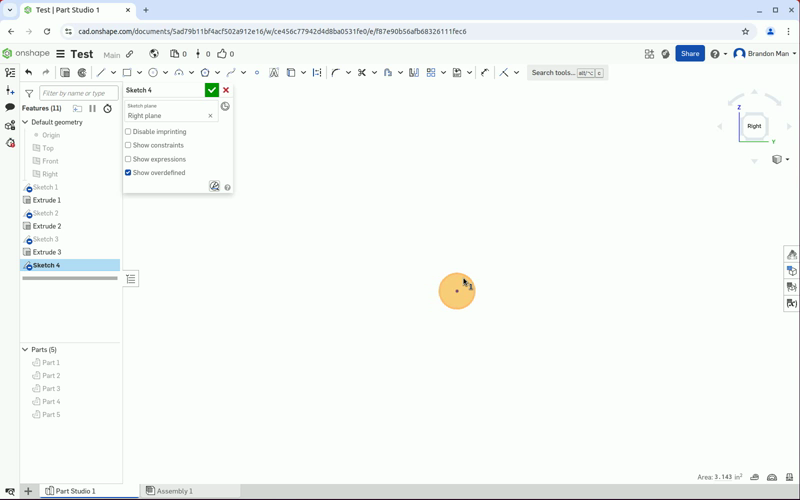
scroll(-6)
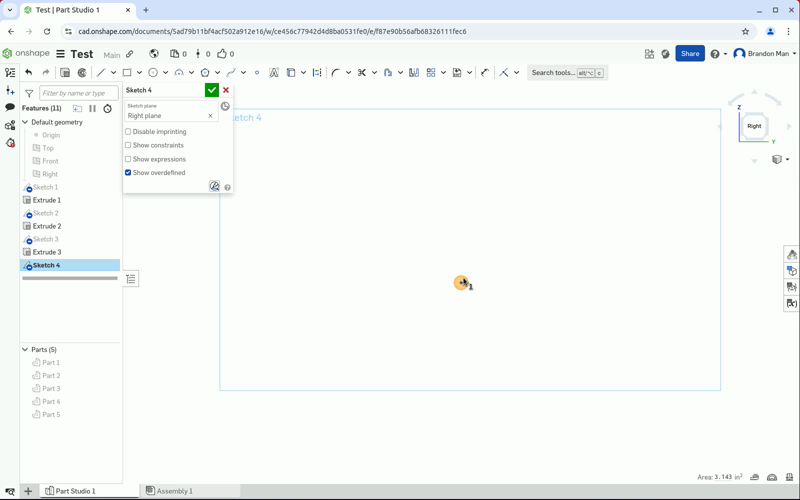
mouse_move(73, 352)
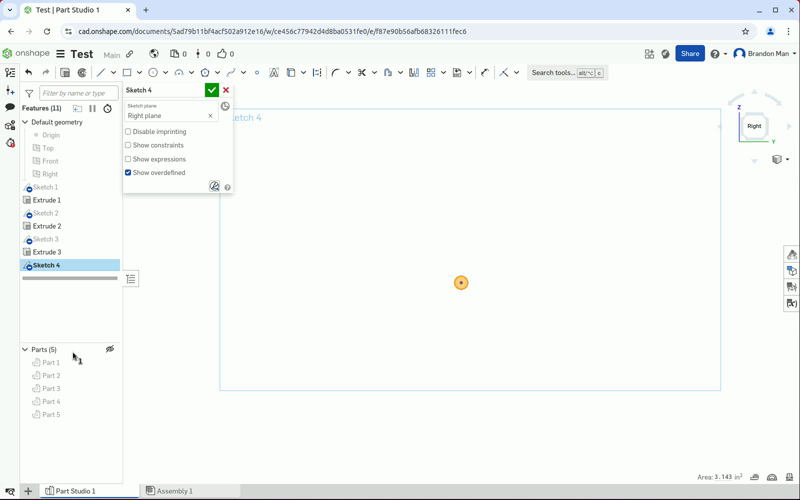
key(shift+y)
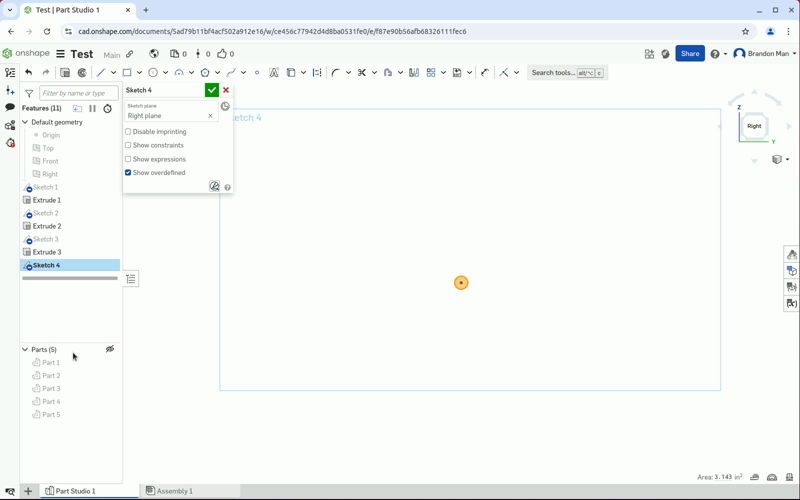
key(shift+e)
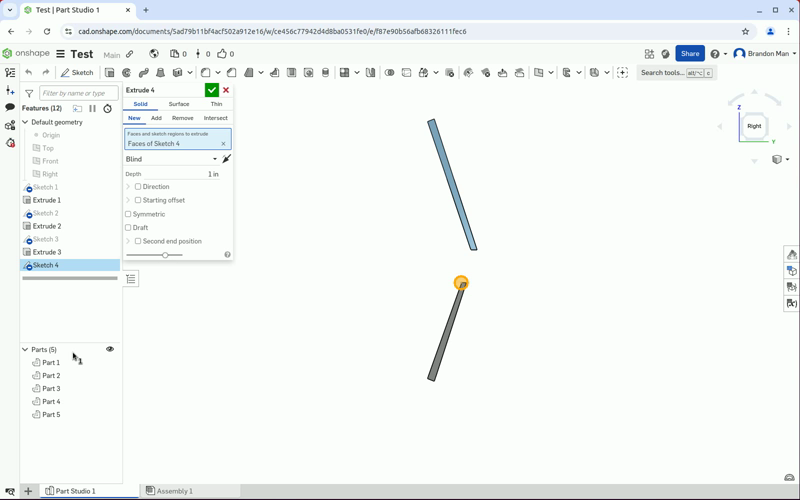
mouse_move(143, 106)
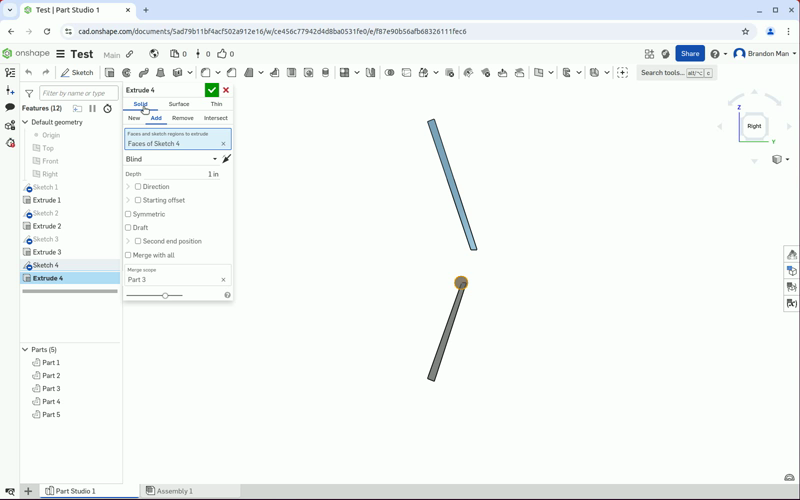
click(143, 106)
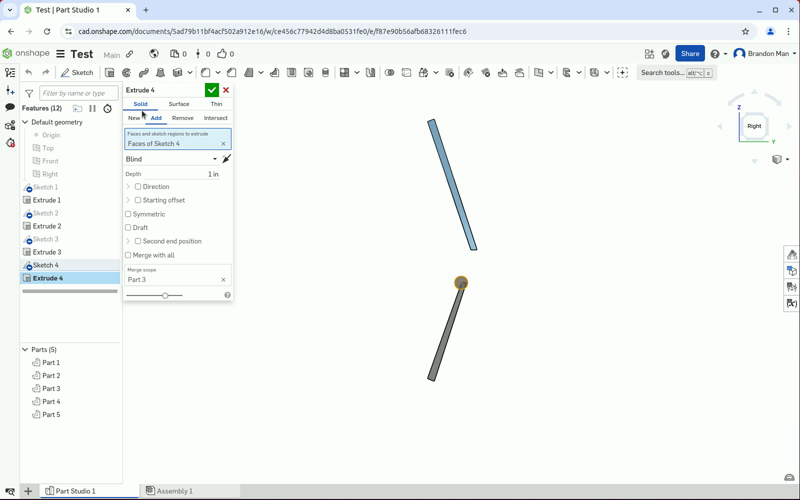
mouse_move(137, 120)
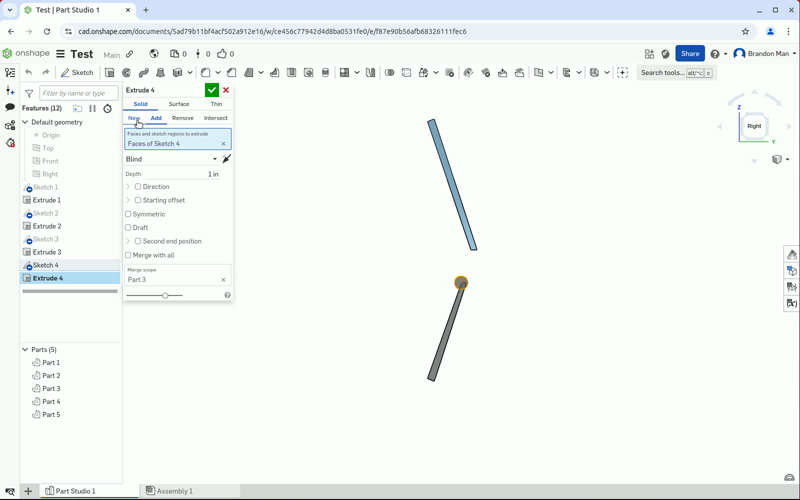
click(137, 120)
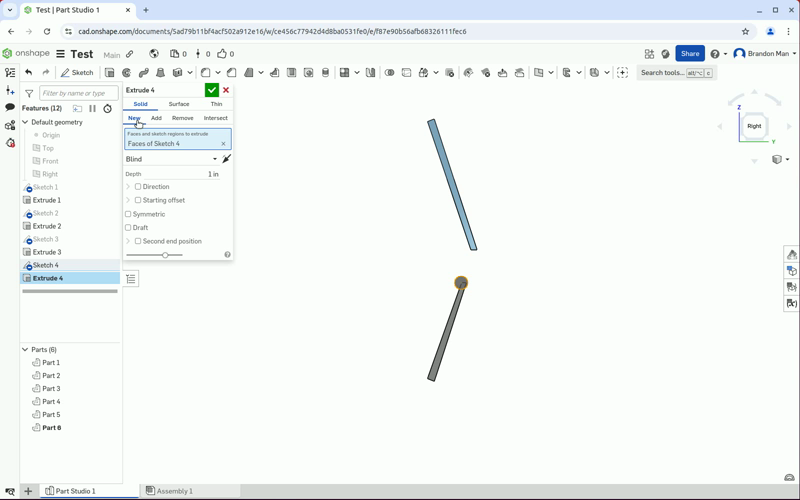
key(tab, 4)
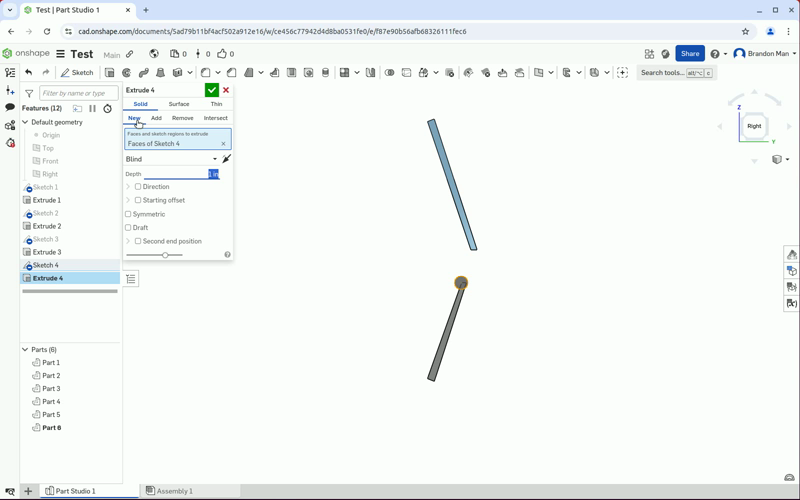
text(46.216)
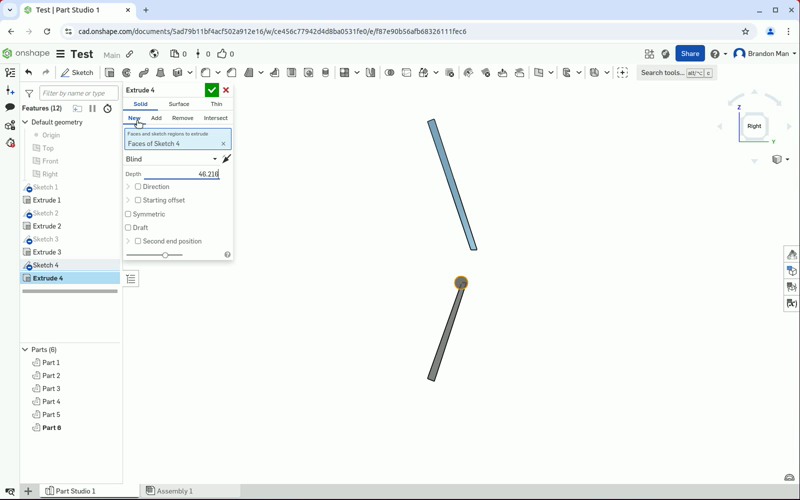
key(tab, 3)
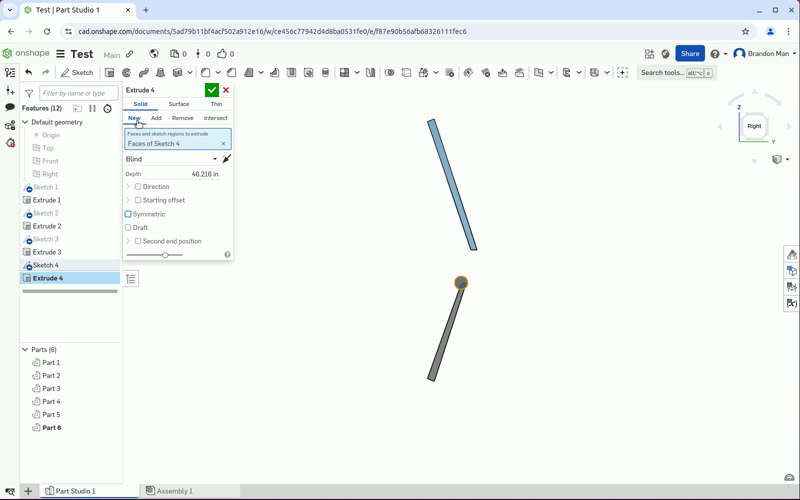
key(space)
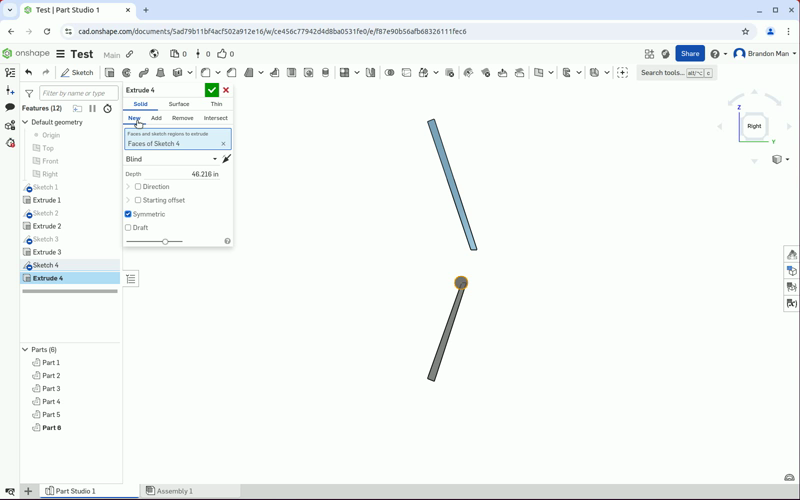
key(enter)
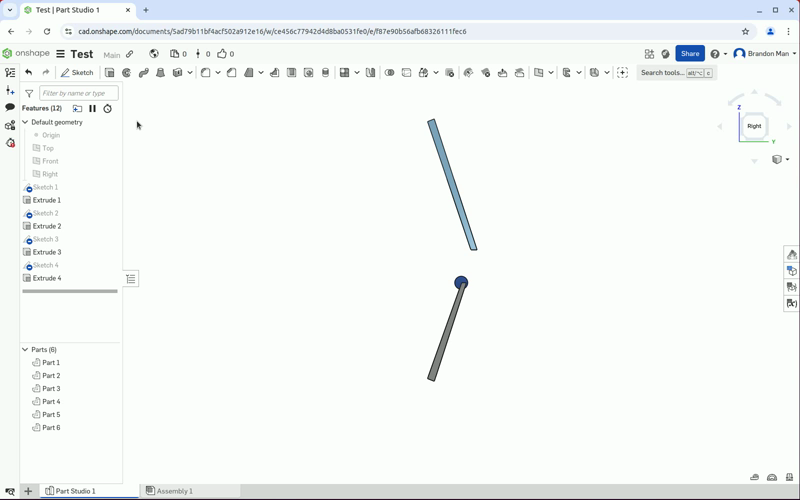
key(shift+h)
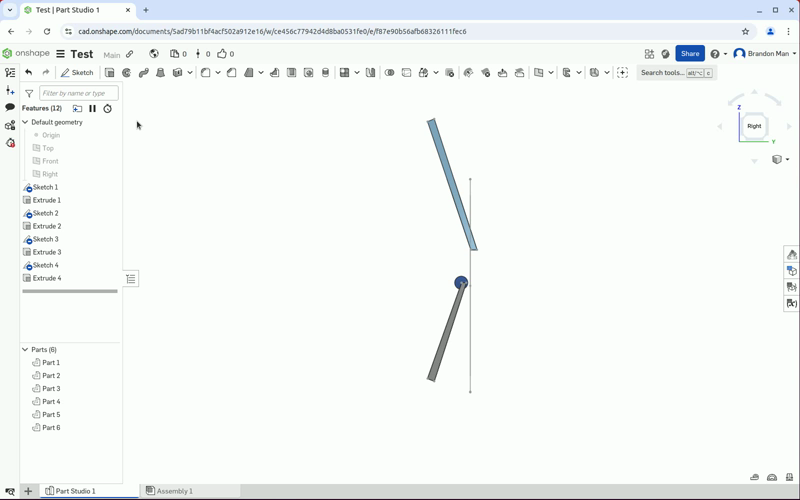
key(shift+h)
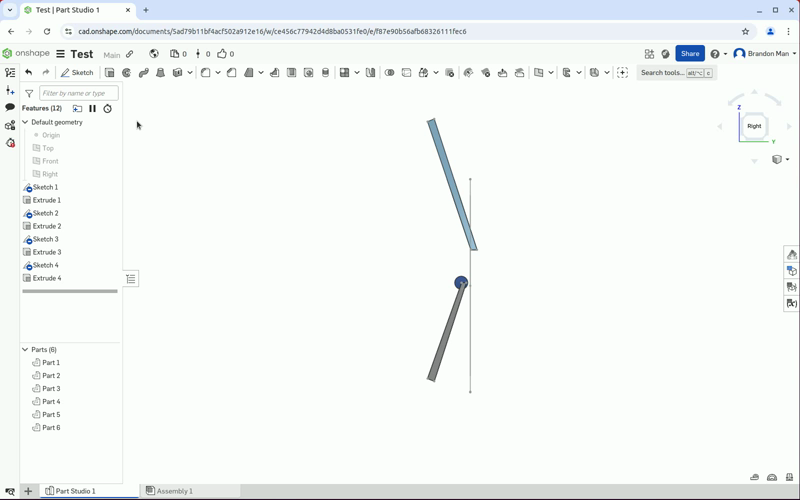
key(shift+7)
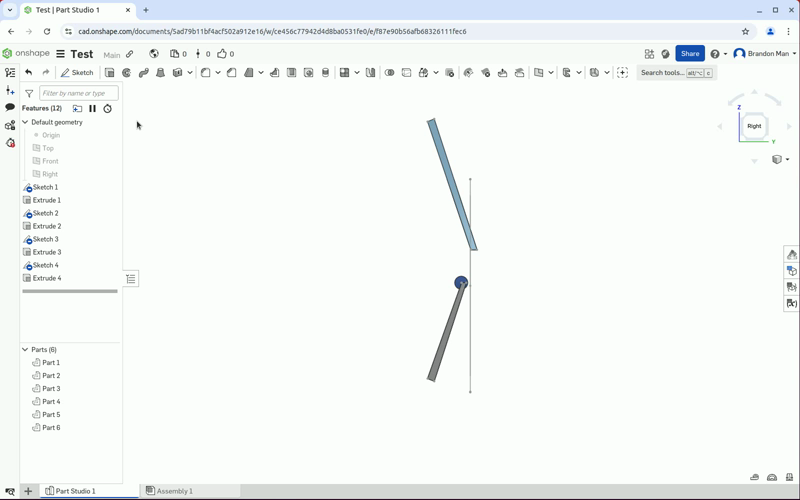
key(right, 2)
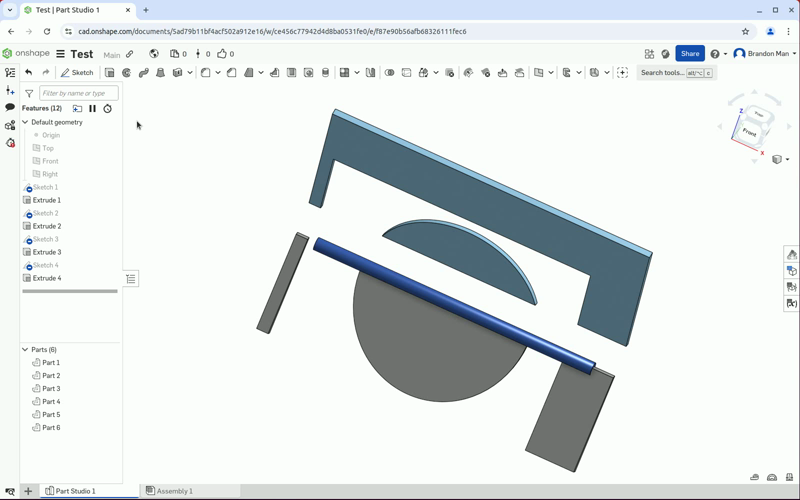
key(down, 2)
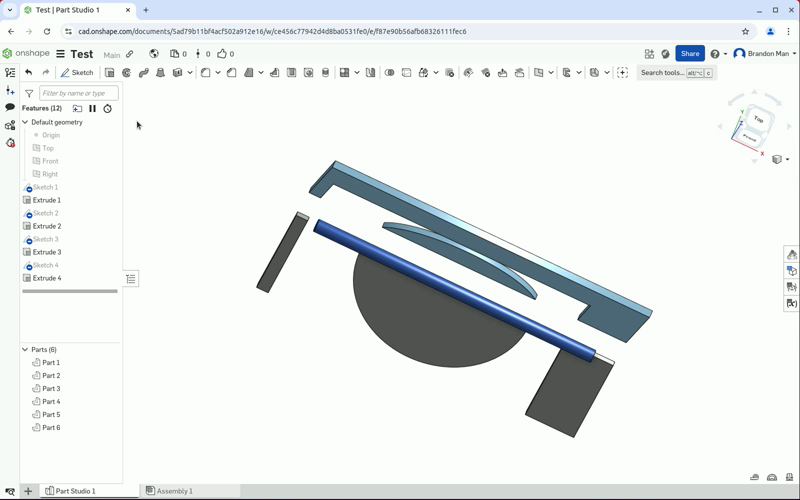
key(up, 2)
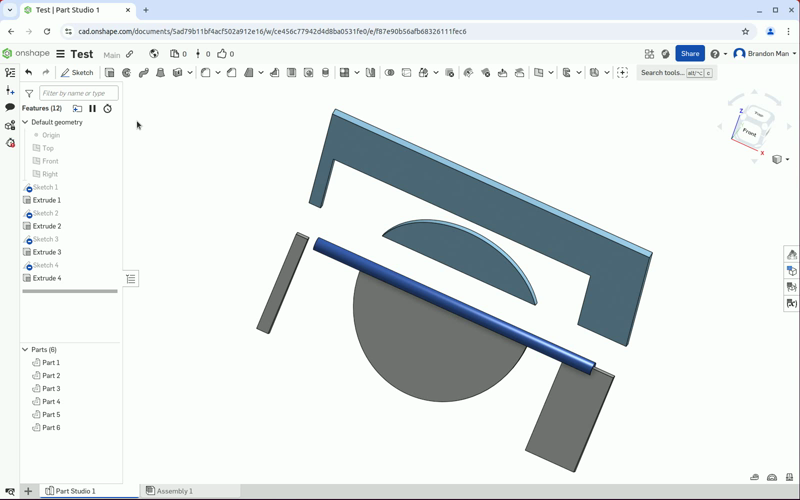
key(left, 2)
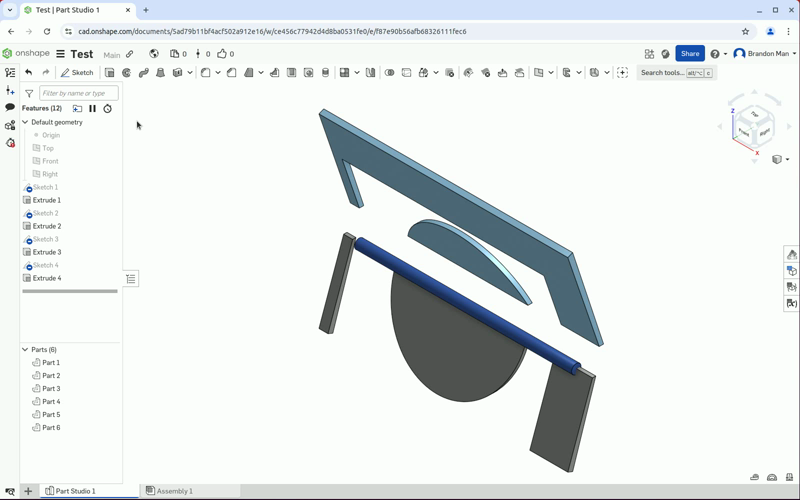
mouse_move(73, 189)
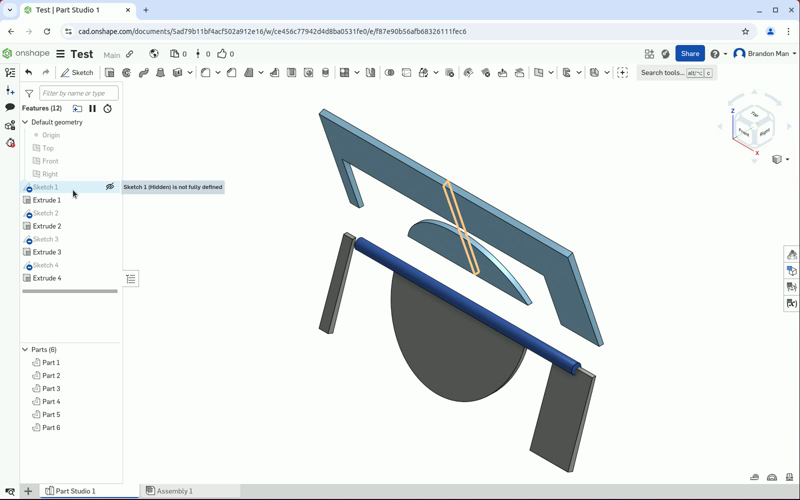
click(73, 189)